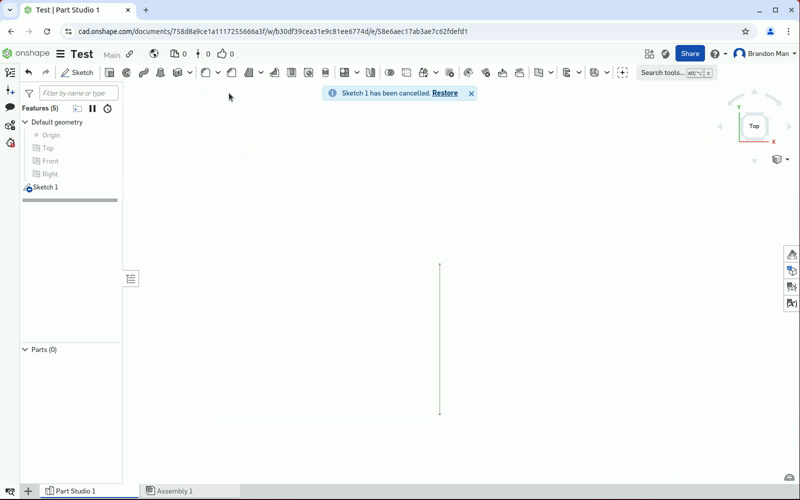
key(shift+h)
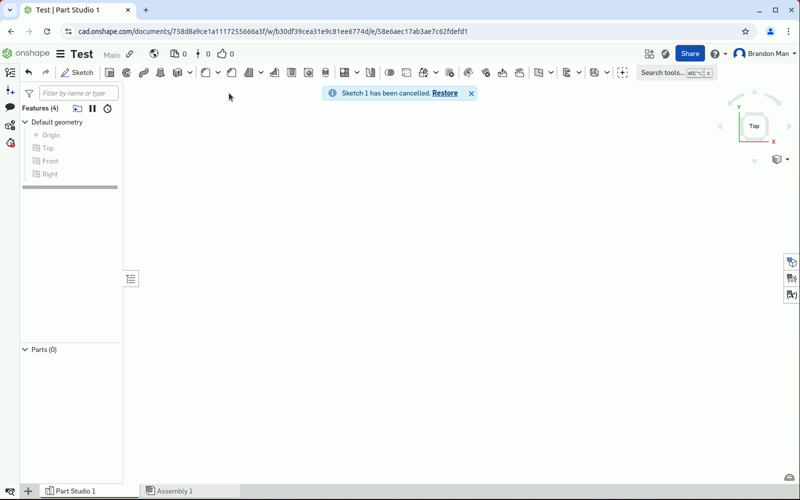
mouse_move(73, 352)
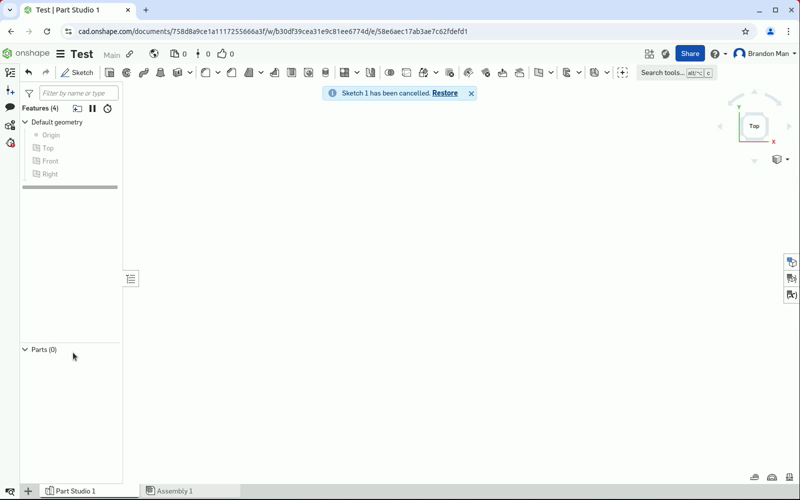
key(y)
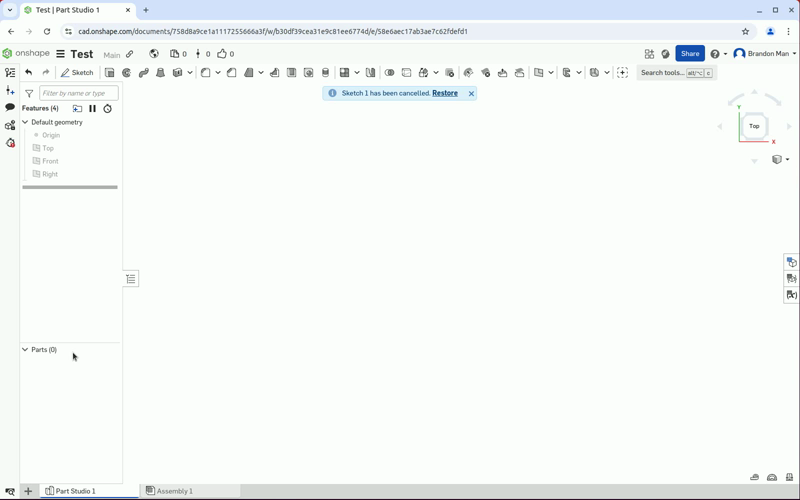
key(shift+p)
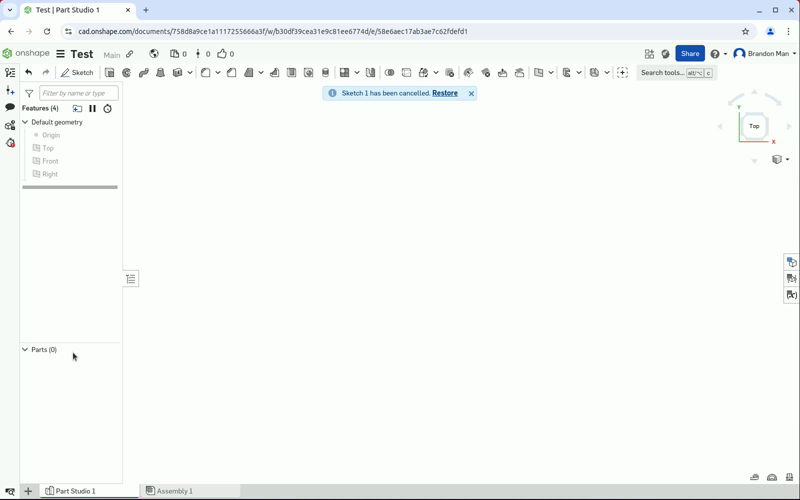
key(space)
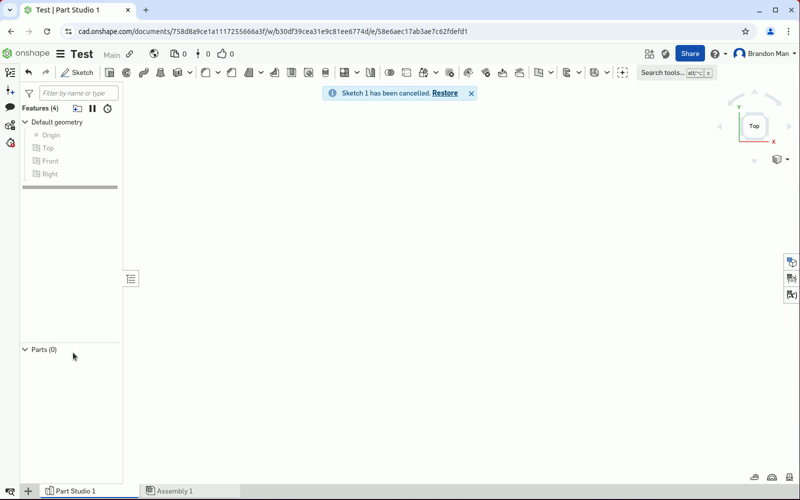
key_down(shift)
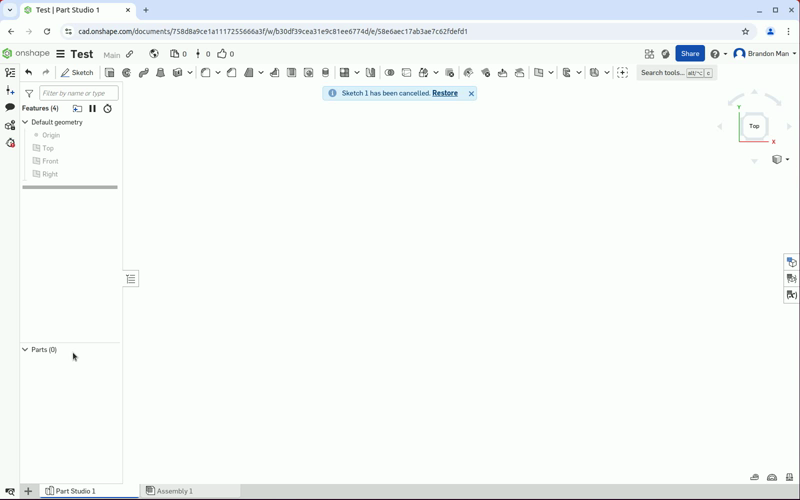
key(up)
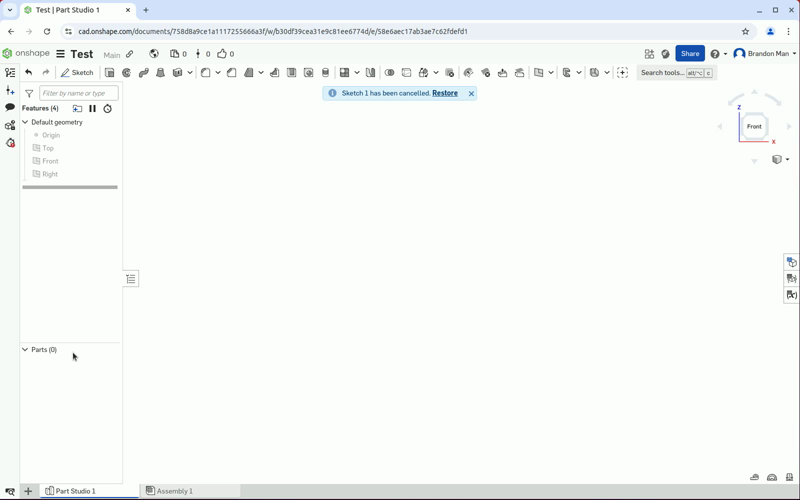
key_up(shift)
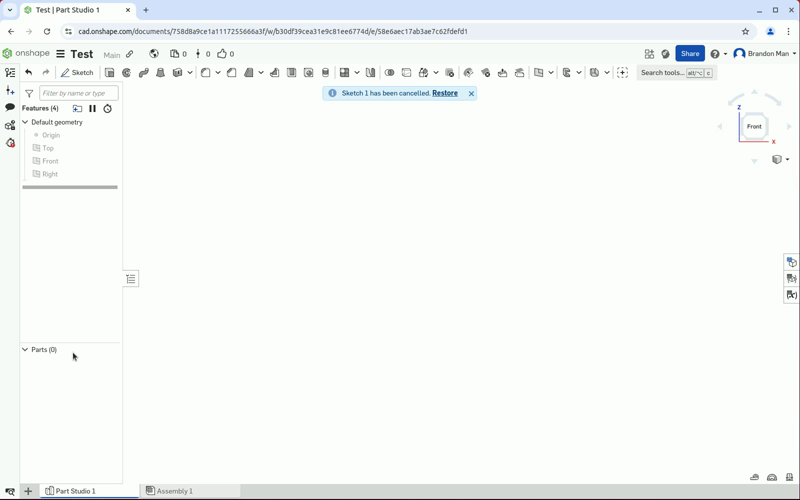
mouse_move(73, 352)
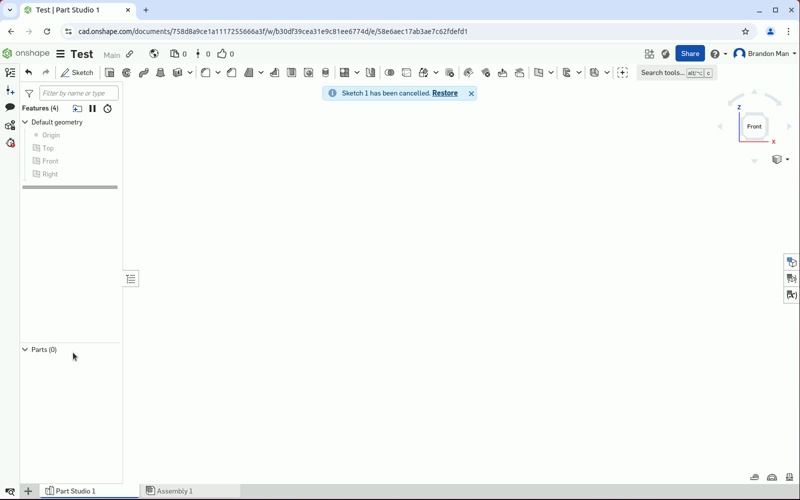
key(shift+y)
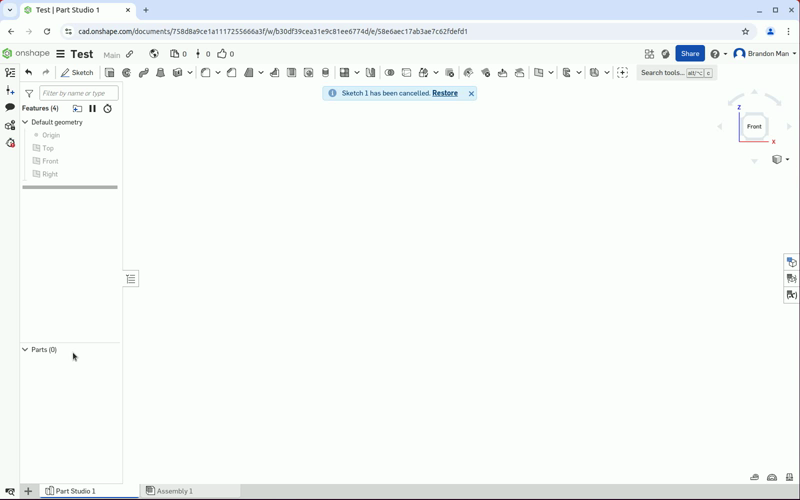
key(shift+s)
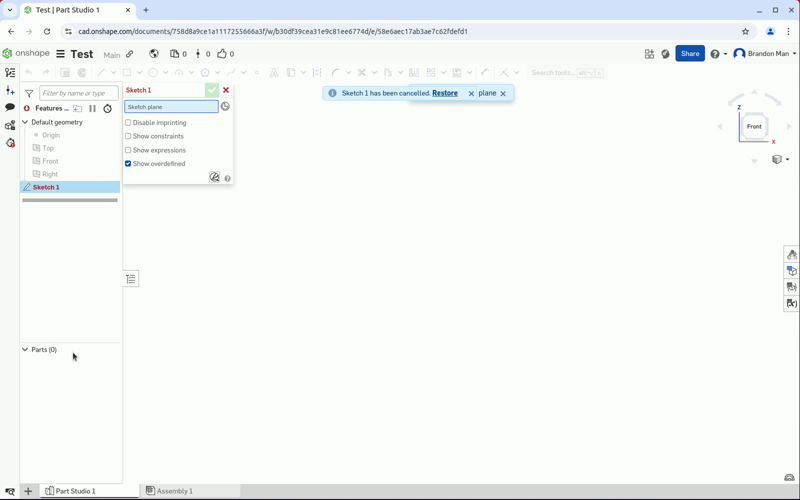
mouse_move(73, 163)
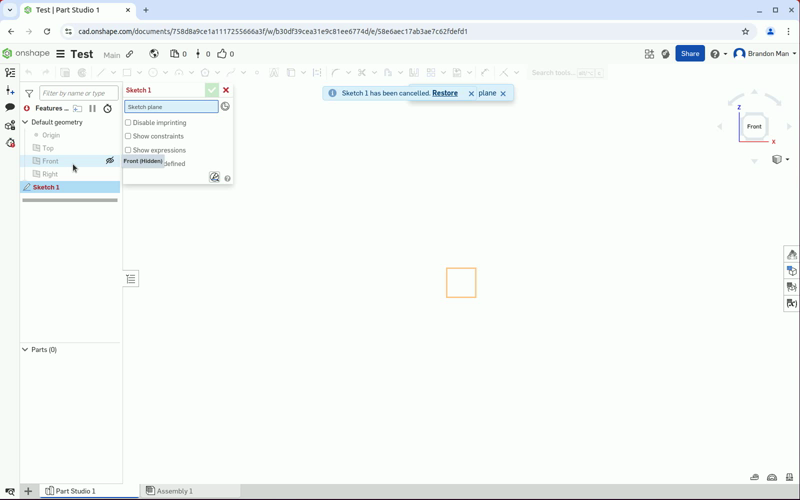
click(73, 163)
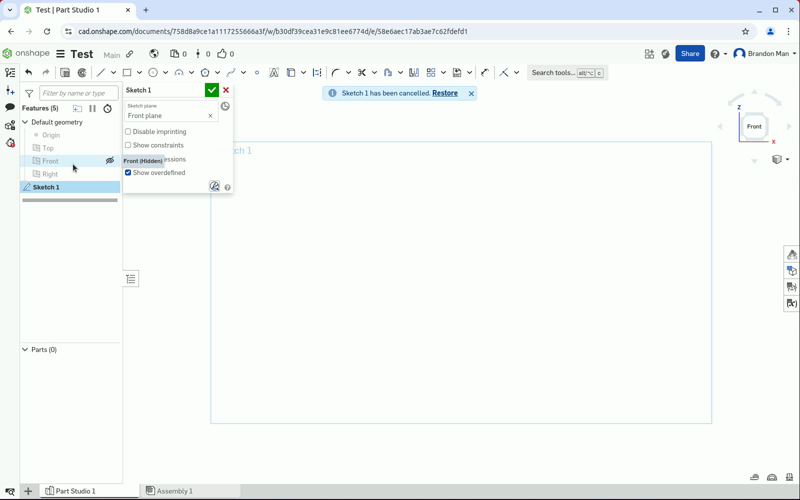
mouse_move(73, 352)
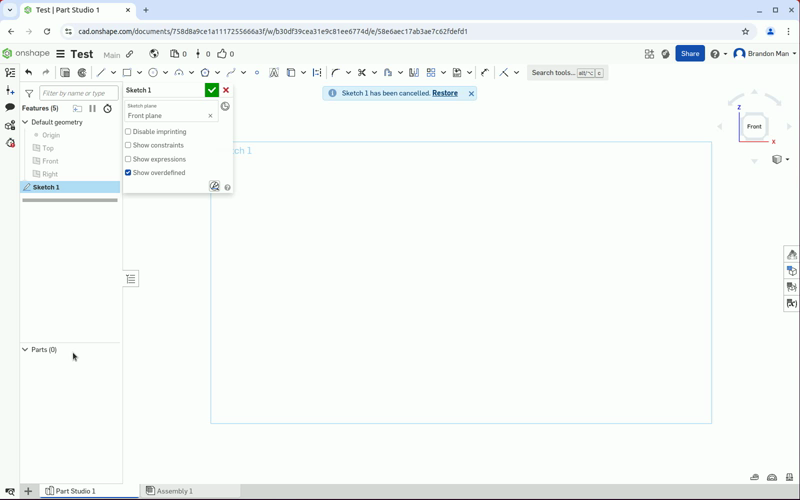
key(y)
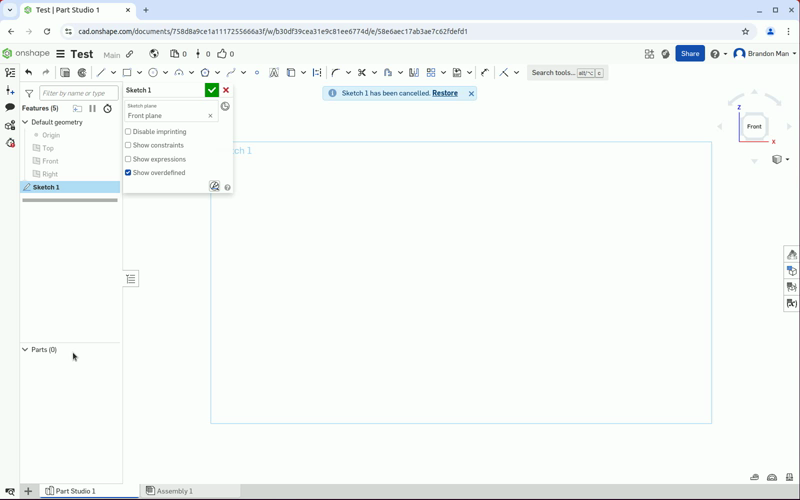
key(l)
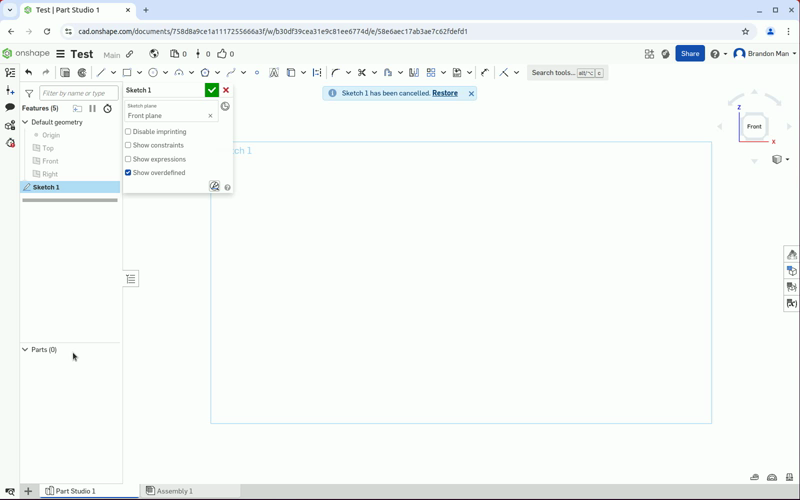
key_down(shift)
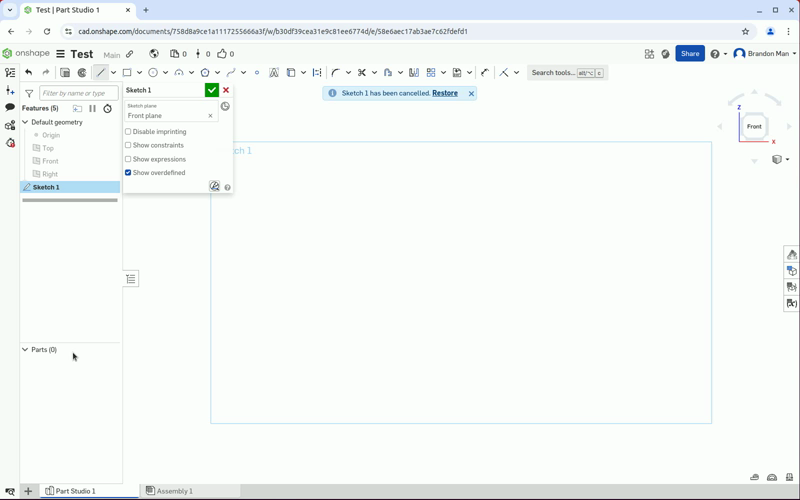
mouse_move(366, 306)
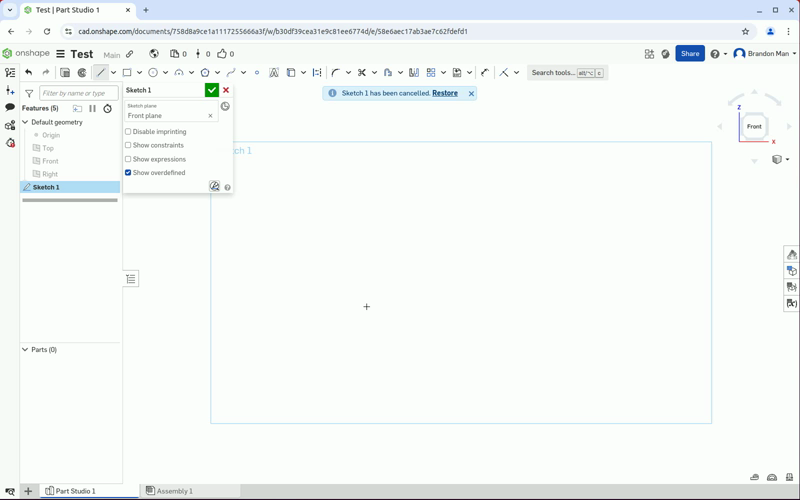
click(366, 306)
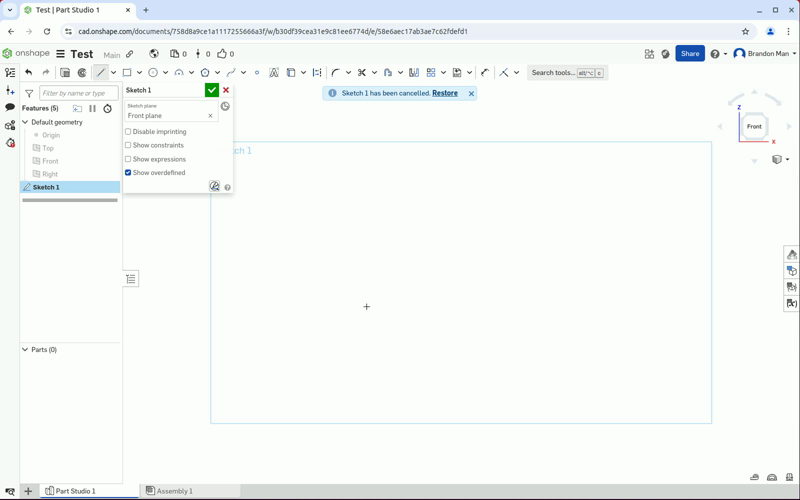
key_up(shift)
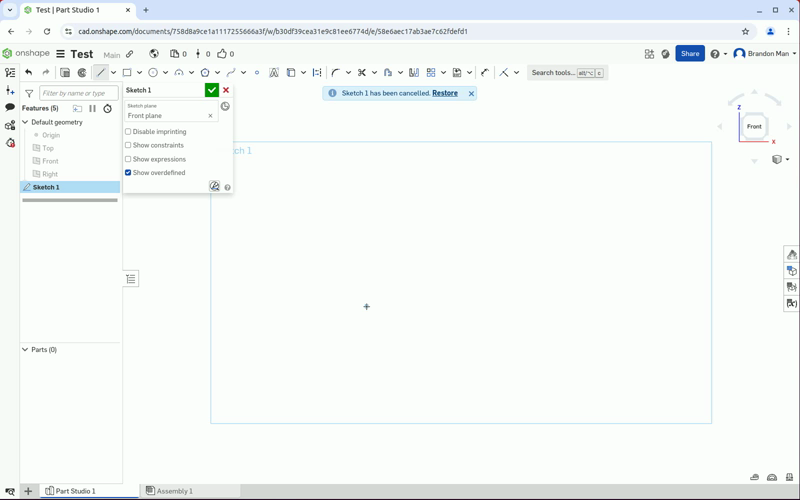
key_down(shift)
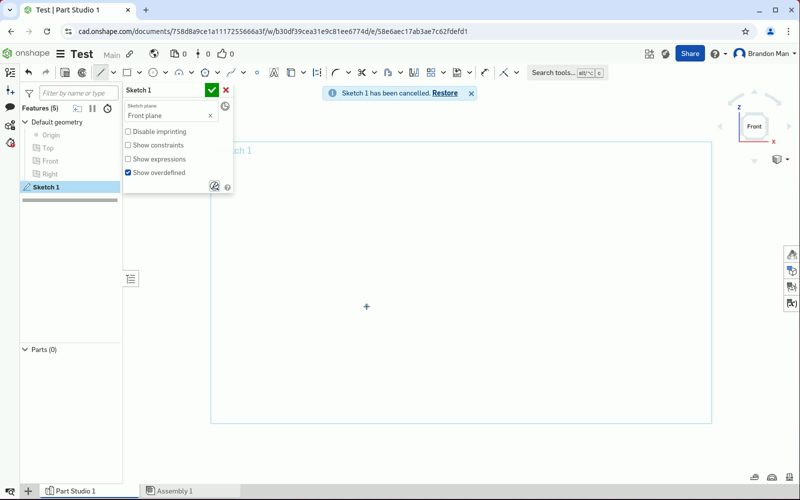
mouse_move(366, 243)
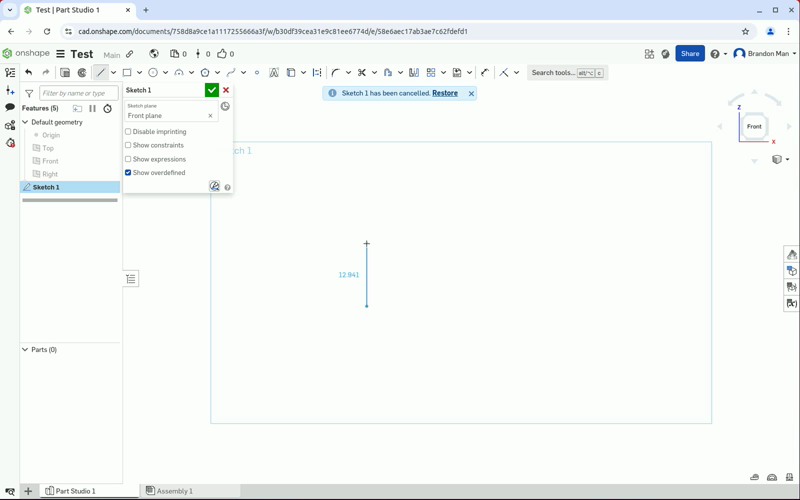
click(366, 243)
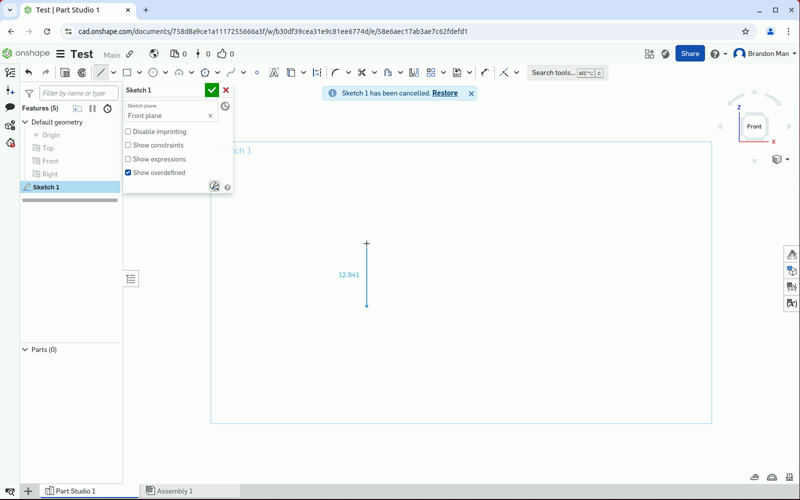
key_up(shift)
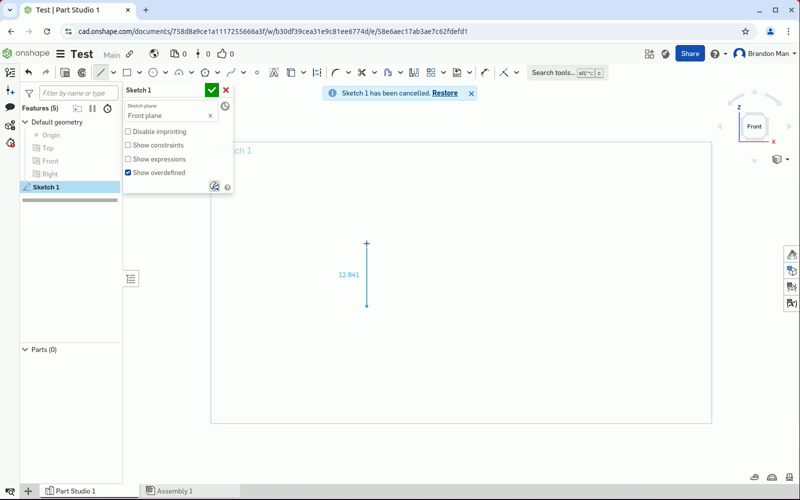
key_down(shift)
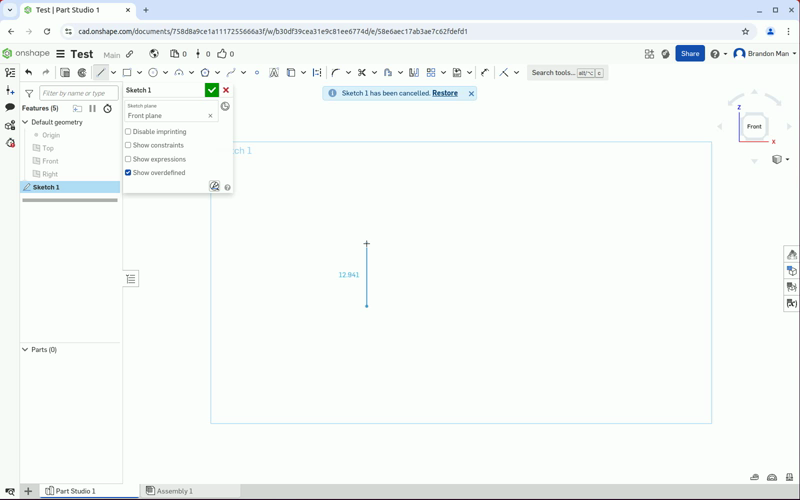
mouse_move(396, 243)
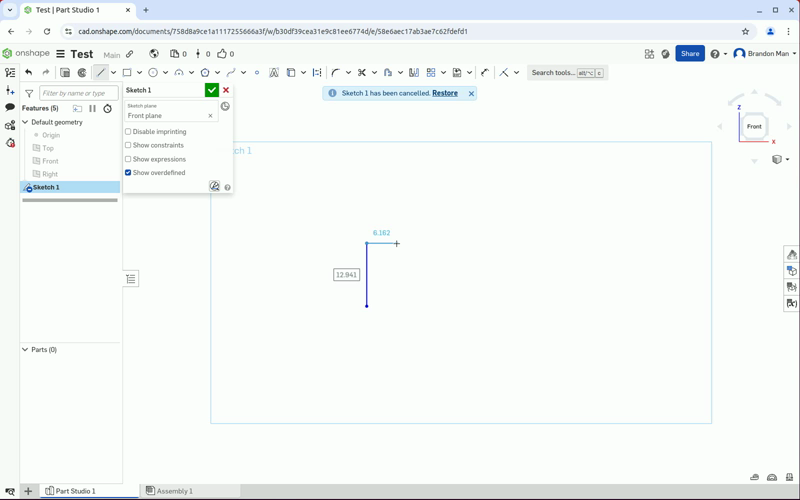
mouse_move(401, 243)
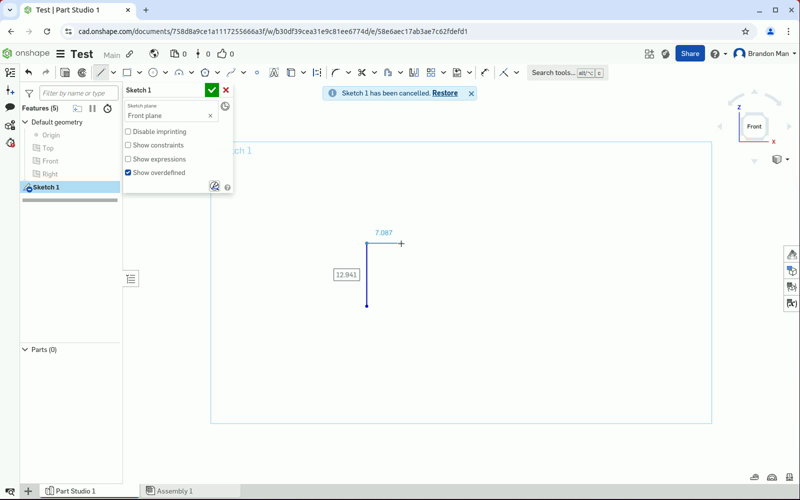
click(401, 243)
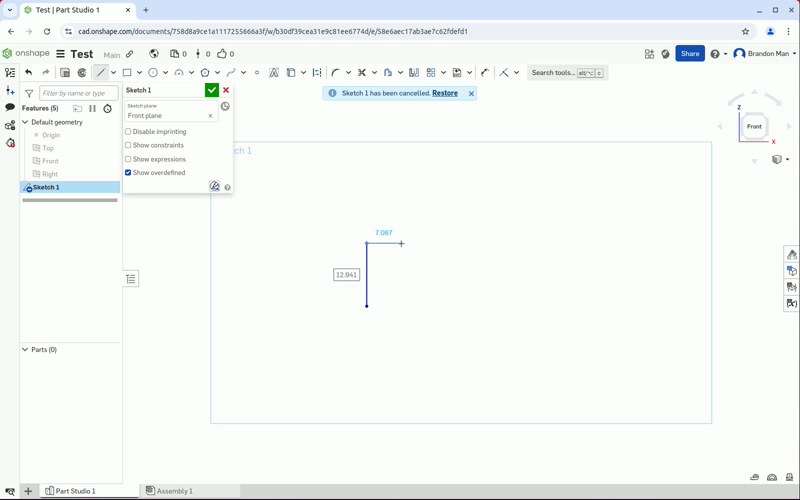
key_up(shift)
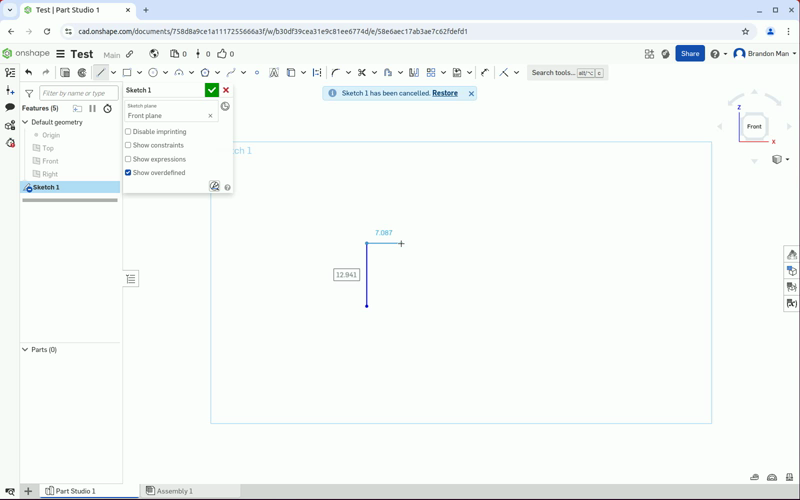
key(esc)
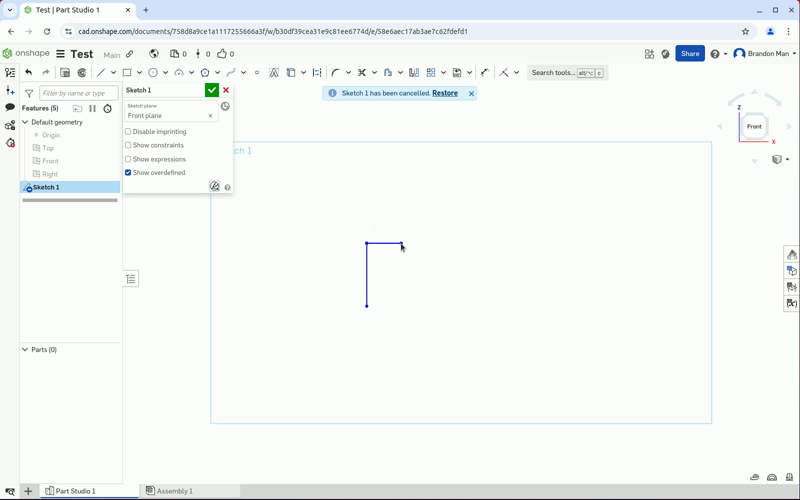
key(a)
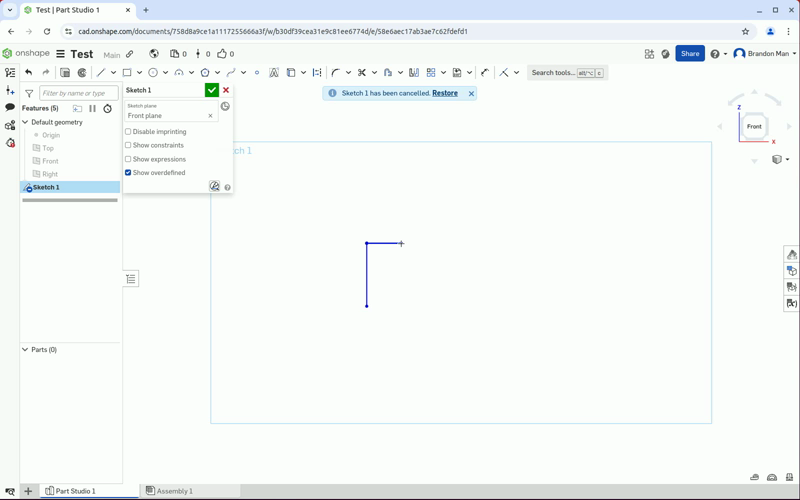
mouse_move(401, 243)
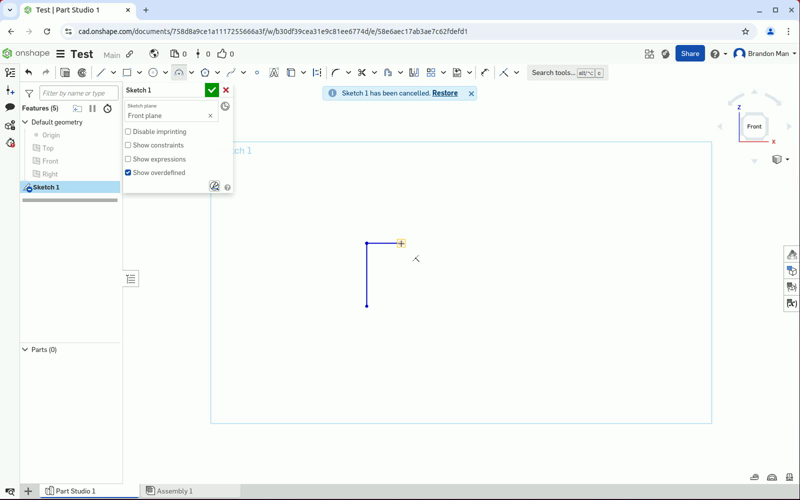
click(401, 243)
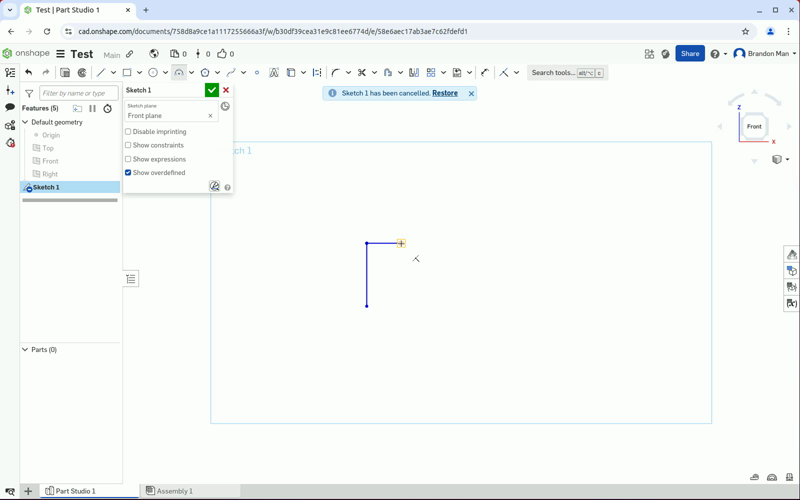
mouse_move(366, 306)
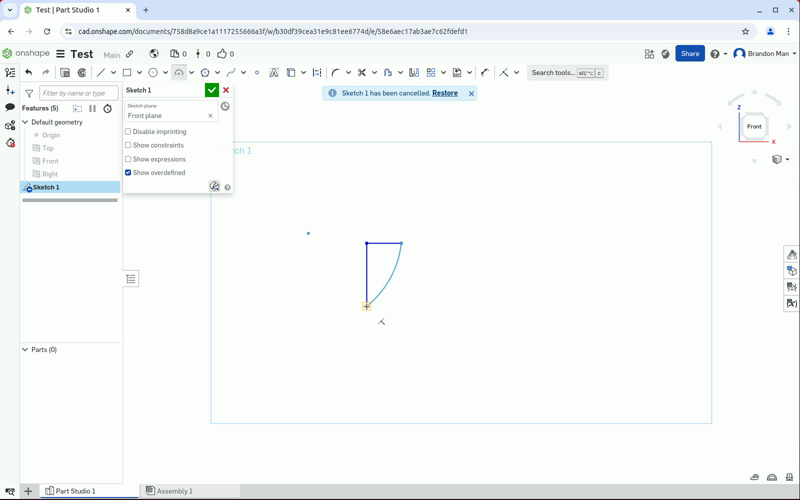
click(366, 306)
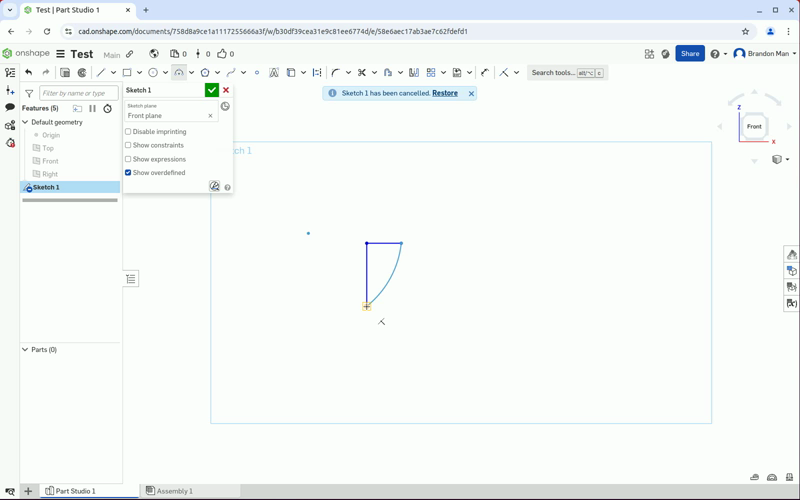
key_down(shift)
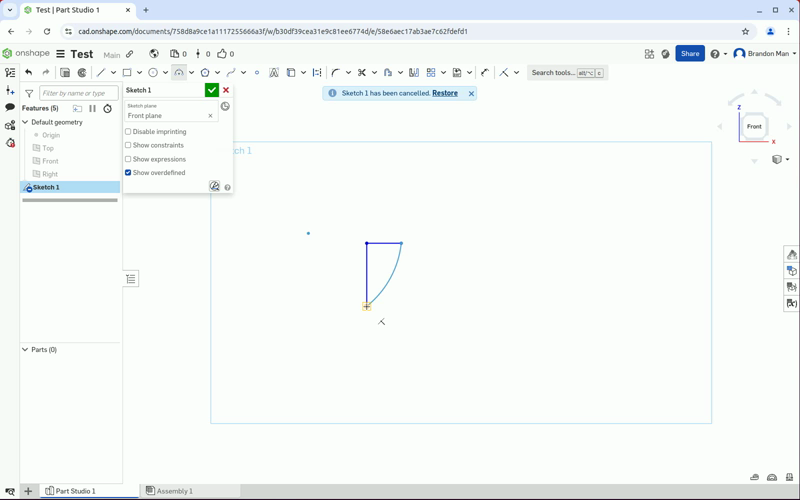
mouse_move(352, 257)
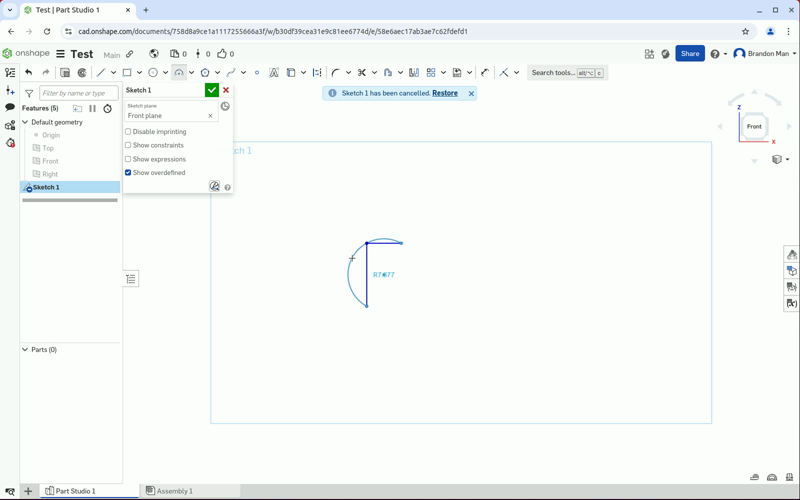
click(352, 257)
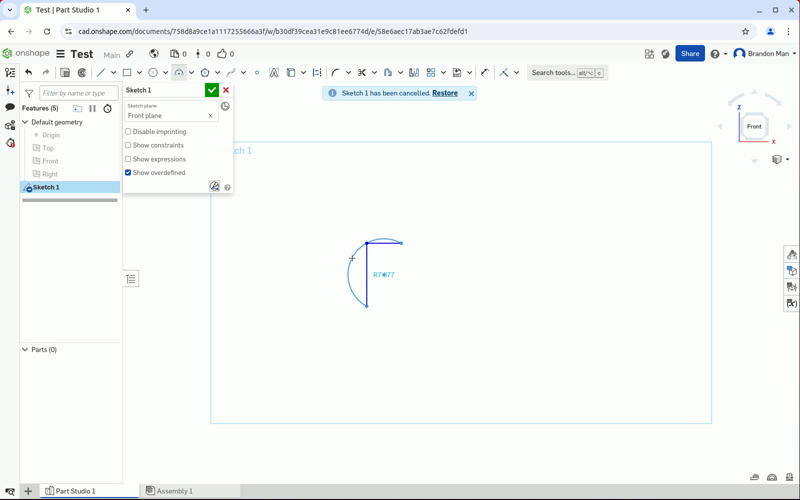
key_up(shift)
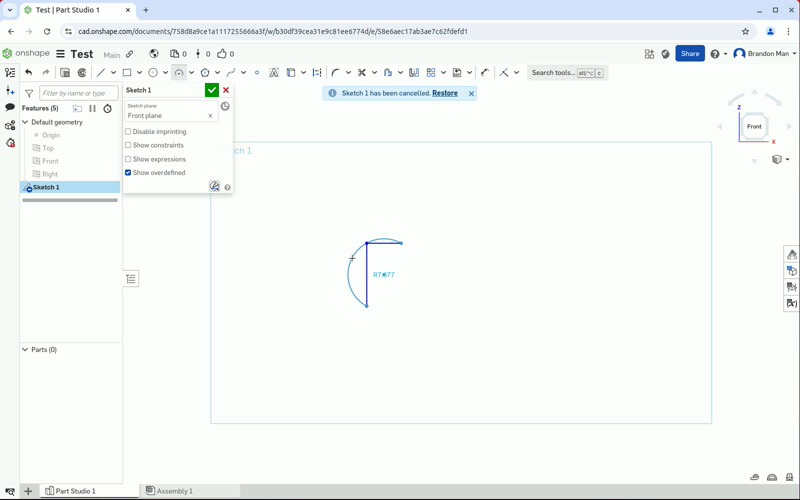
key(esc)
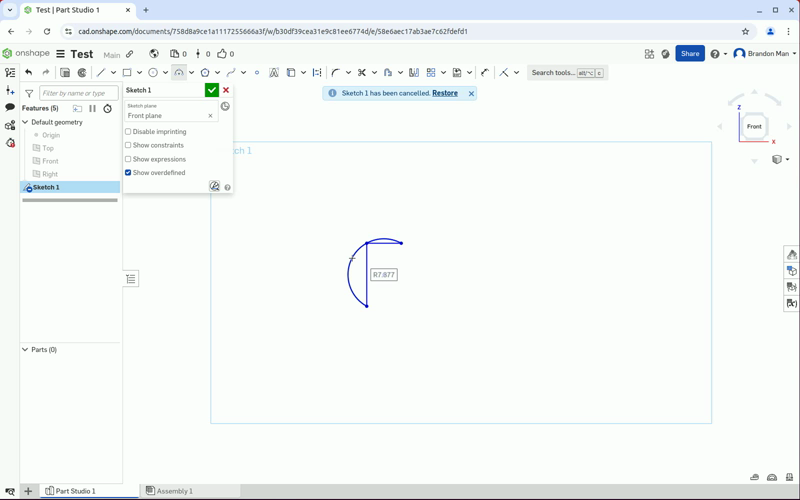
mouse_move(356, 260)
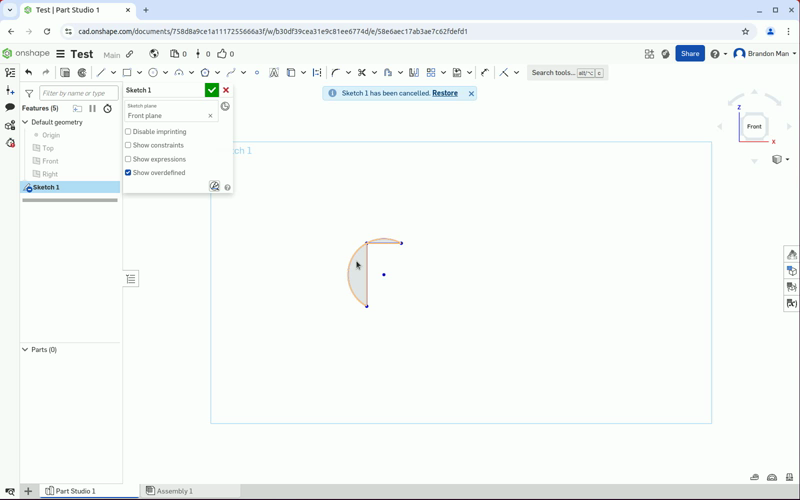
scroll(6)
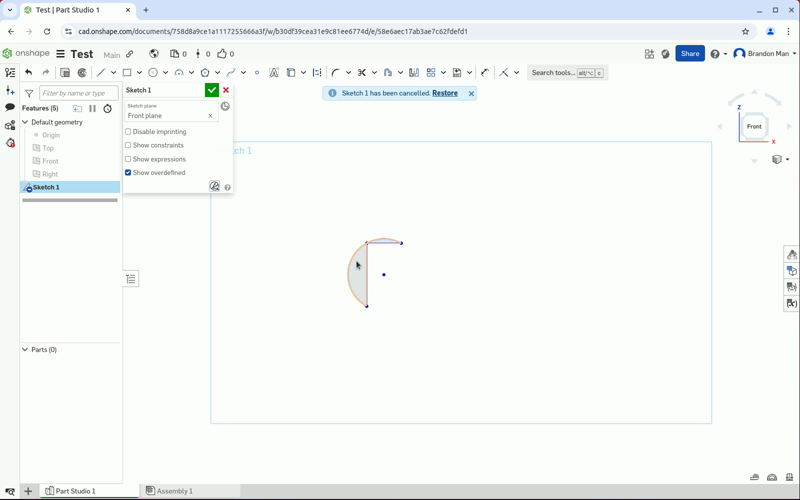
scroll(6)
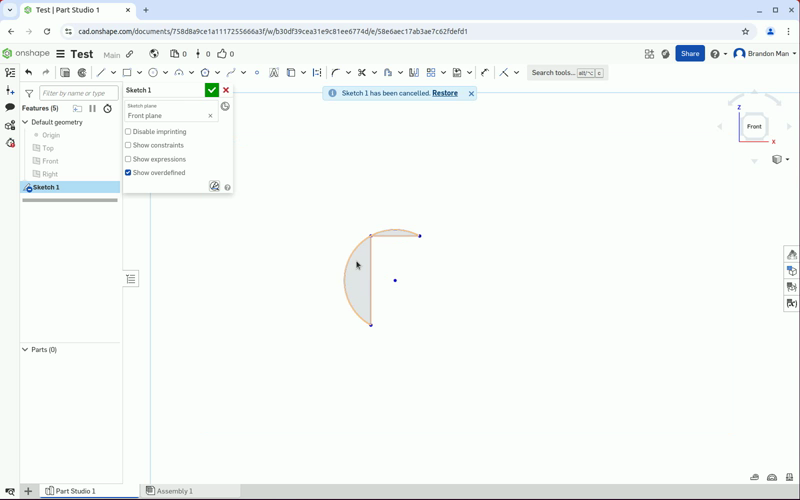
scroll(6)
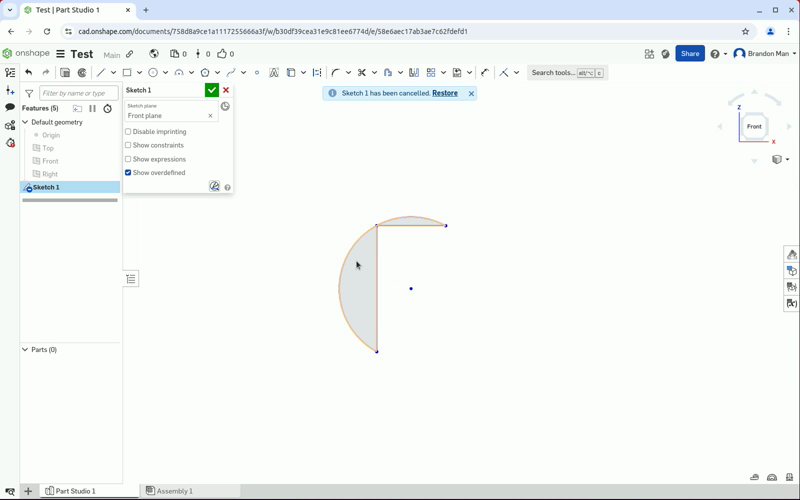
scroll(6)
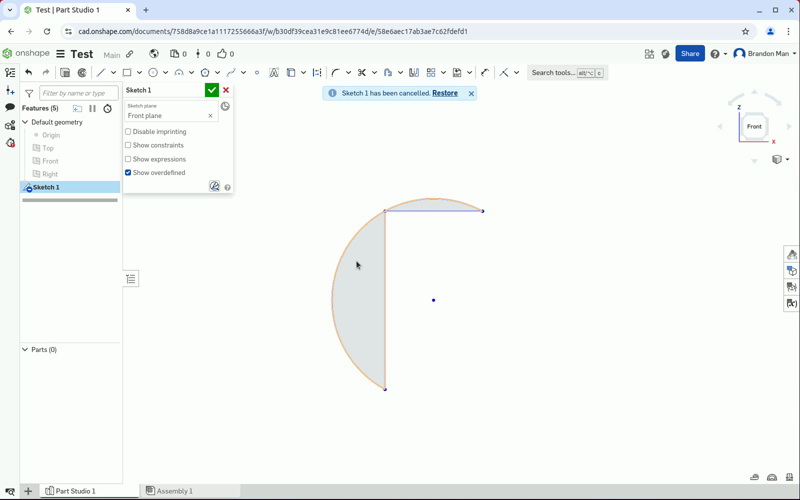
scroll(6)
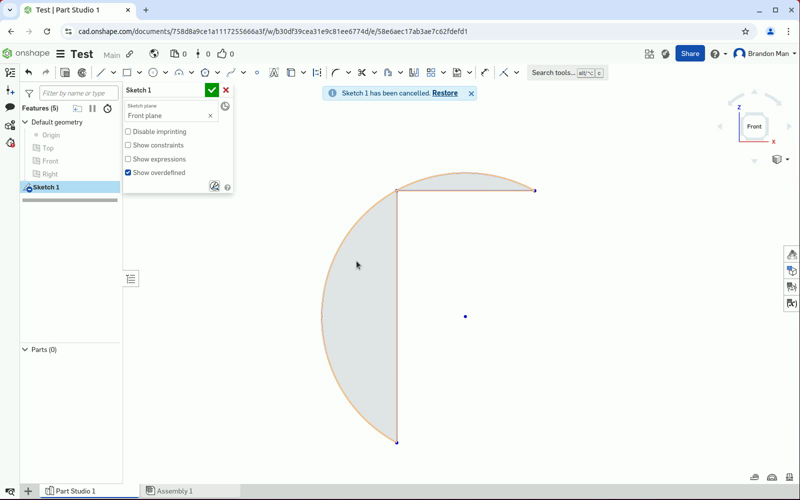
scroll(6)
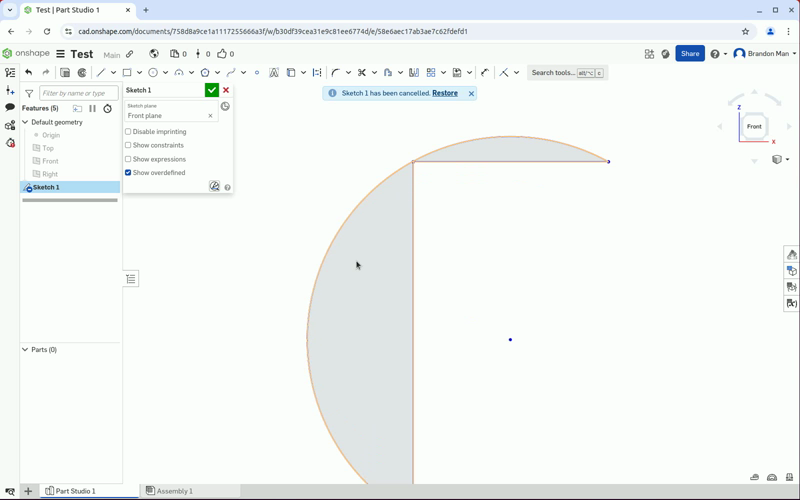
scroll(6)
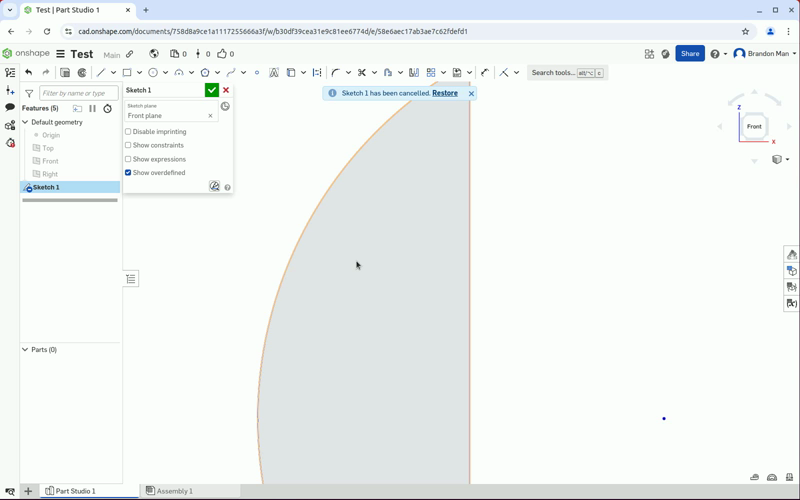
click(356, 260)
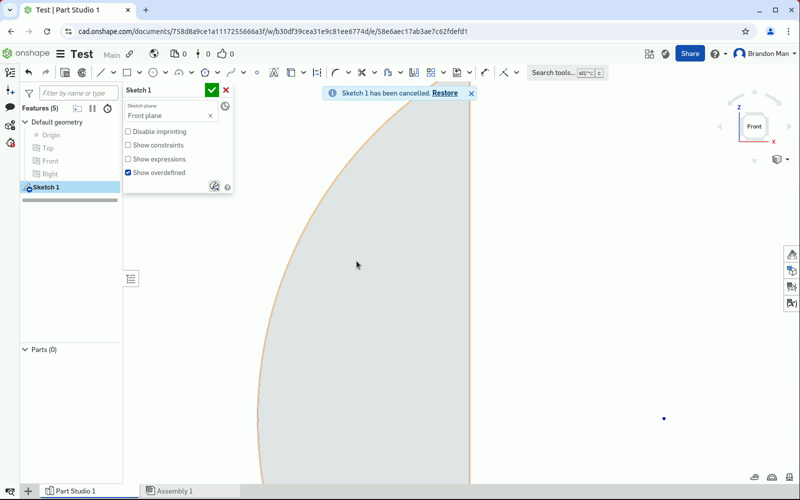
scroll(-6)
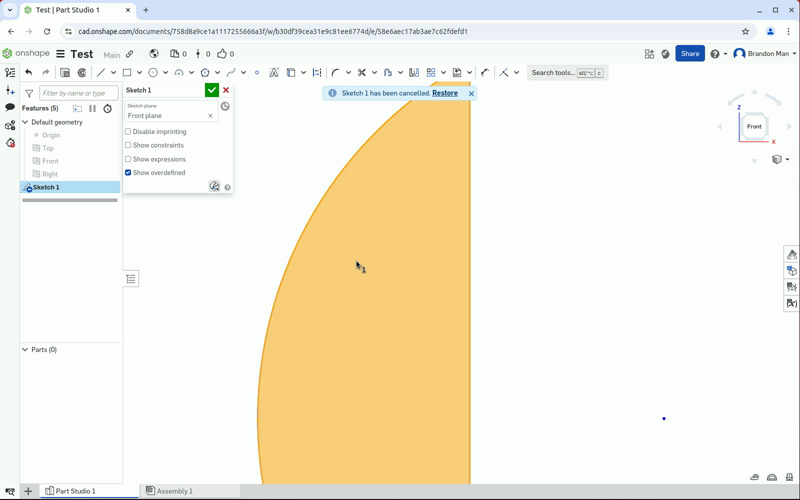
scroll(-6)
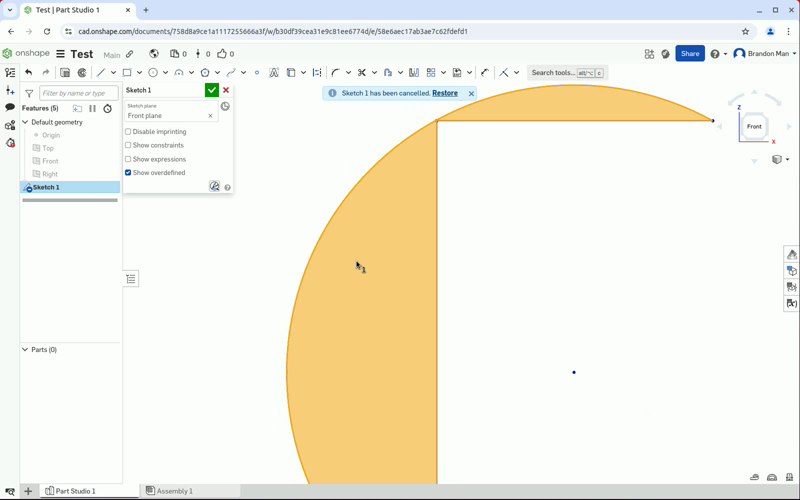
scroll(-6)
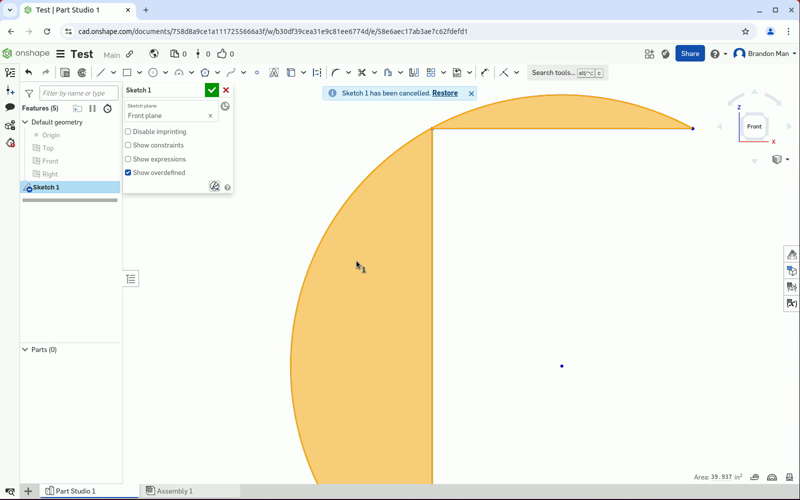
scroll(-6)
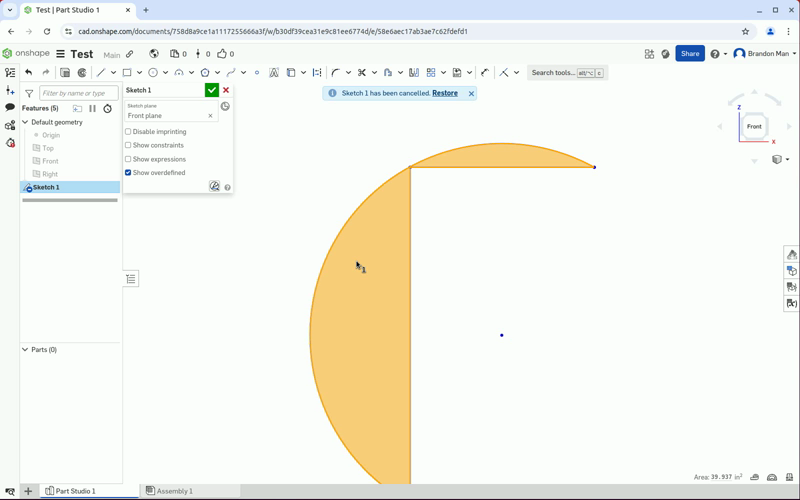
scroll(-6)
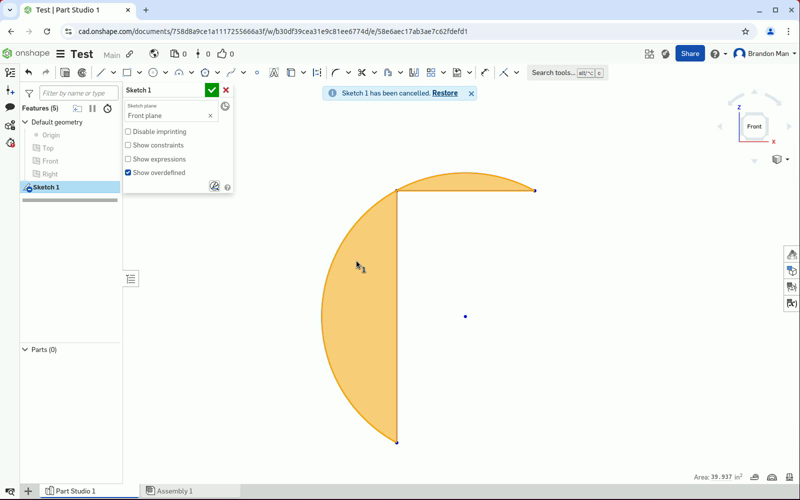
scroll(-6)
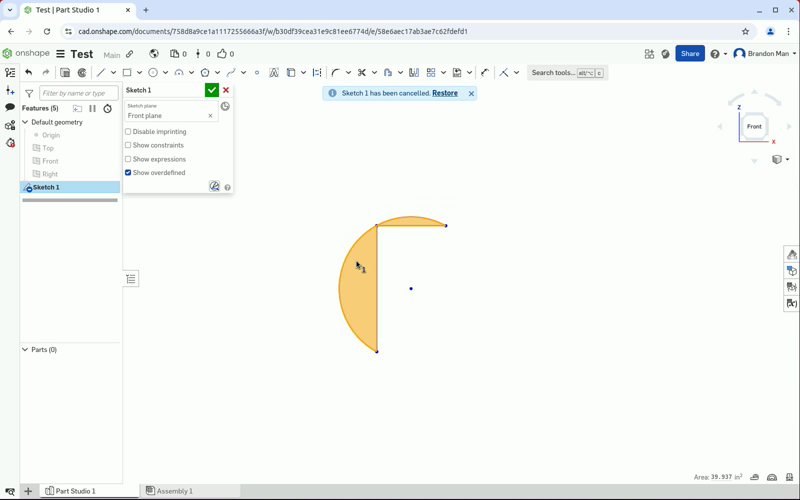
scroll(-6)
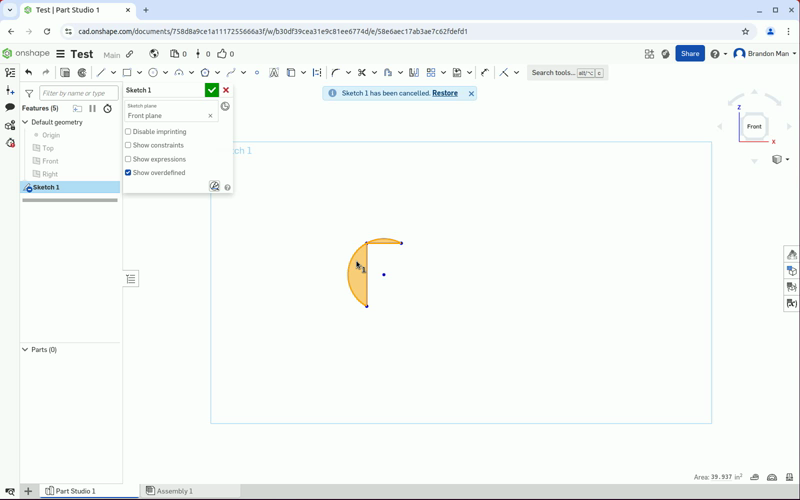
mouse_move(73, 352)
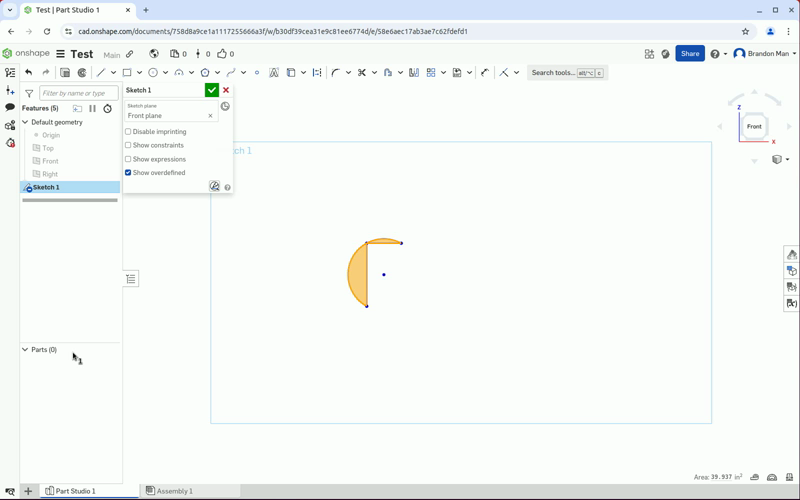
key(shift+y)
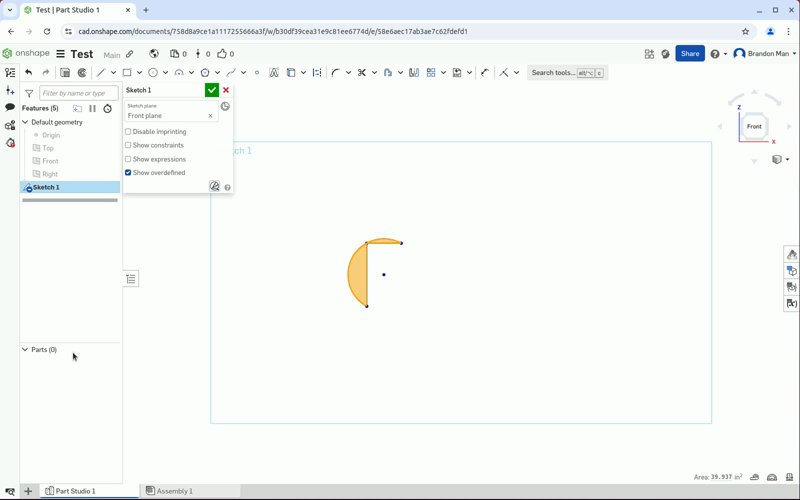
key(shift+e)
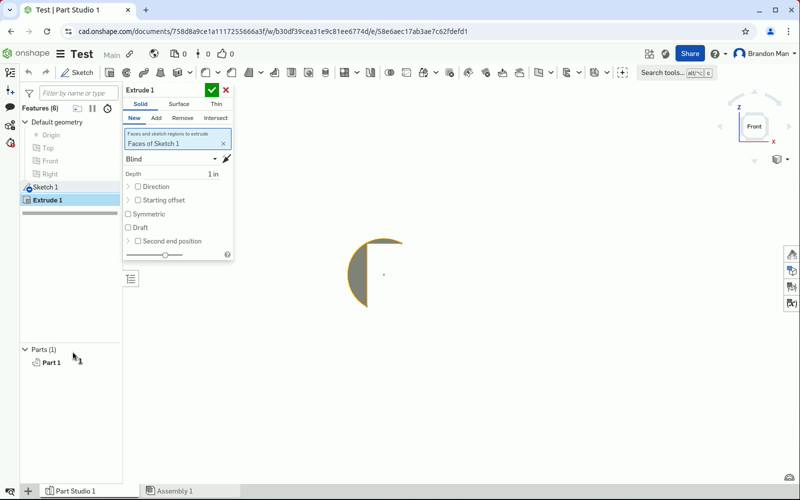
mouse_move(143, 106)
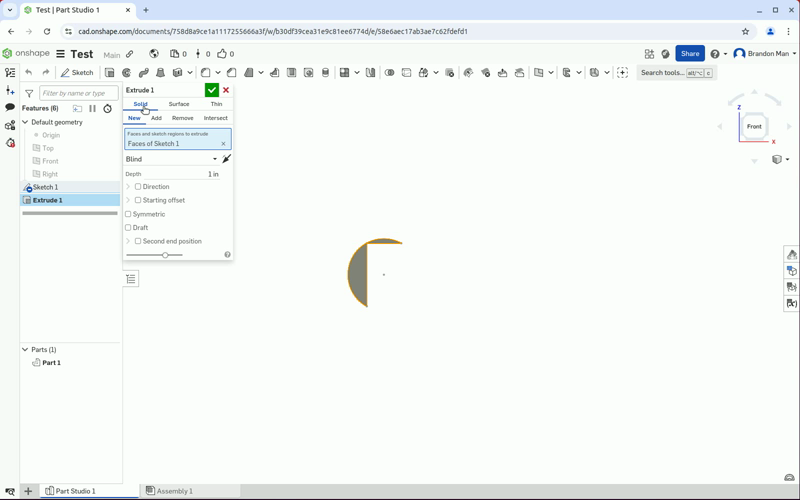
click(143, 106)
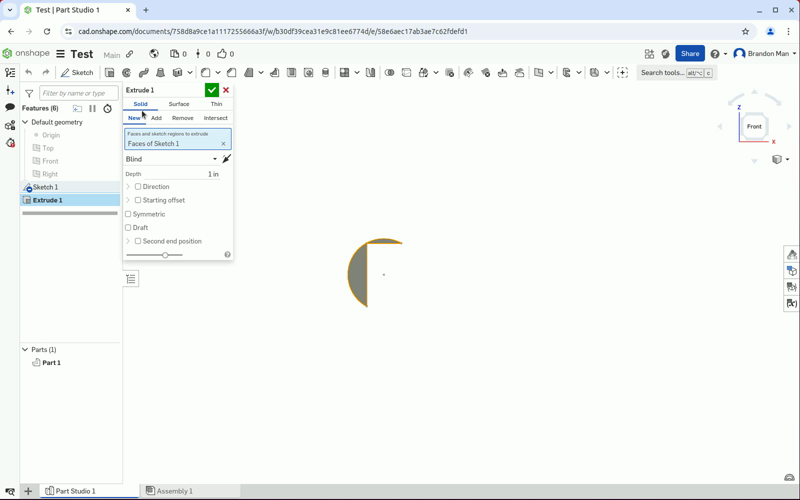
mouse_move(137, 120)
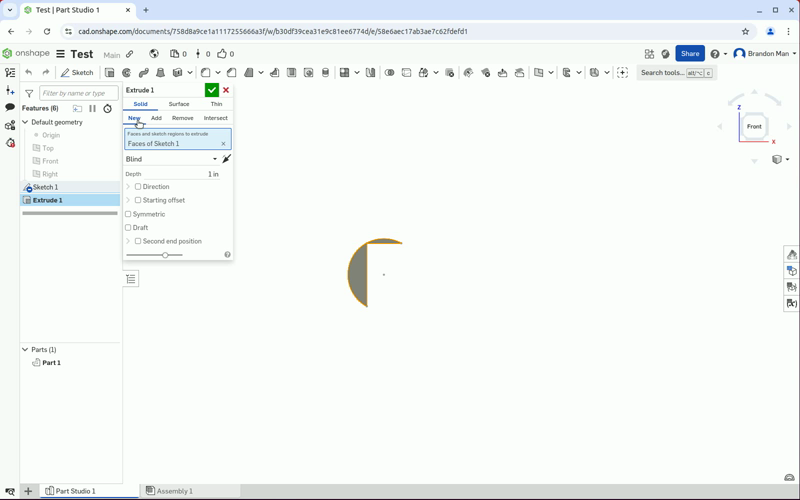
click(137, 120)
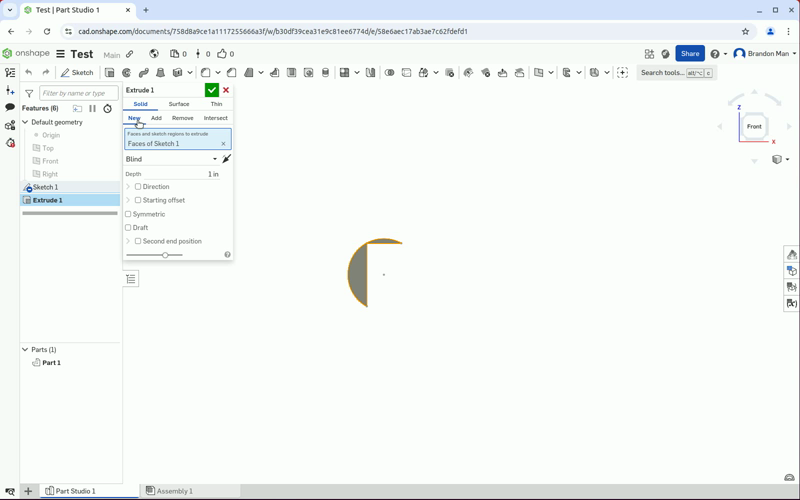
key(tab, 4)
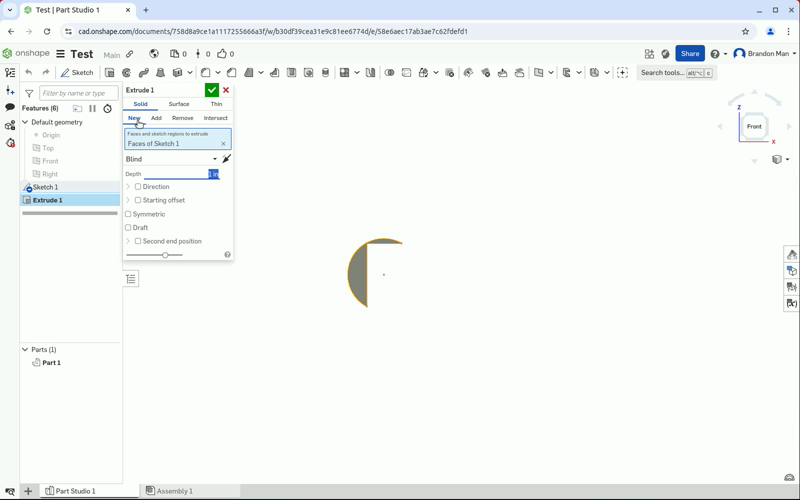
text(4.092)
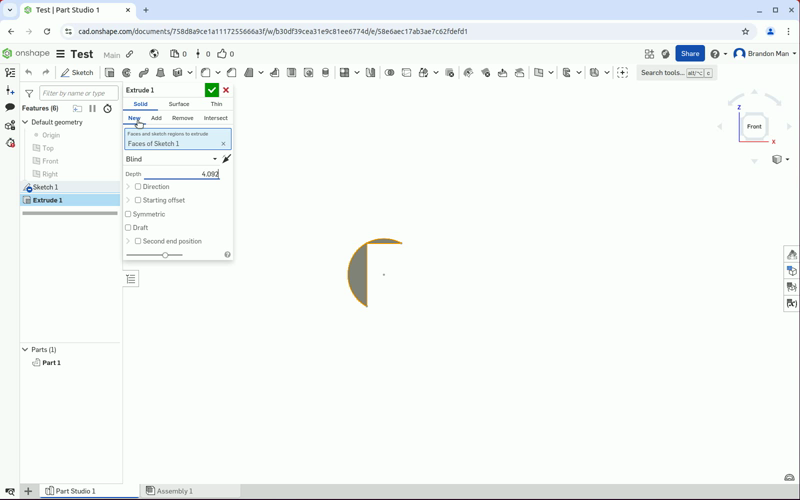
key(enter)
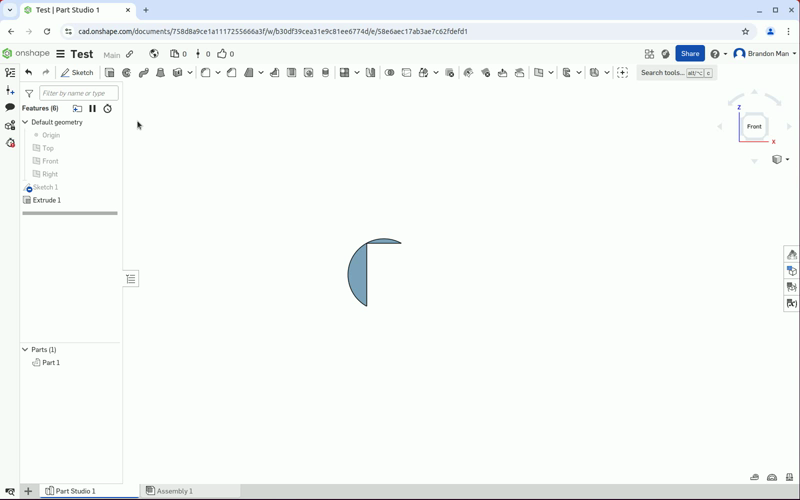
key(shift+h)
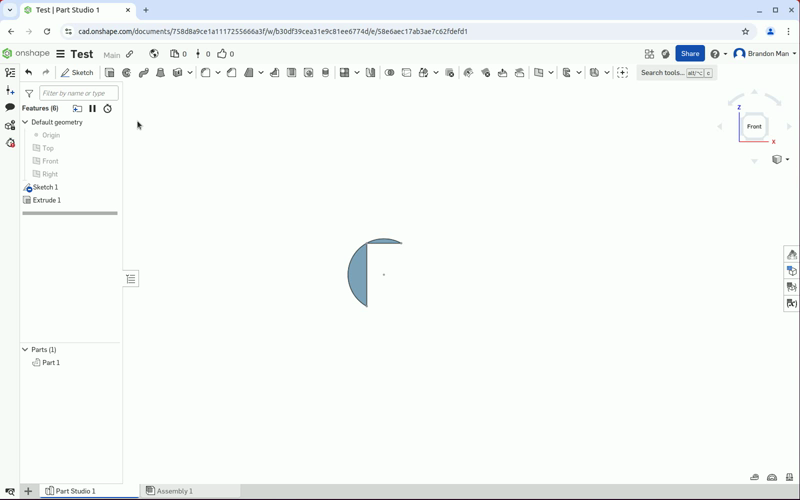
key(shift+h)
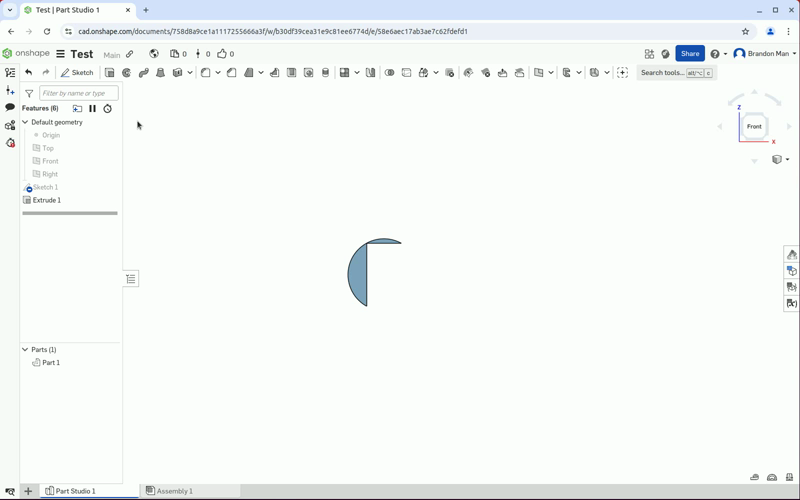
mouse_move(73, 189)
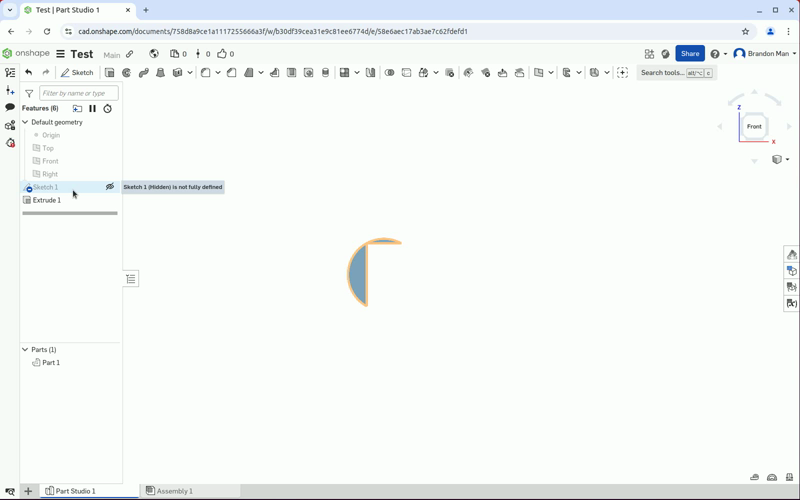
click(73, 189)
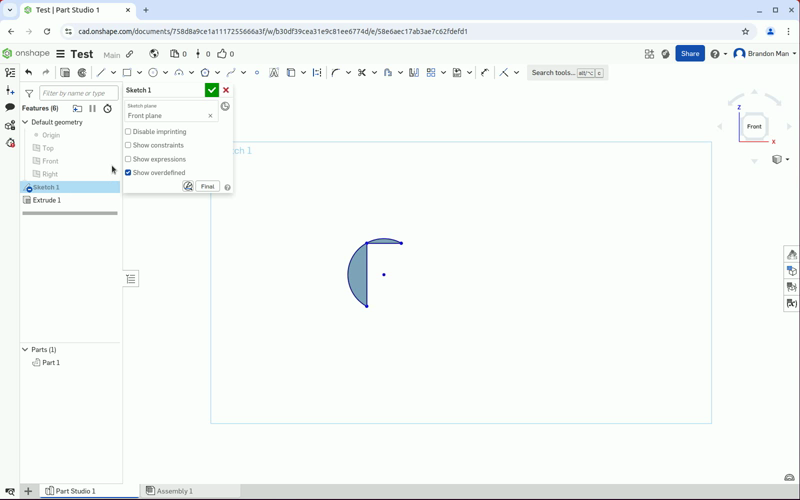
mouse_move(229, 92)
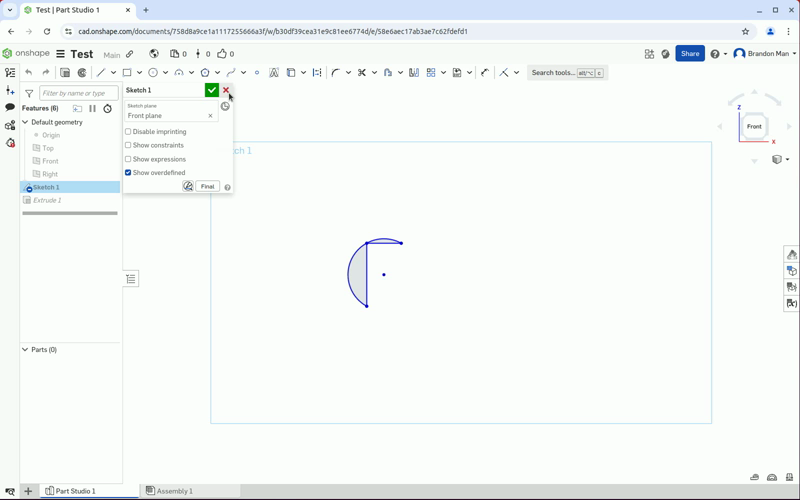
click(229, 92)
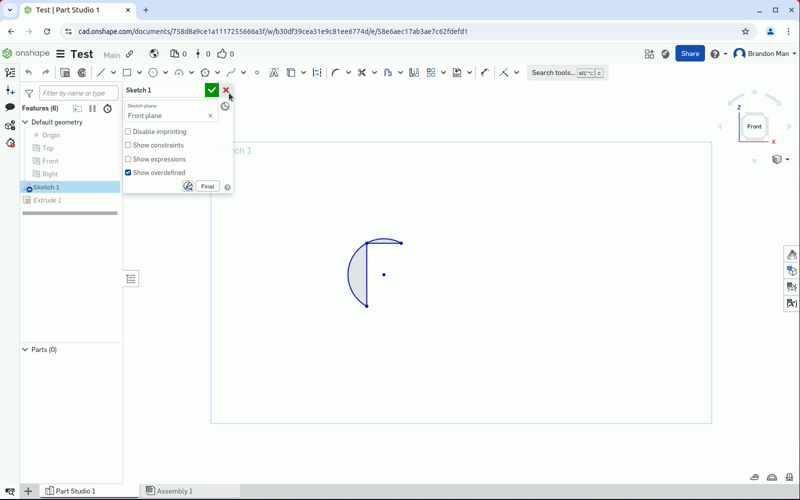
key(shift+s)
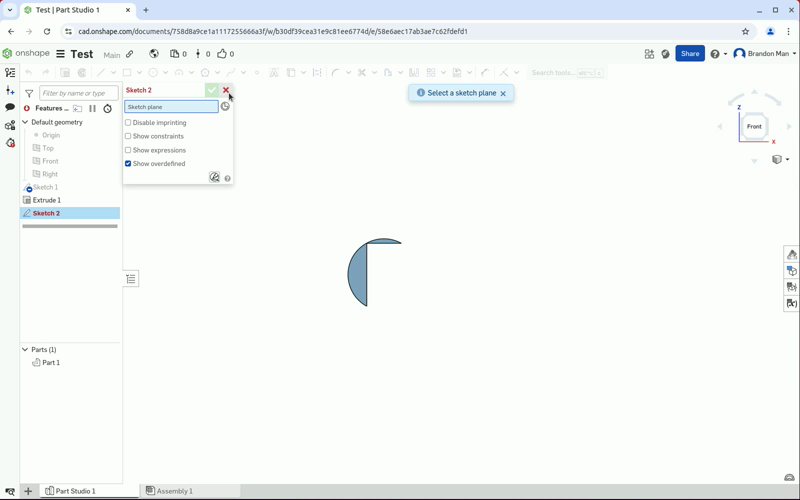
mouse_move(73, 163)
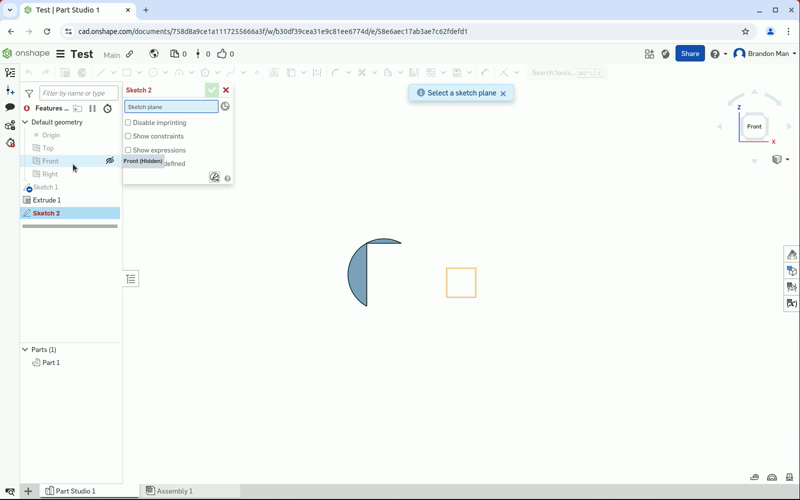
click(73, 163)
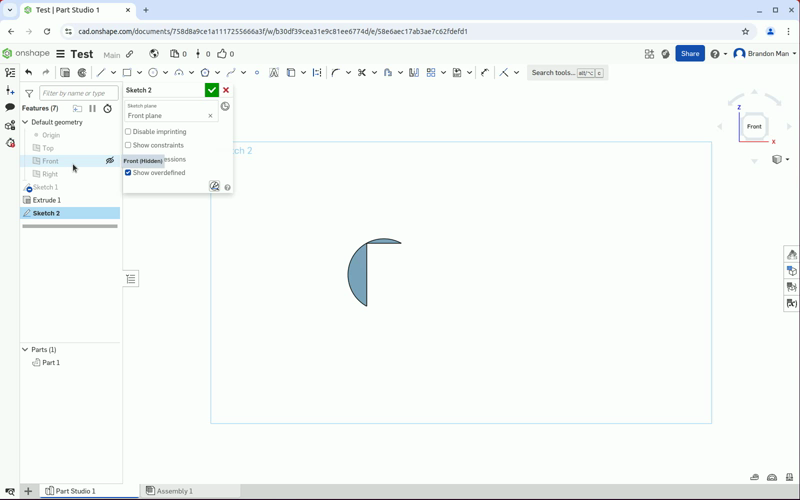
mouse_move(73, 352)
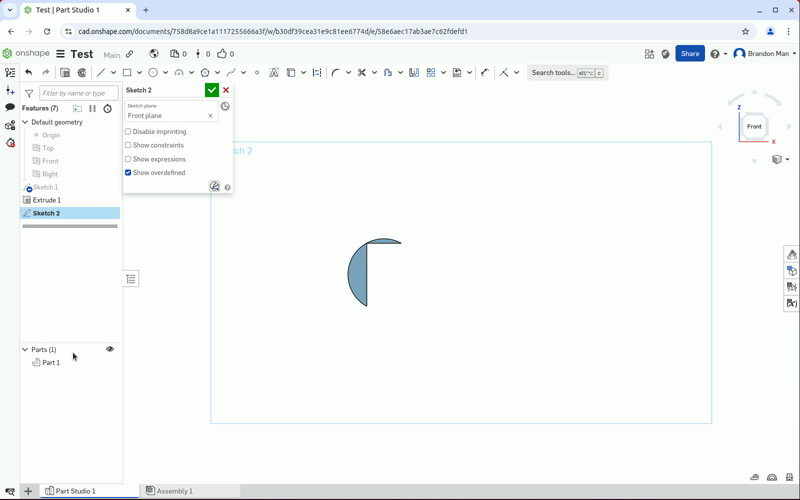
key(y)
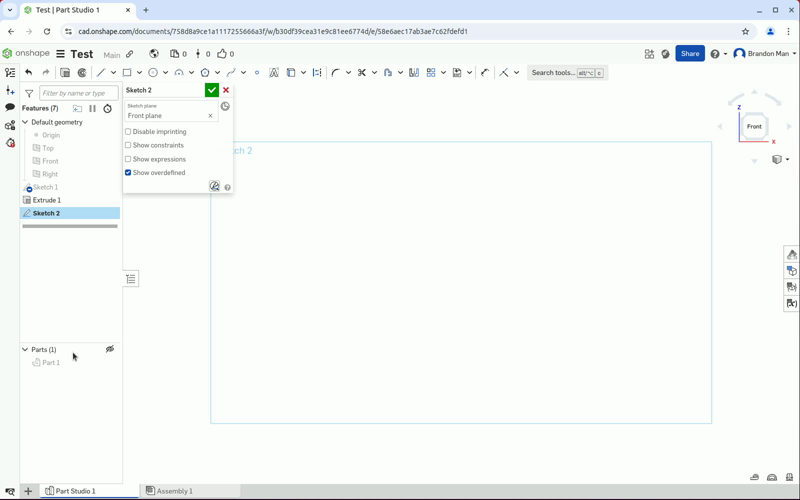
key(l)
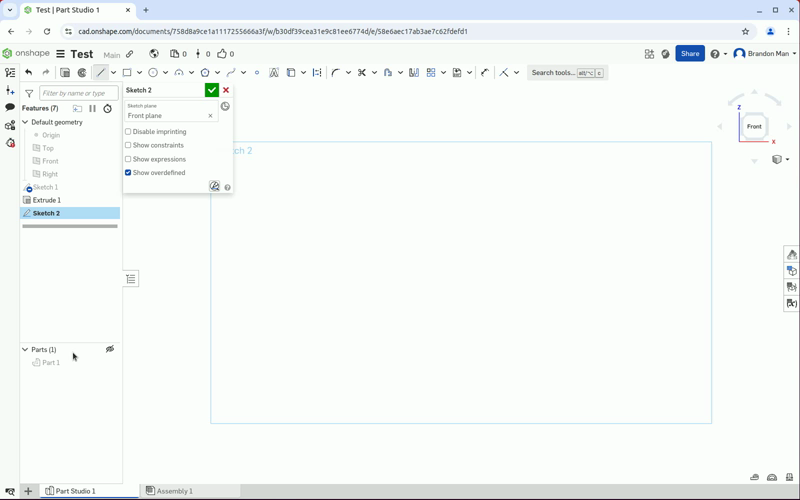
key_down(shift)
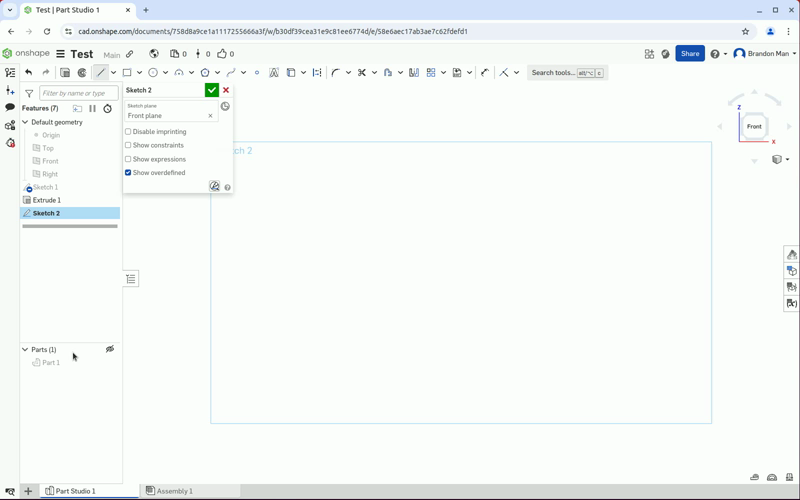
mouse_move(366, 311)
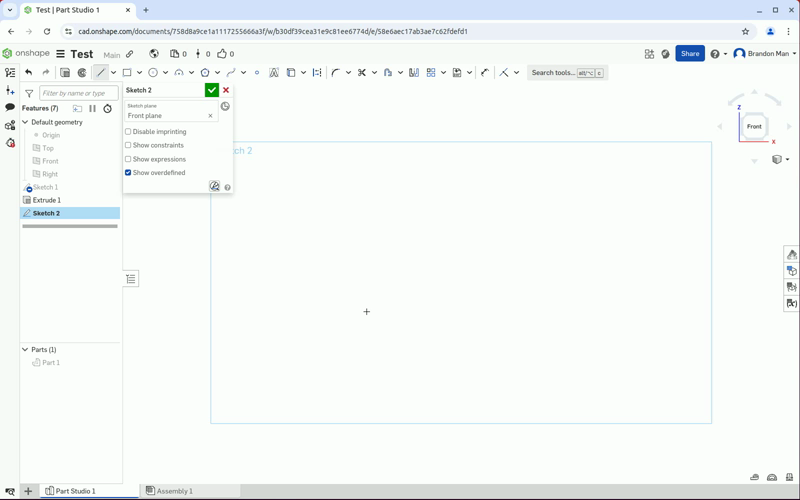
click(366, 311)
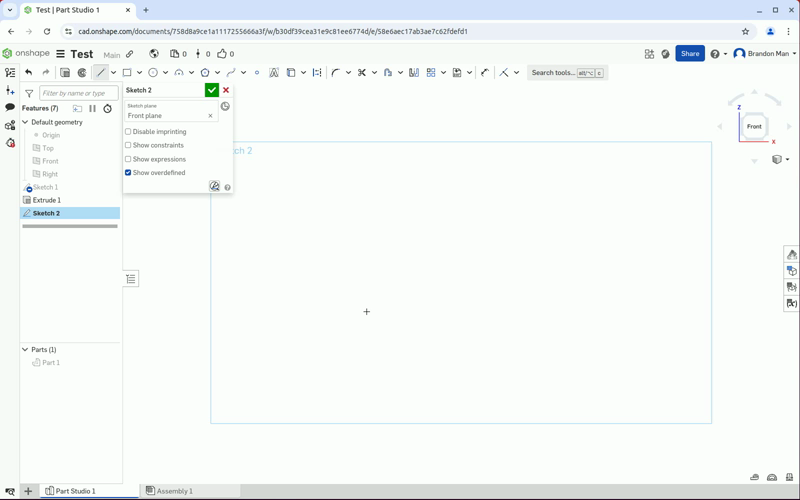
key_up(shift)
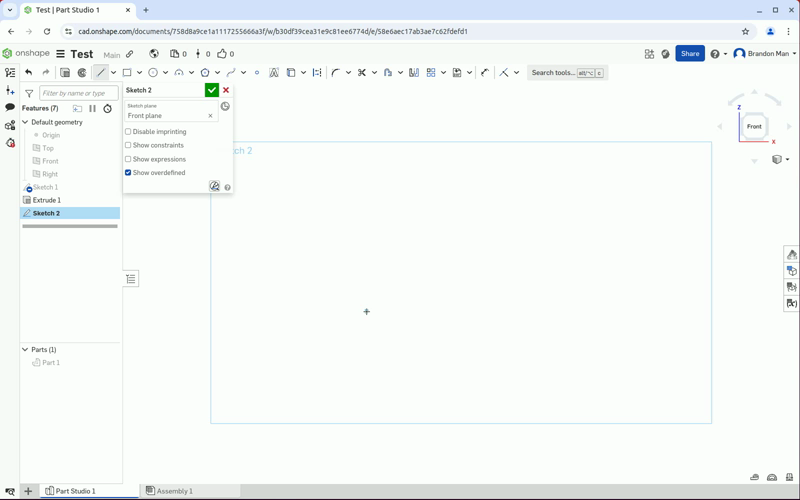
key_down(shift)
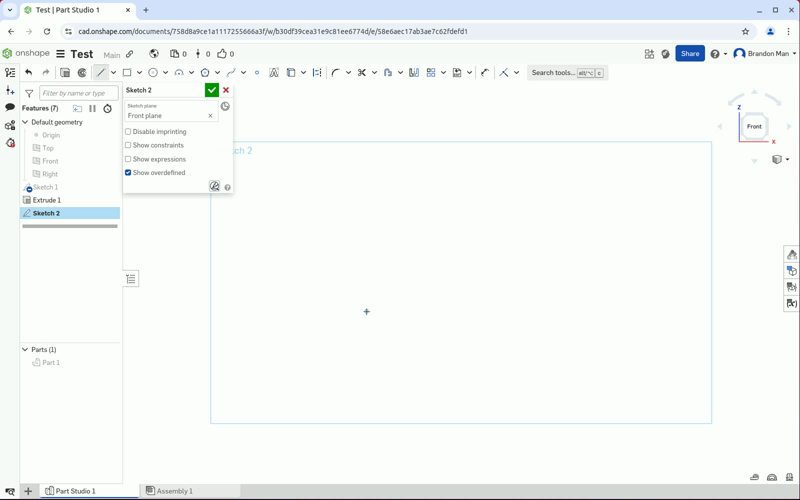
mouse_move(506, 311)
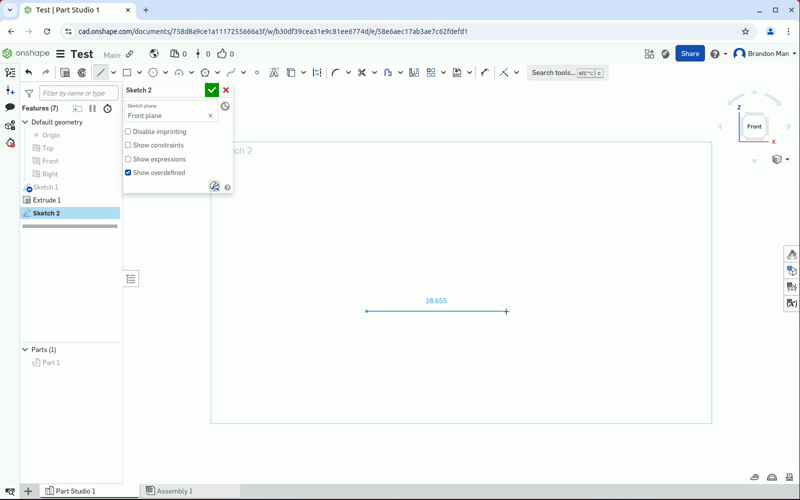
click(506, 311)
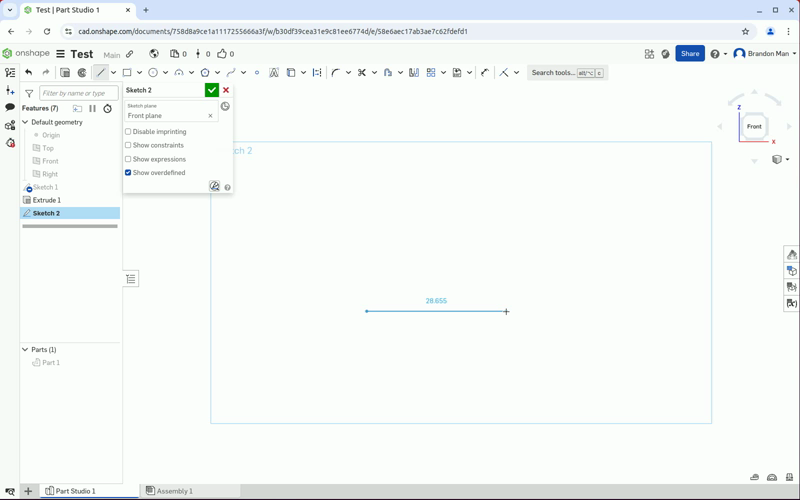
key_up(shift)
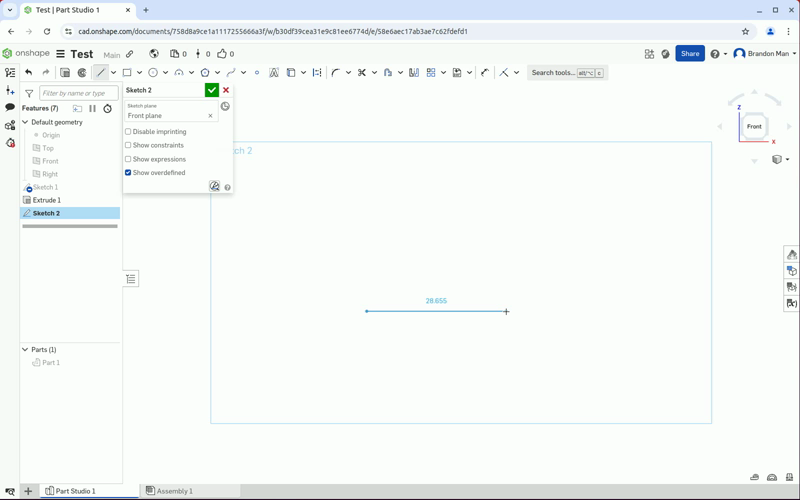
key_down(shift)
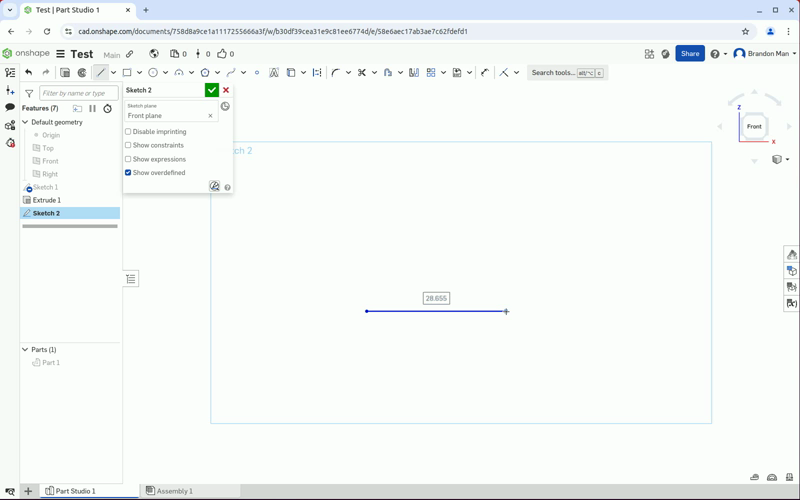
mouse_move(506, 243)
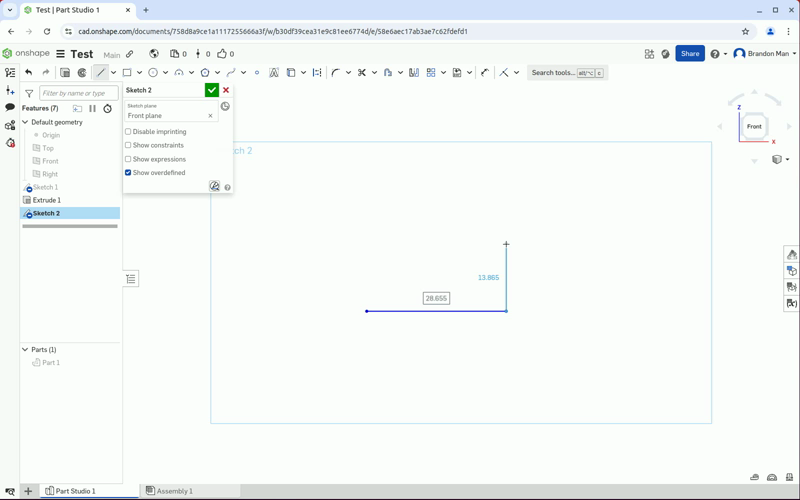
click(506, 243)
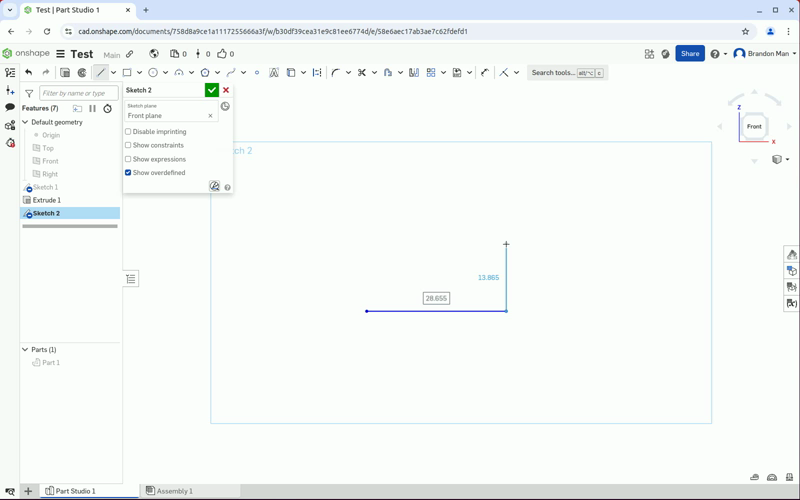
key_up(shift)
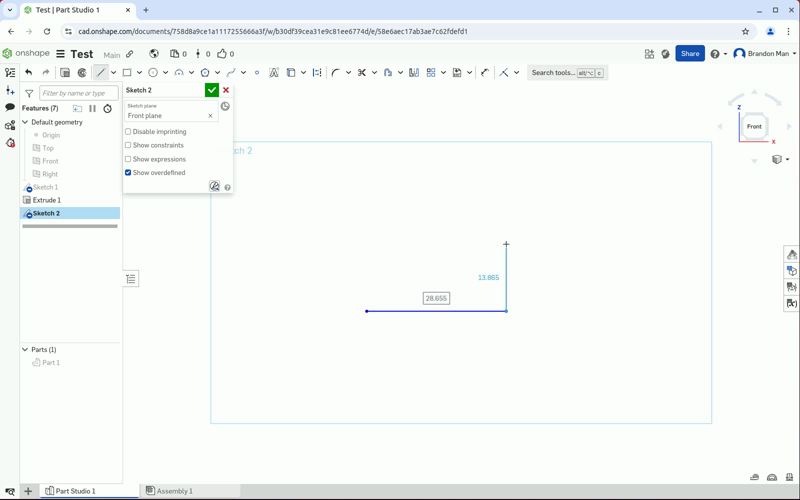
key_down(shift)
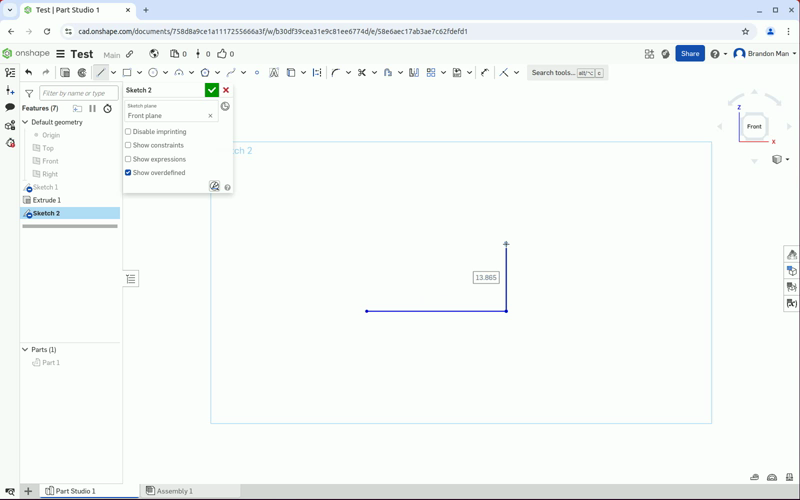
mouse_move(400, 243)
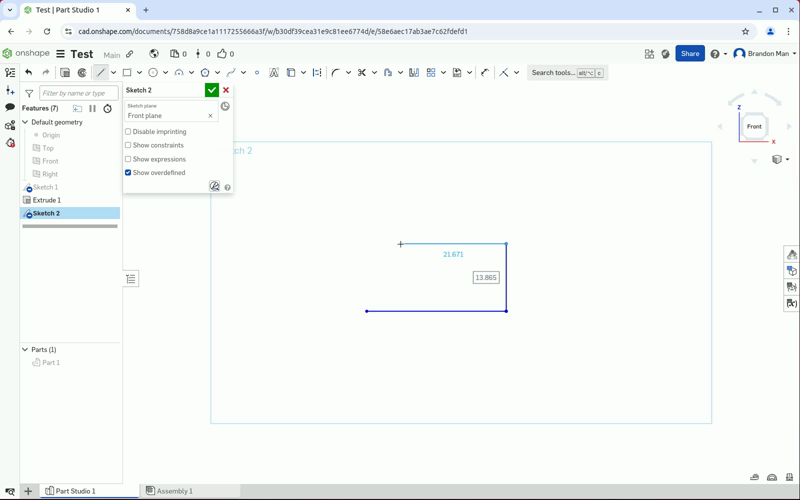
click(400, 243)
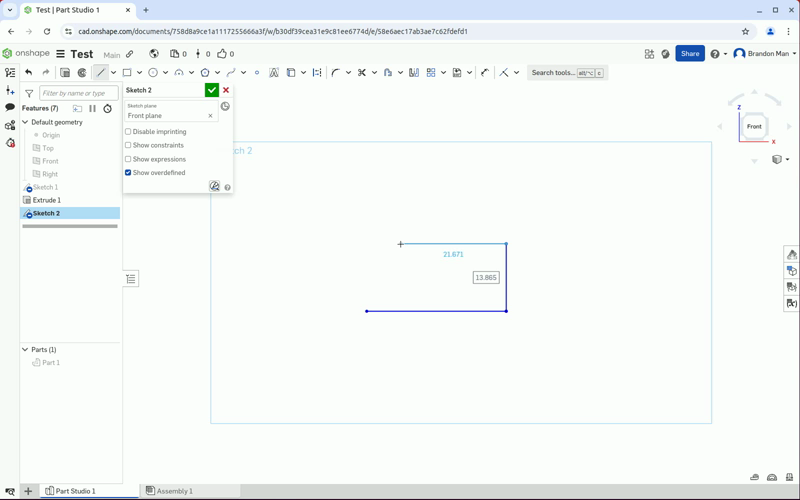
key_up(shift)
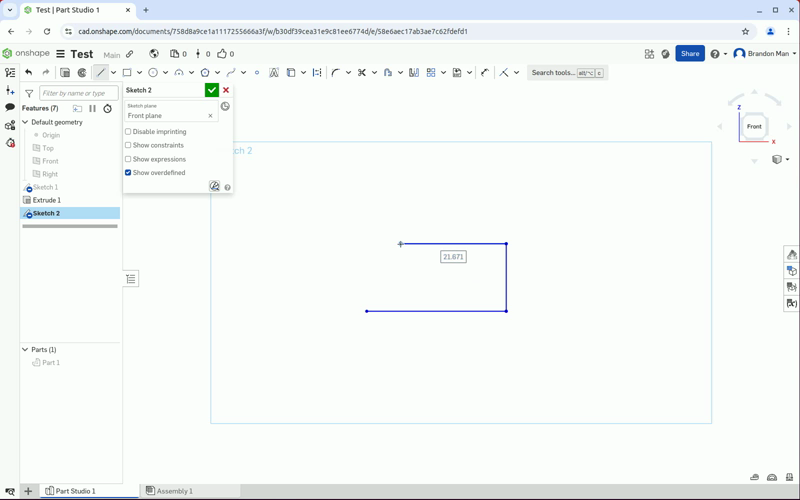
key(esc)
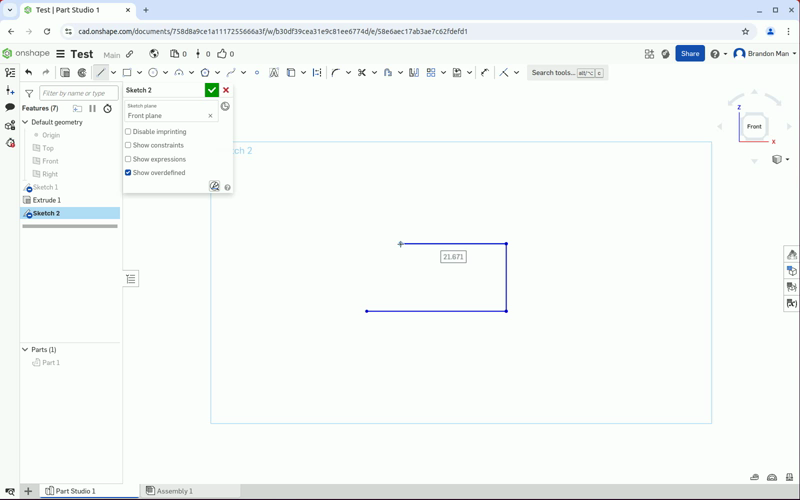
key(a)
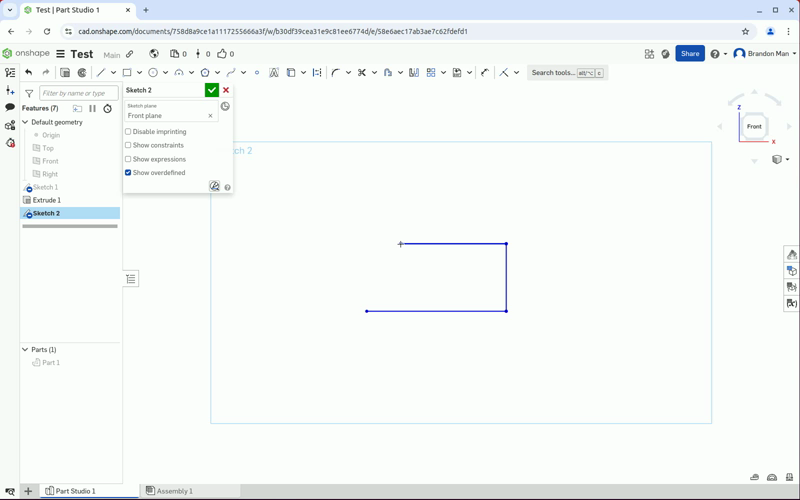
mouse_move(400, 243)
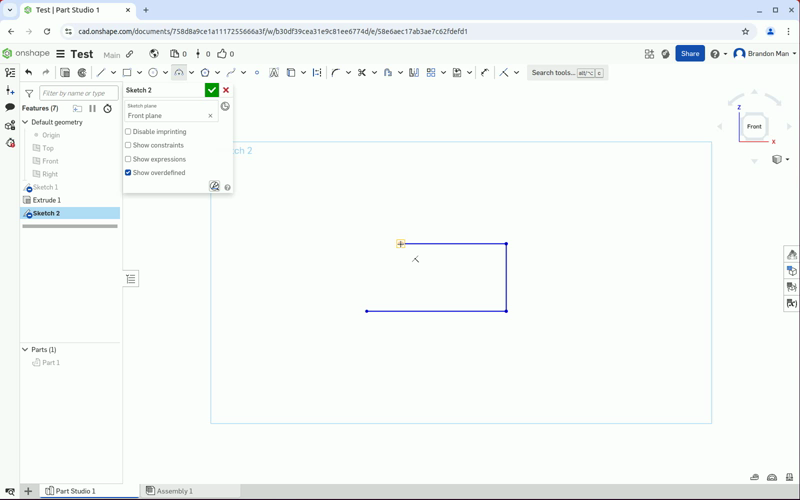
click(400, 243)
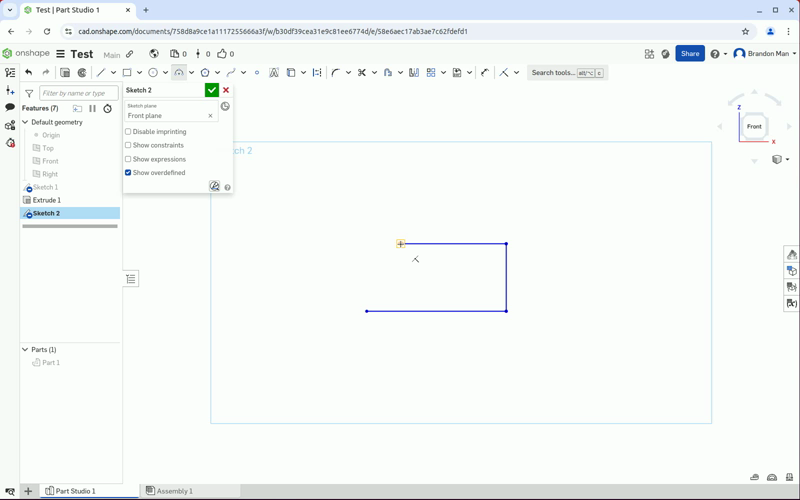
key_down(shift)
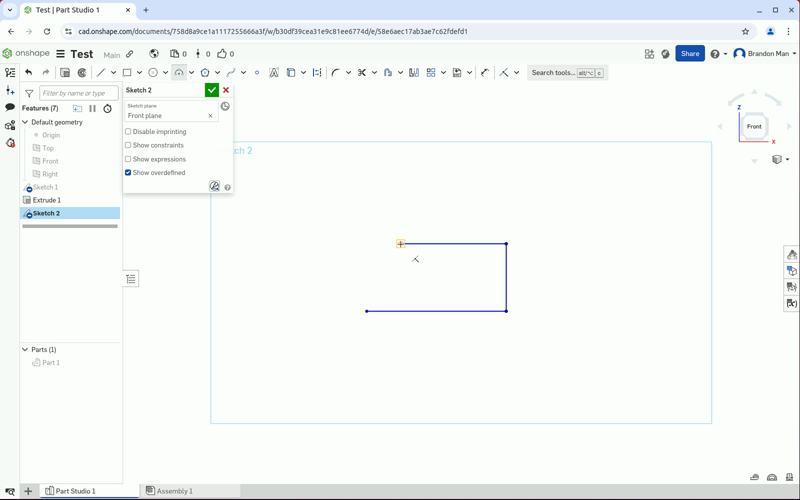
mouse_move(366, 306)
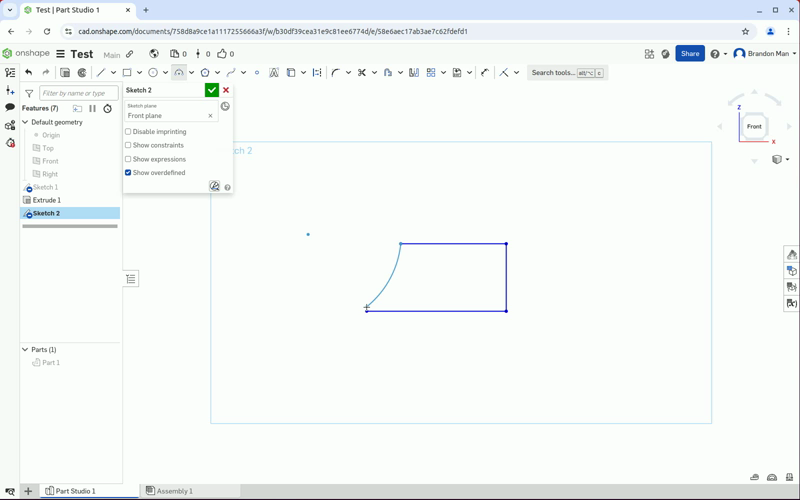
scroll(6)
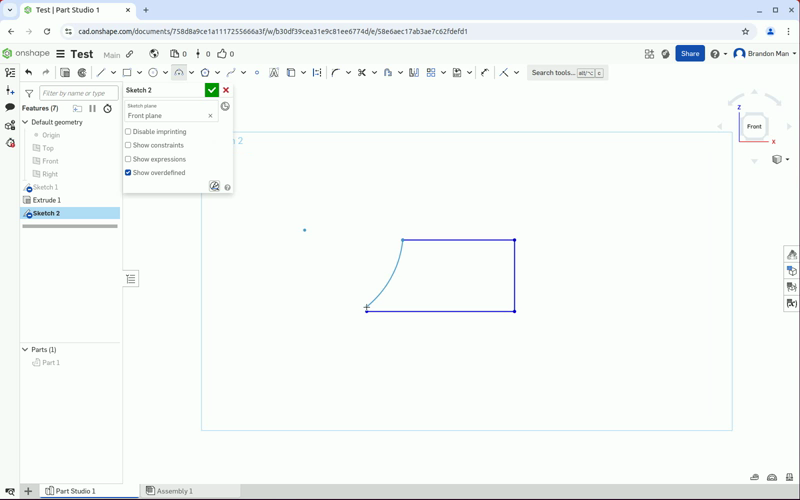
scroll(6)
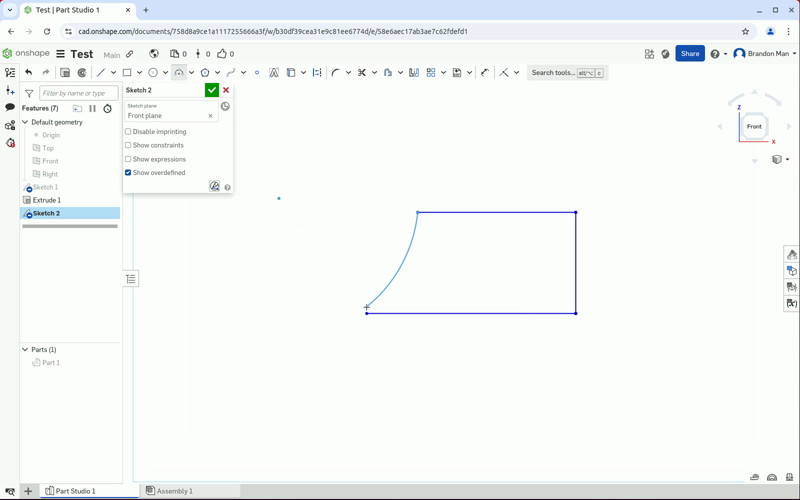
scroll(6)
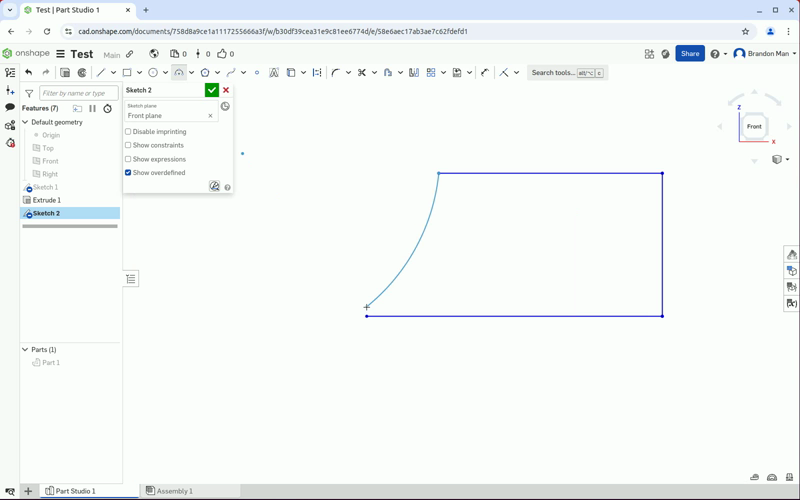
scroll(6)
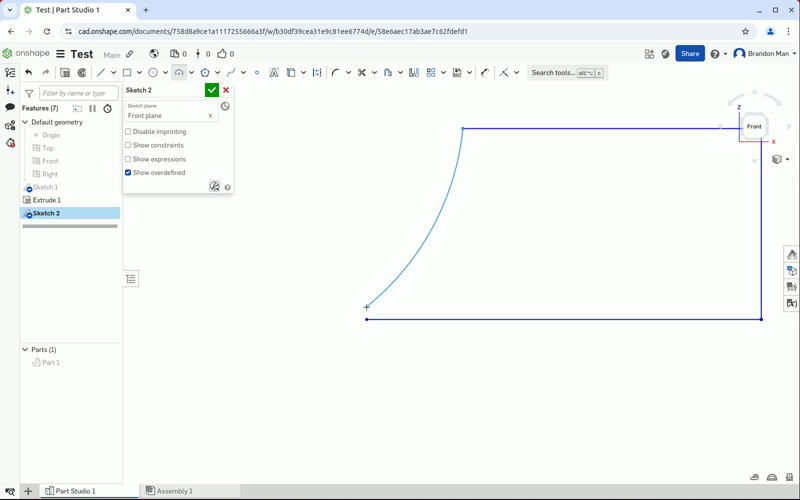
scroll(6)
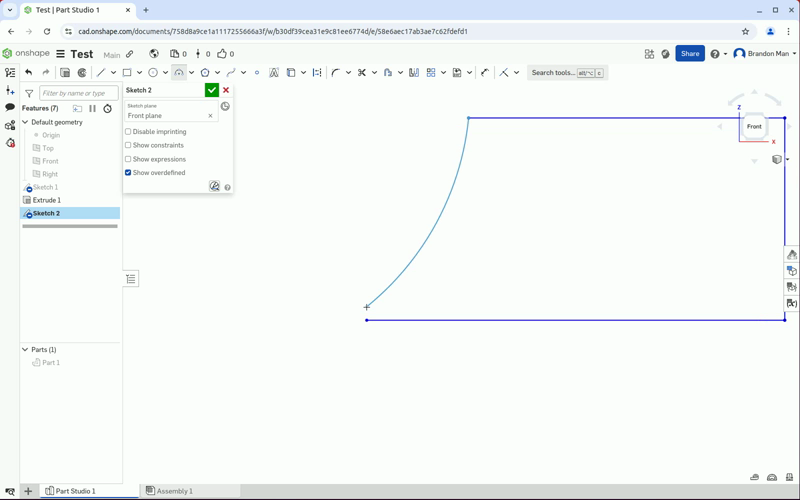
scroll(6)
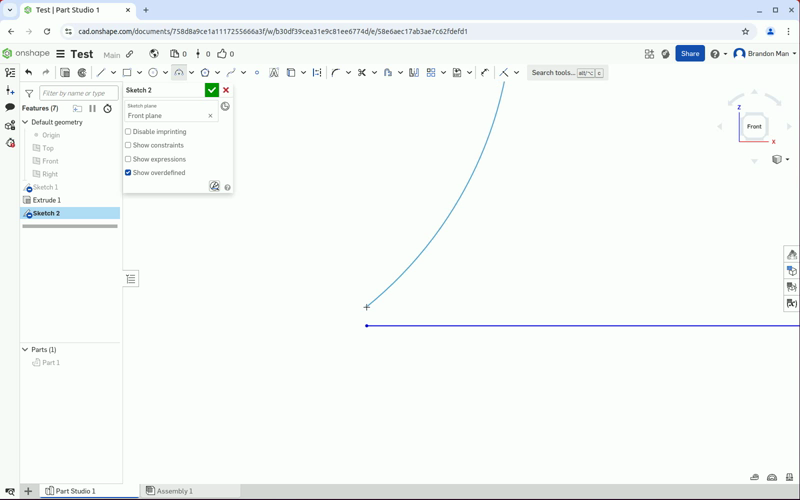
scroll(6)
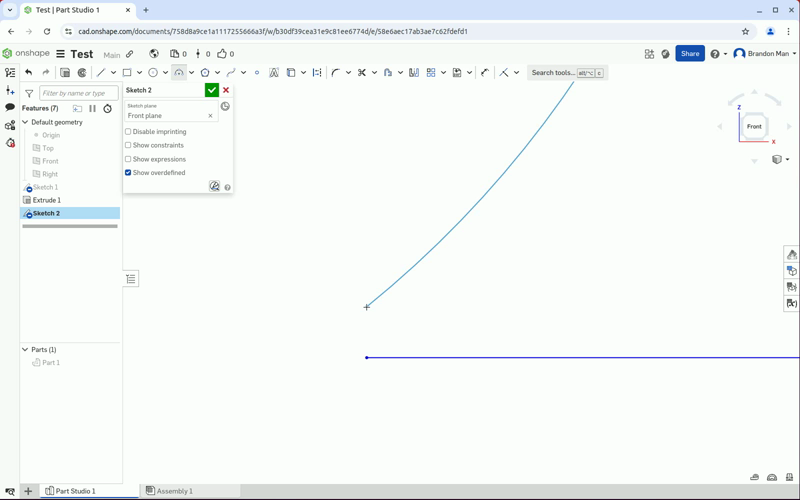
click(366, 306)
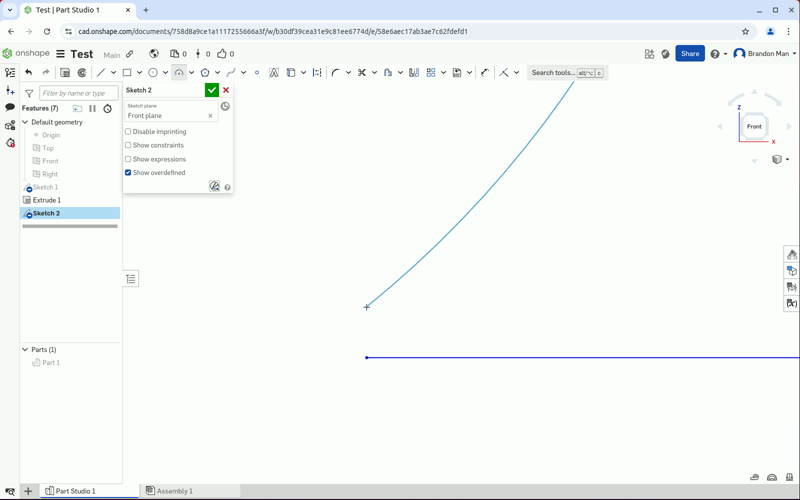
scroll(-6)
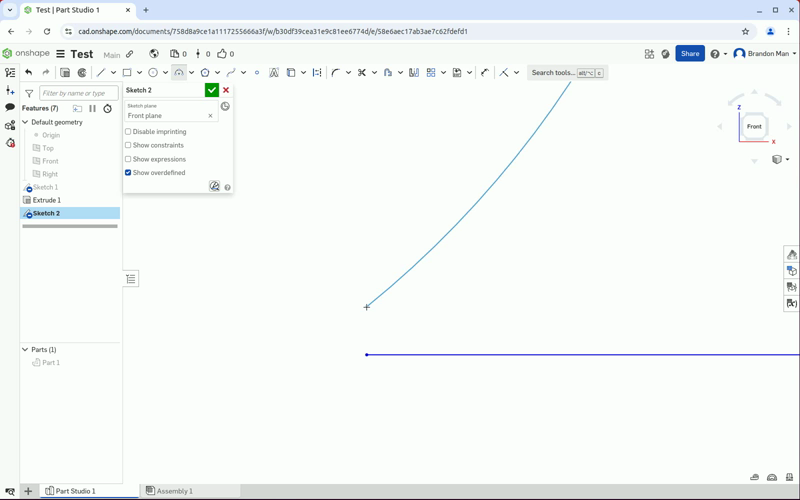
scroll(-6)
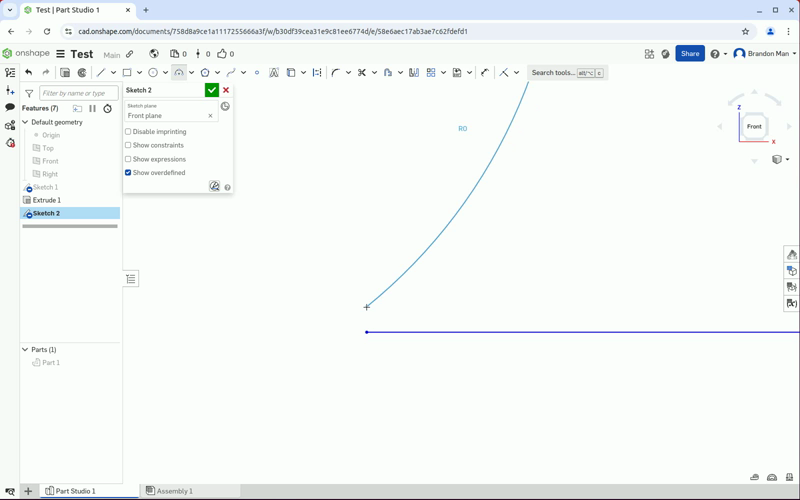
scroll(-6)
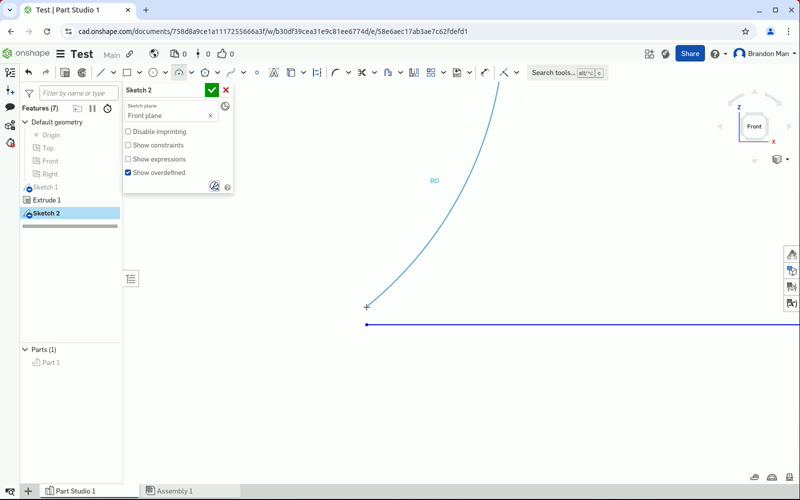
scroll(-6)
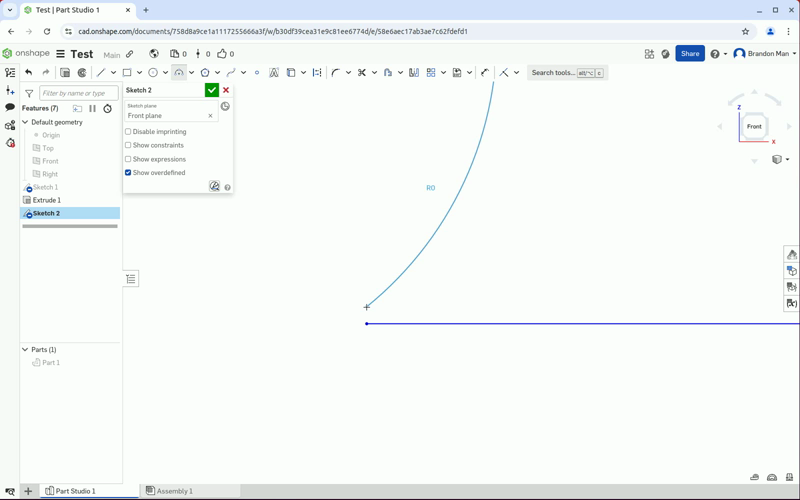
scroll(-6)
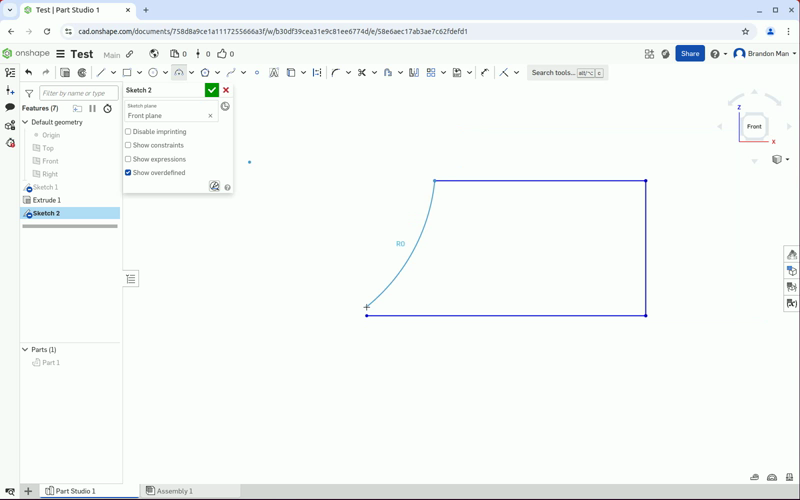
scroll(-6)
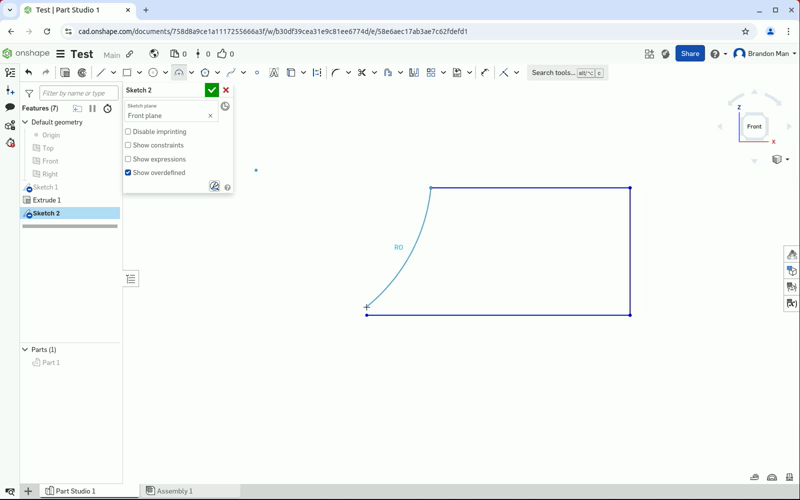
scroll(-6)
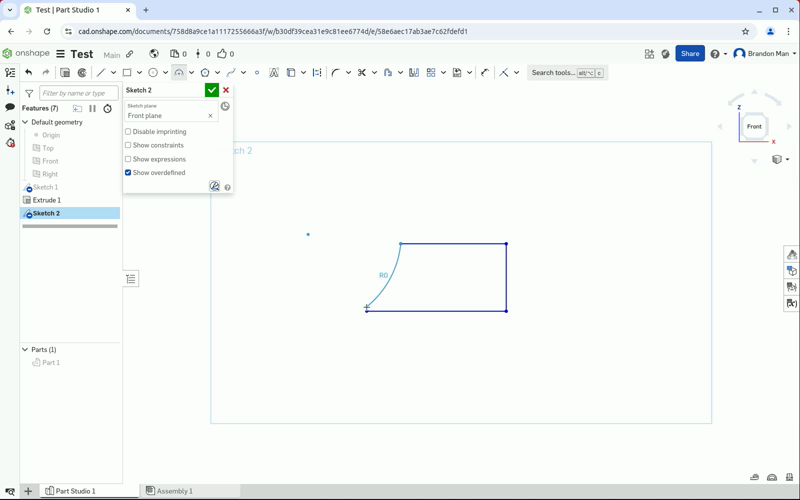
mouse_move(415, 292)
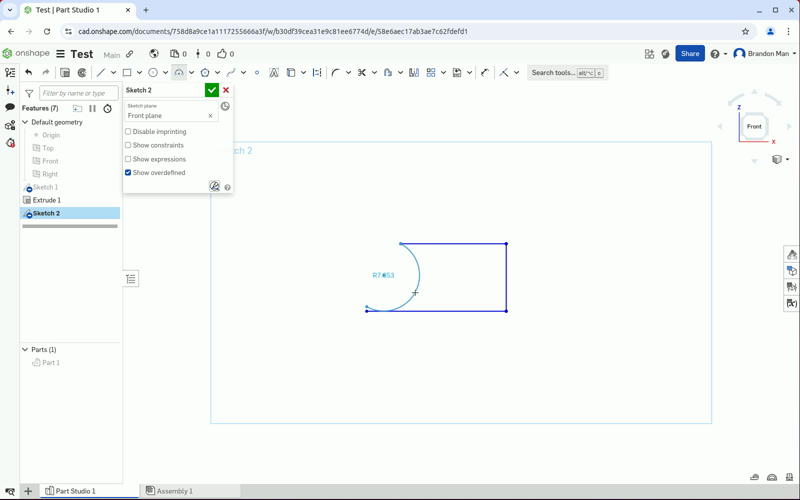
click(415, 292)
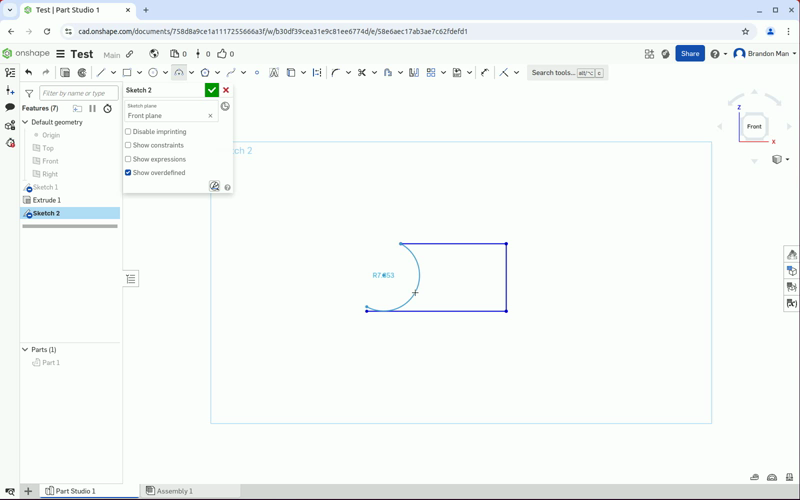
key_up(shift)
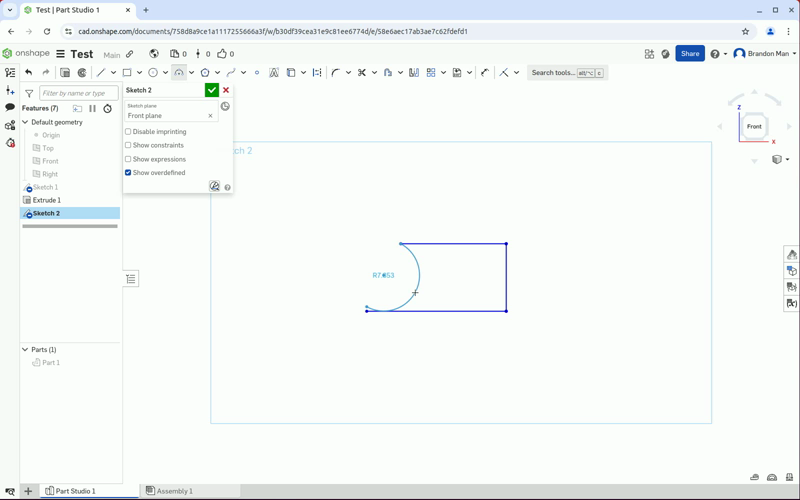
key(esc)
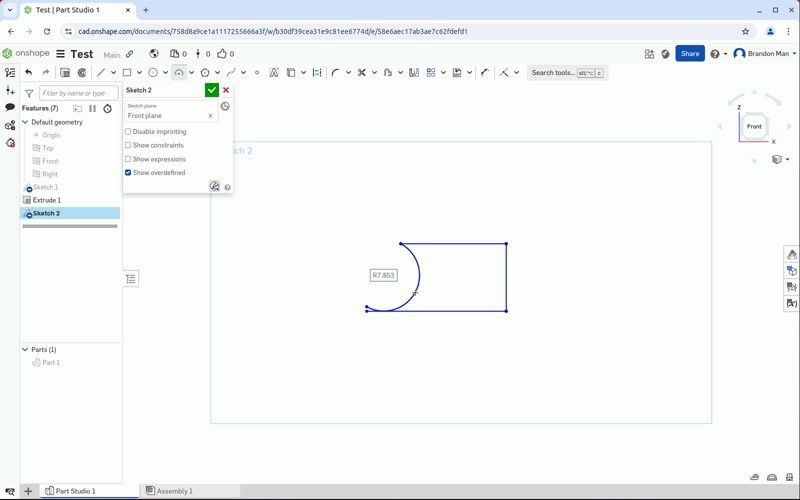
key(l)
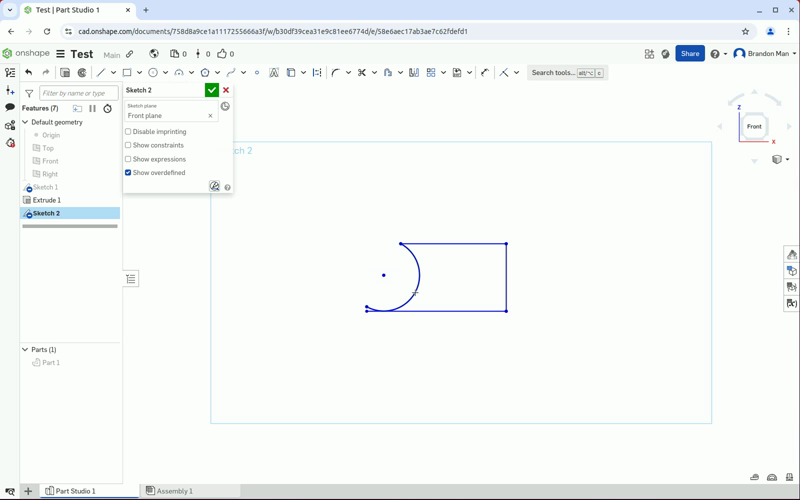
mouse_move(366, 306)
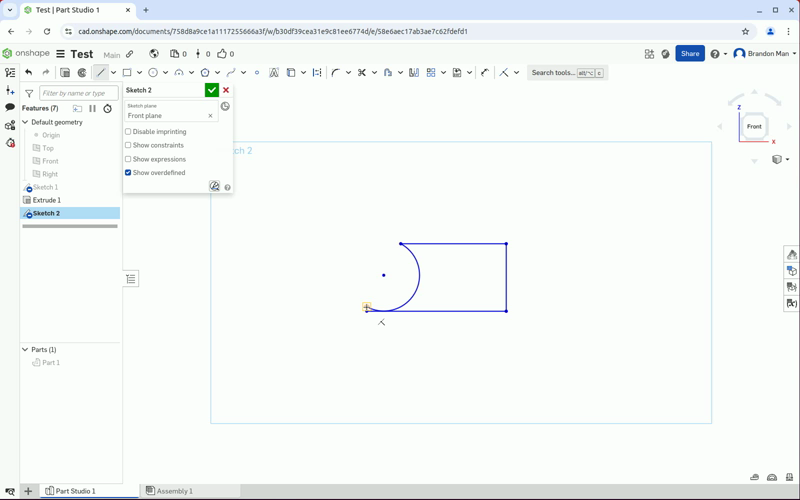
scroll(6)
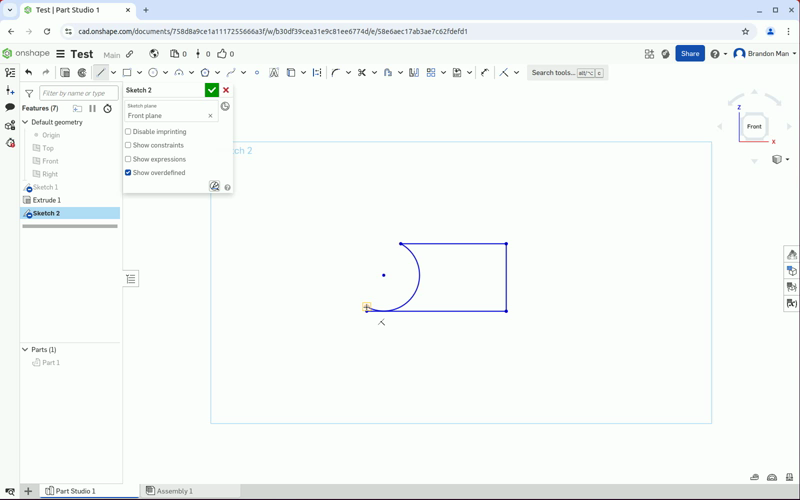
scroll(6)
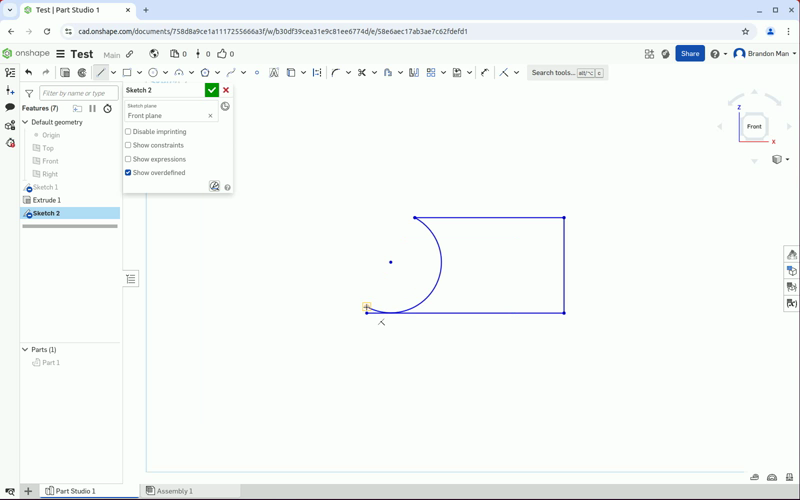
scroll(6)
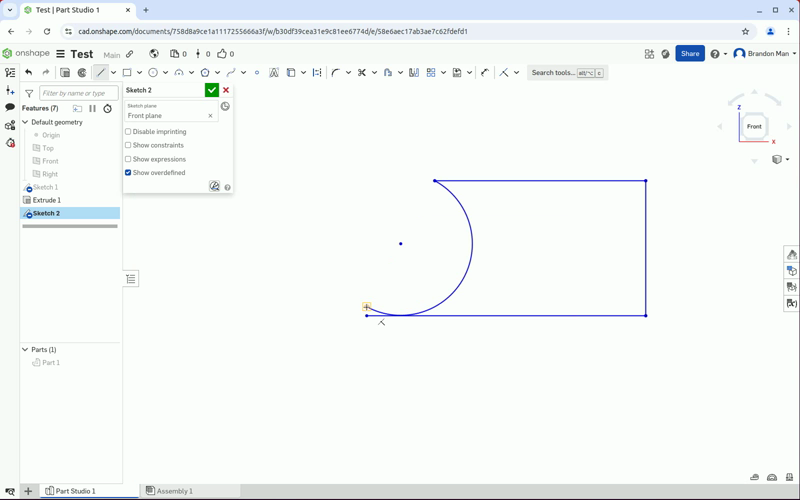
scroll(6)
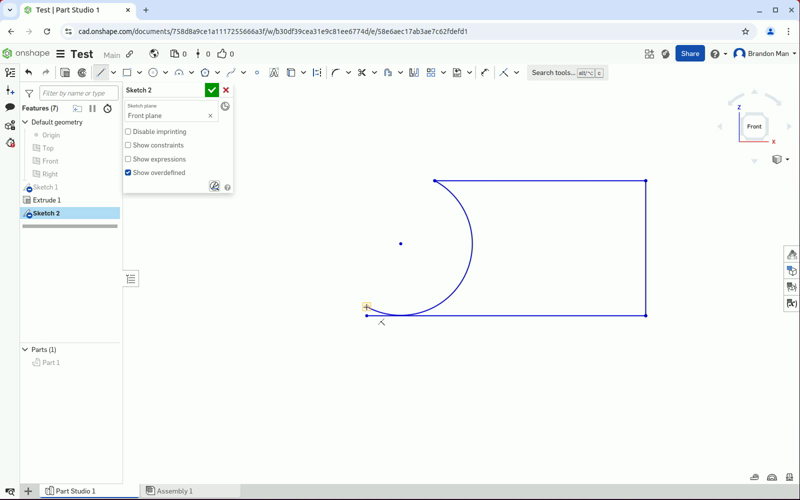
scroll(6)
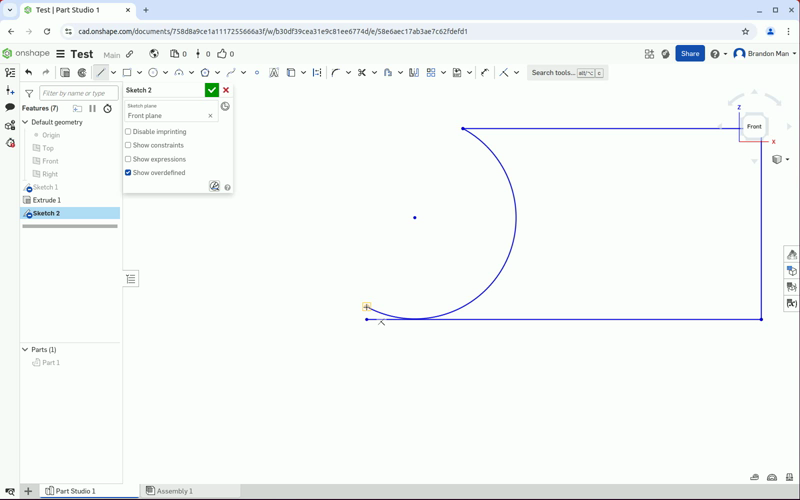
scroll(6)
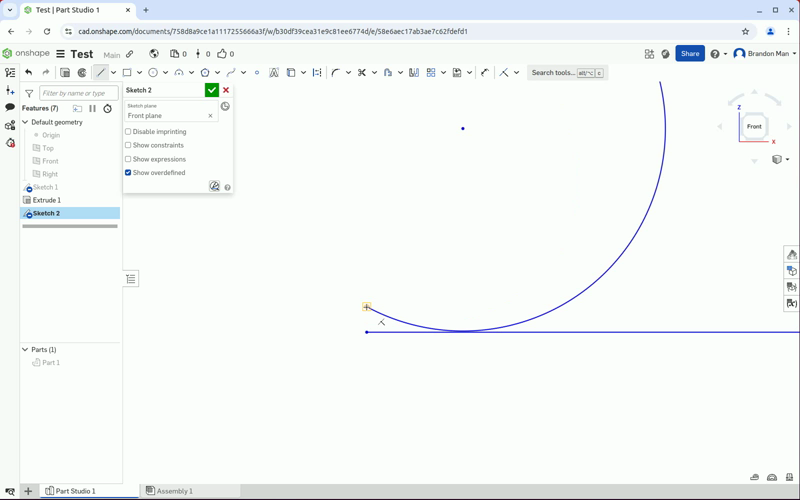
scroll(6)
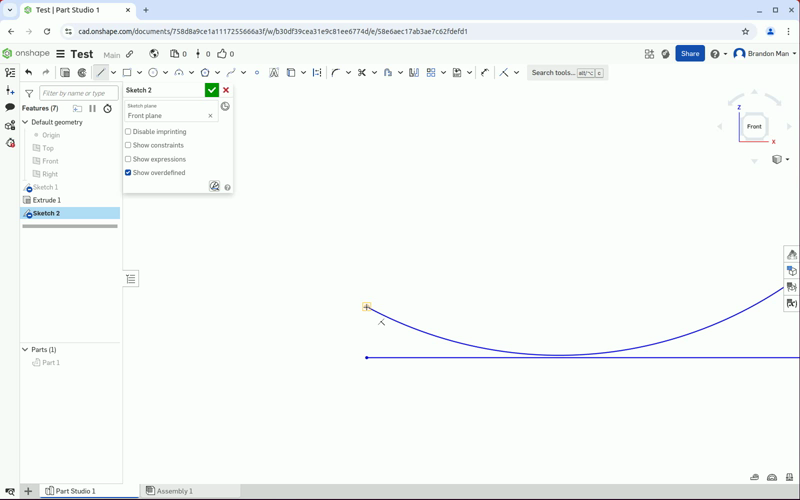
click(366, 306)
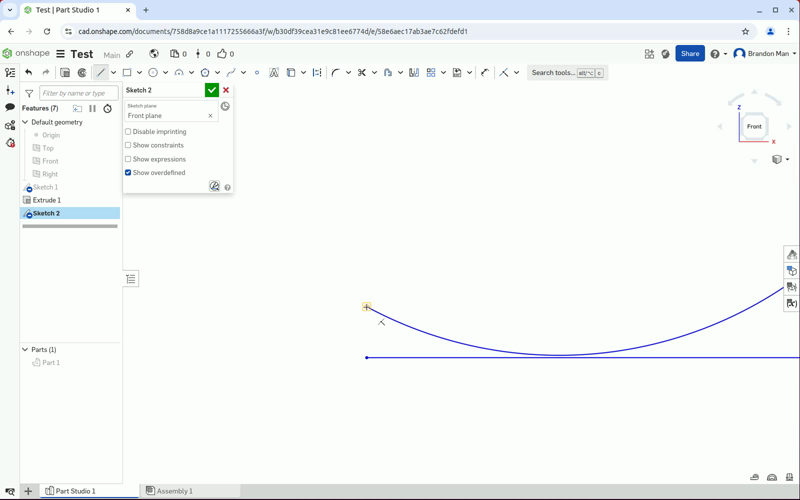
scroll(-6)
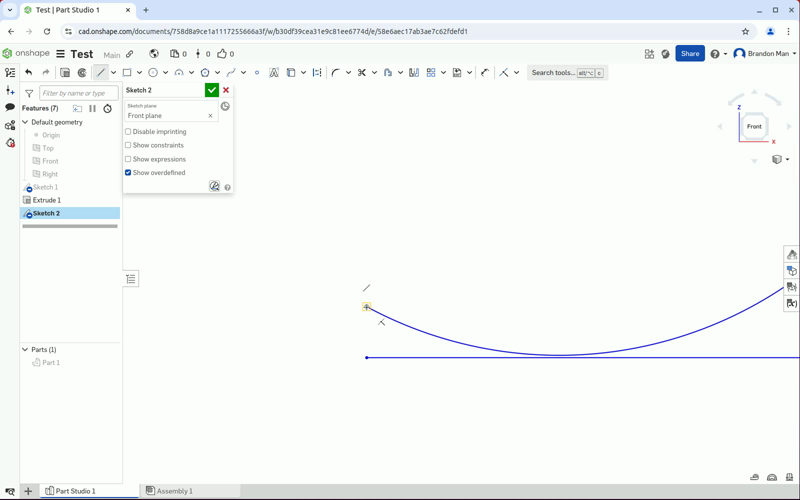
scroll(-6)
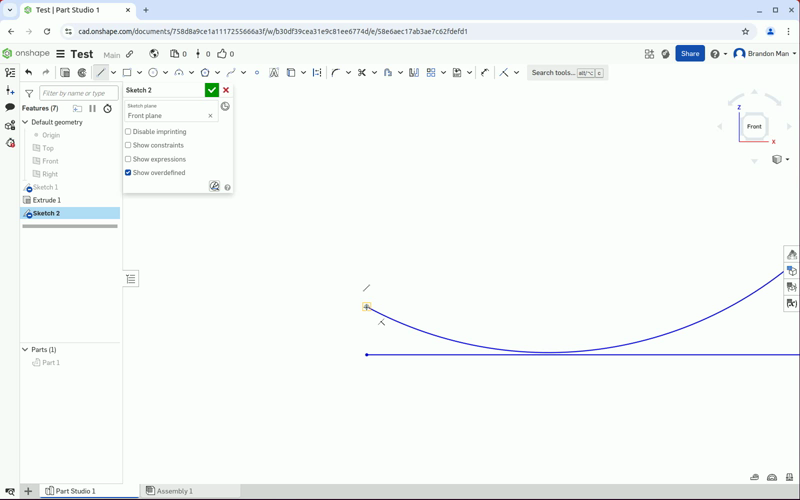
scroll(-6)
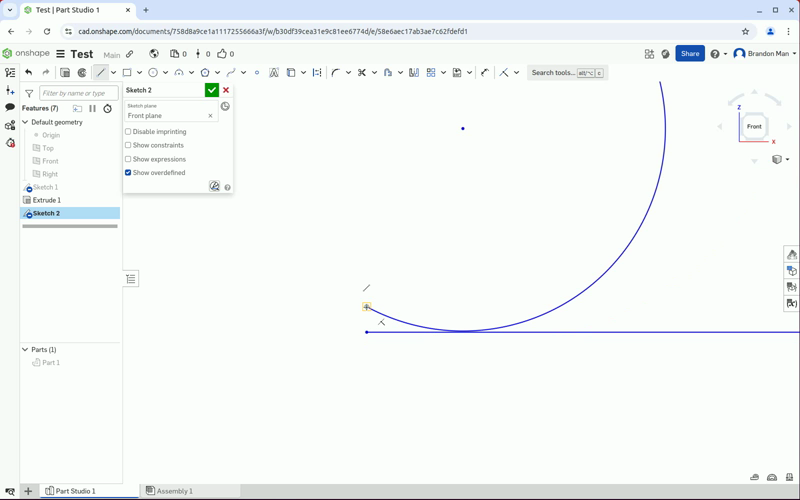
scroll(-6)
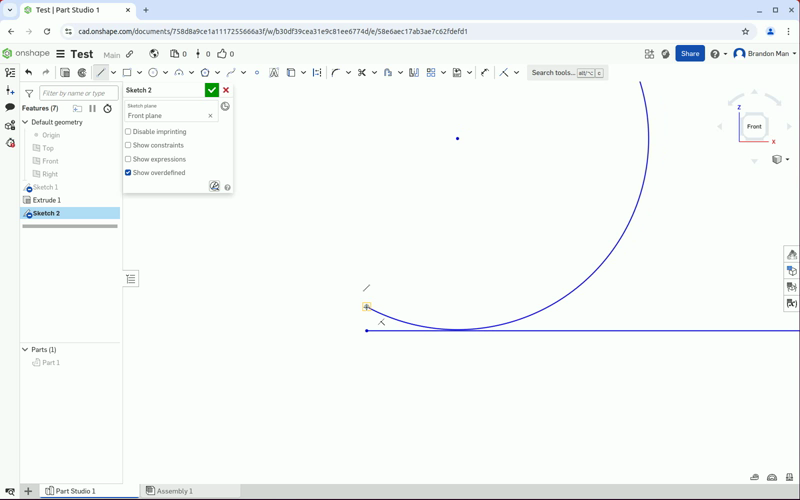
scroll(-6)
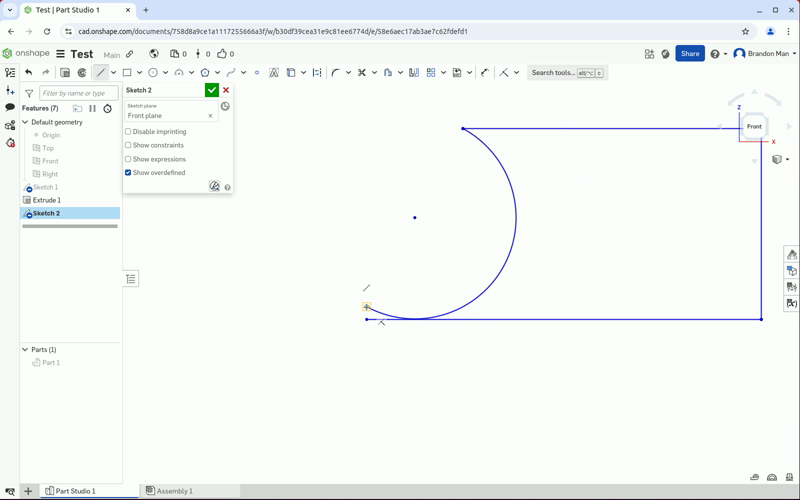
scroll(-6)
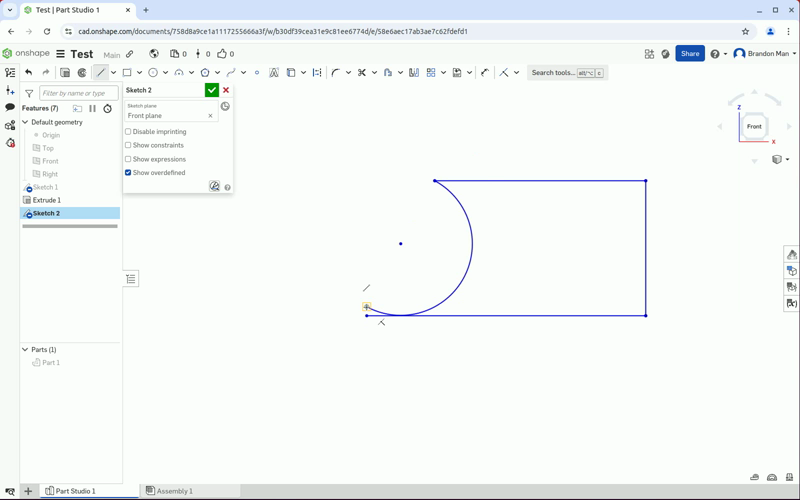
scroll(-6)
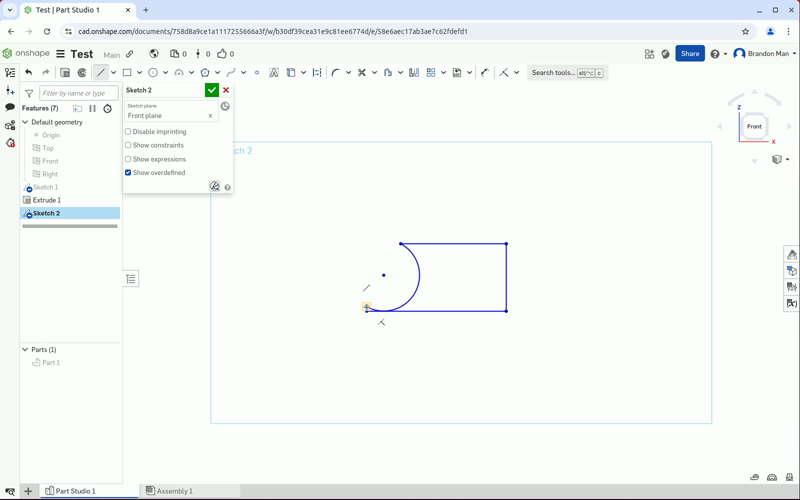
mouse_move(396, 306)
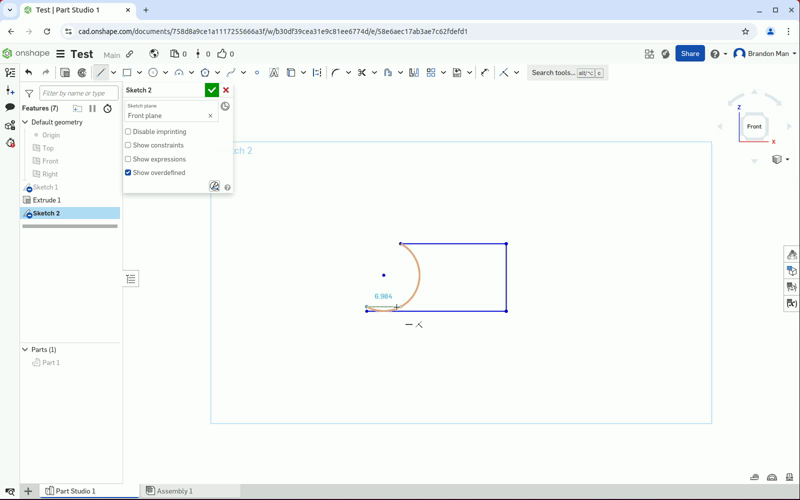
key_down(shift)
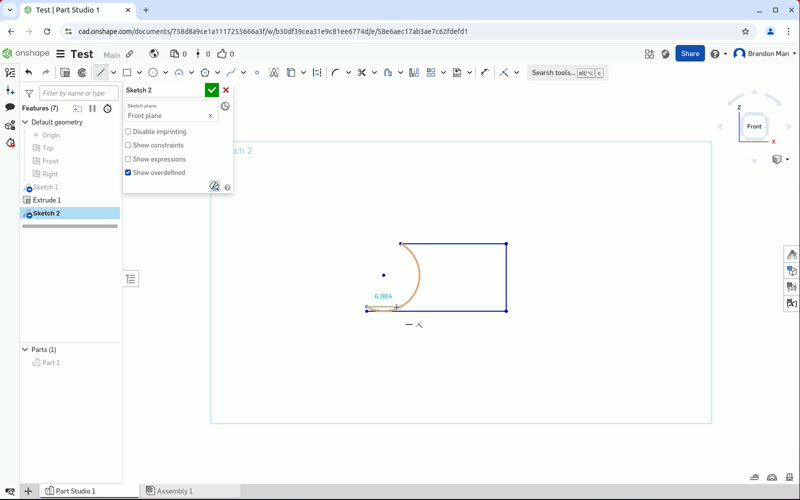
mouse_move(366, 311)
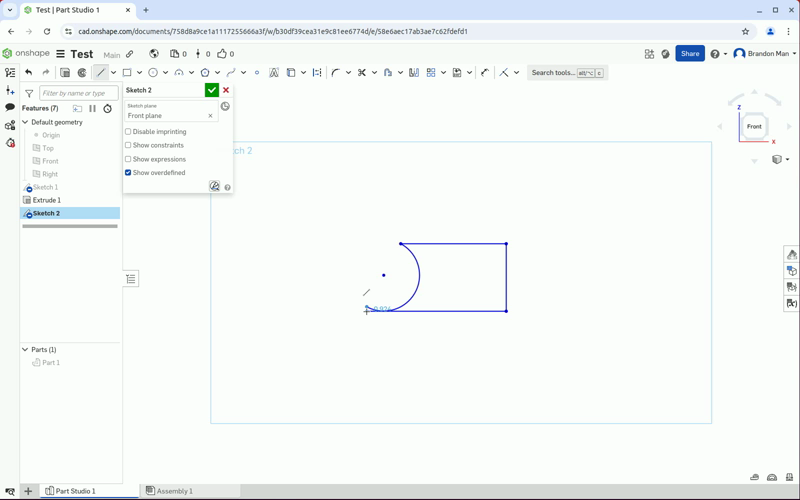
scroll(6)
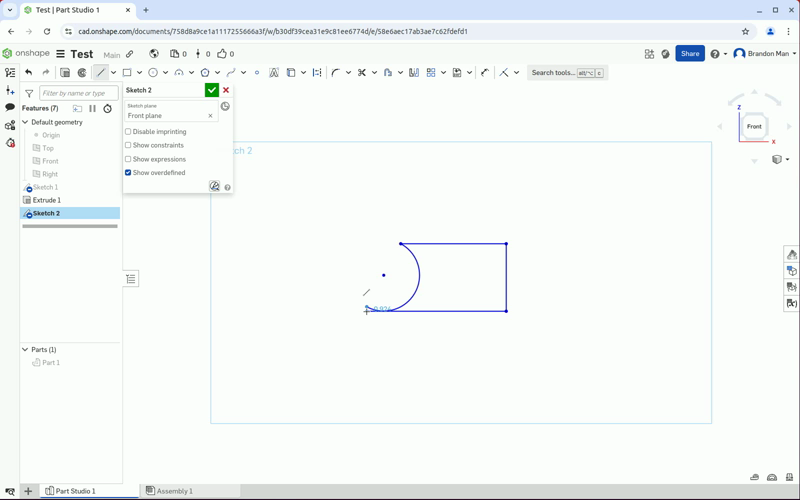
scroll(6)
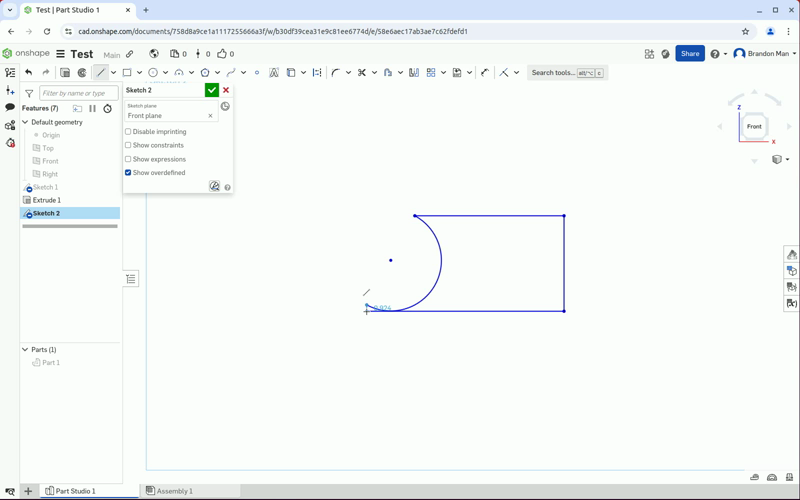
scroll(6)
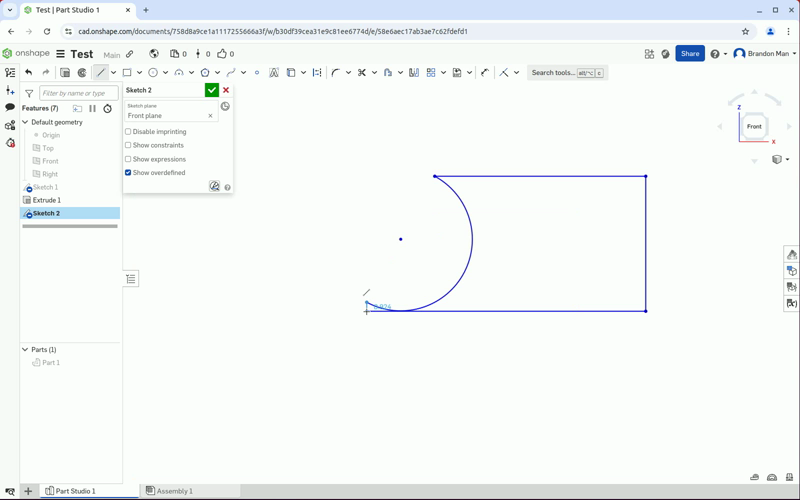
scroll(6)
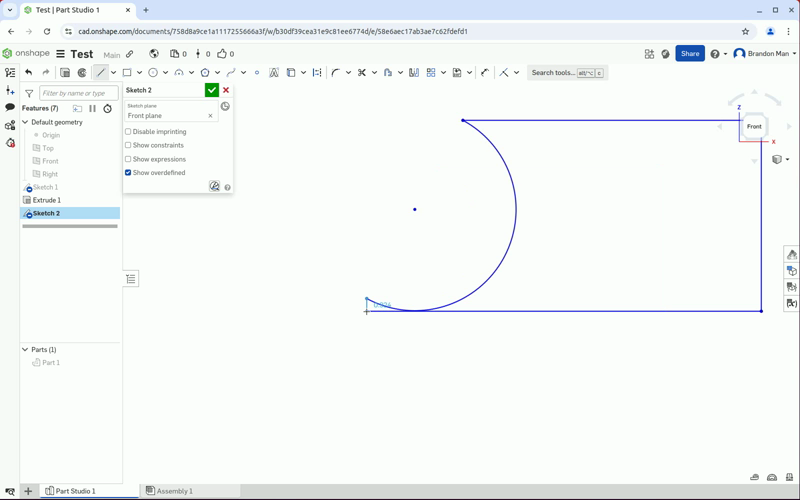
scroll(6)
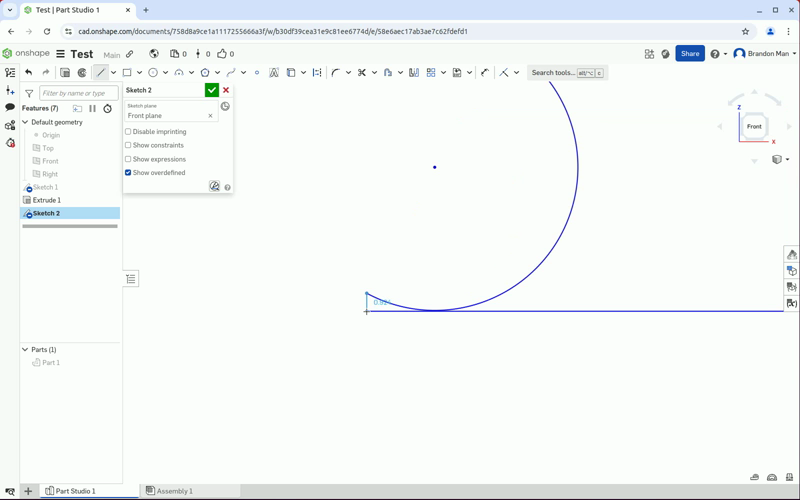
scroll(6)
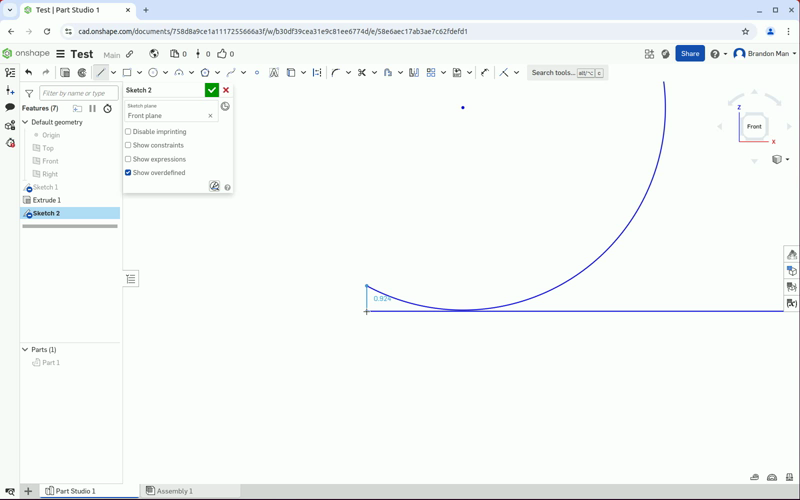
scroll(6)
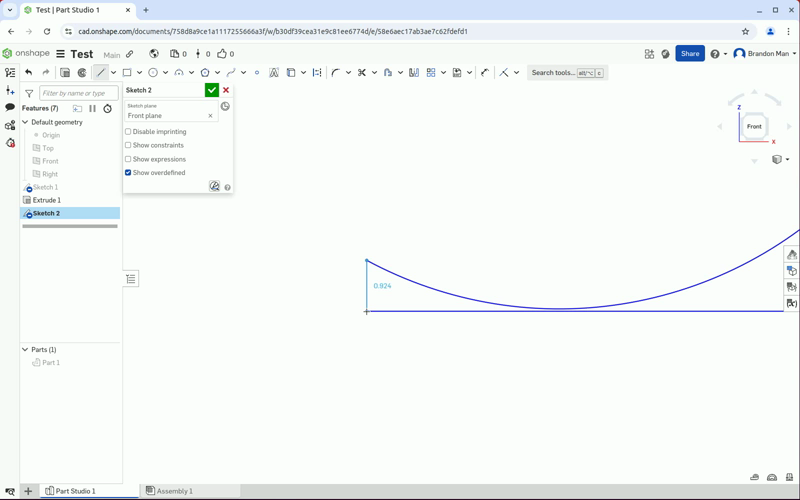
key_up(shift)
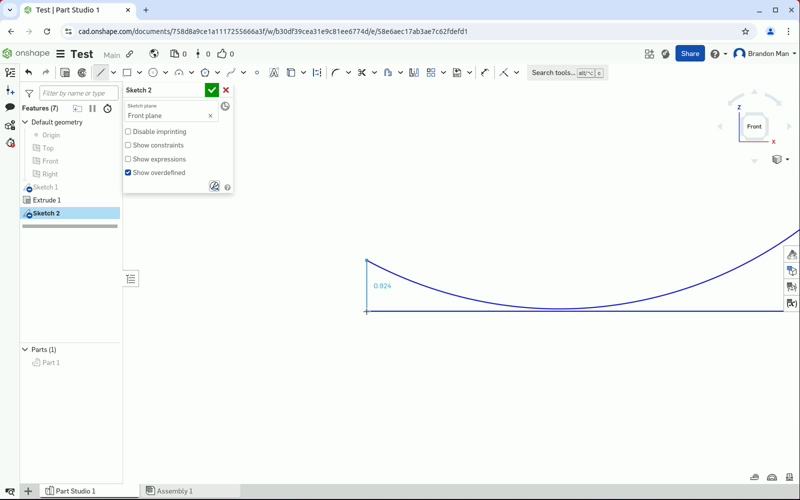
click(366, 311)
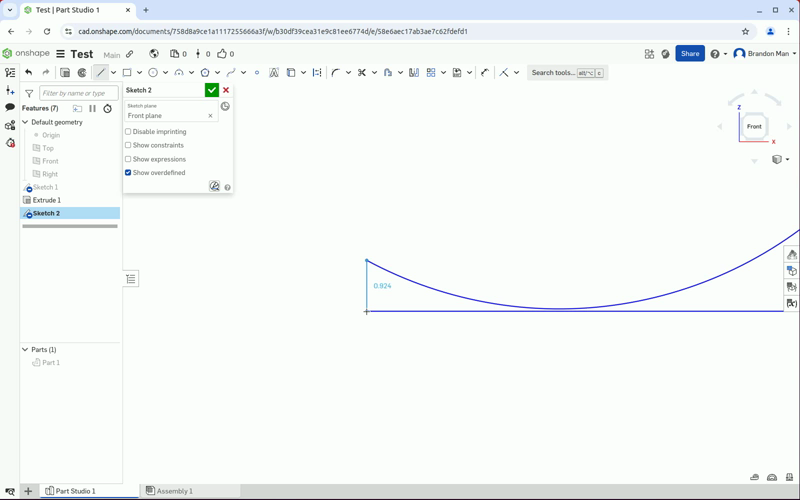
scroll(-6)
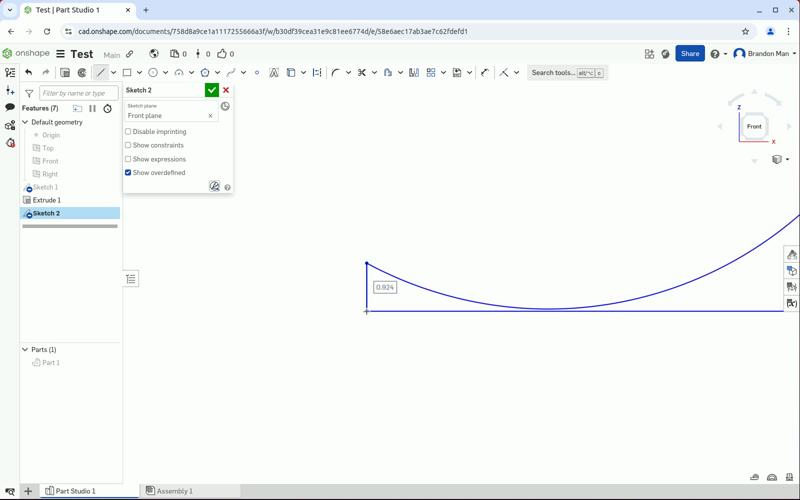
scroll(-6)
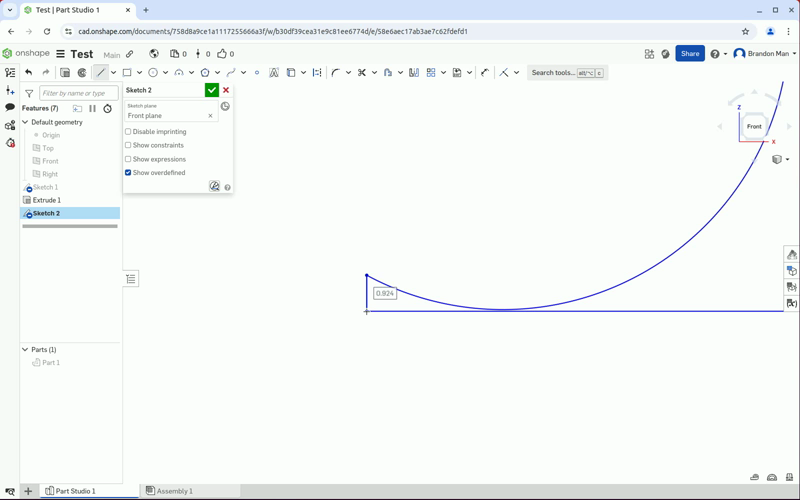
scroll(-6)
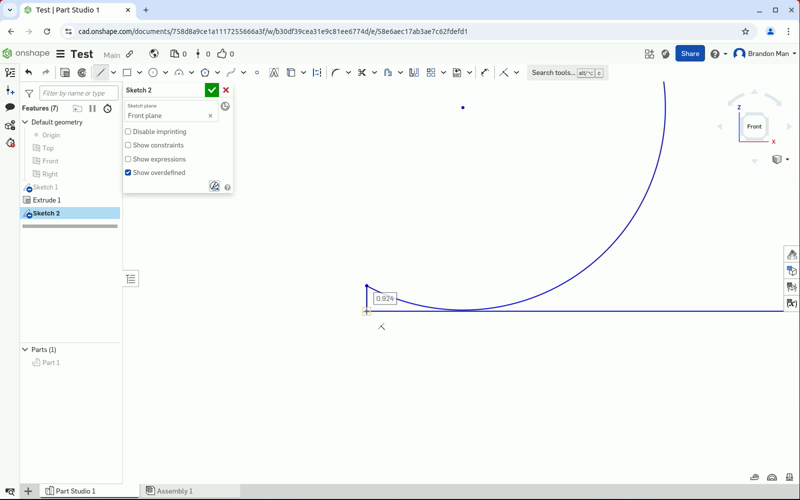
scroll(-6)
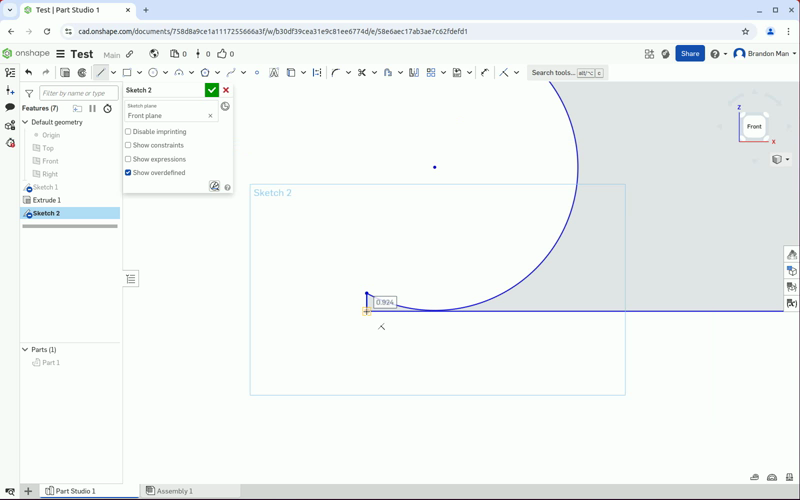
scroll(-6)
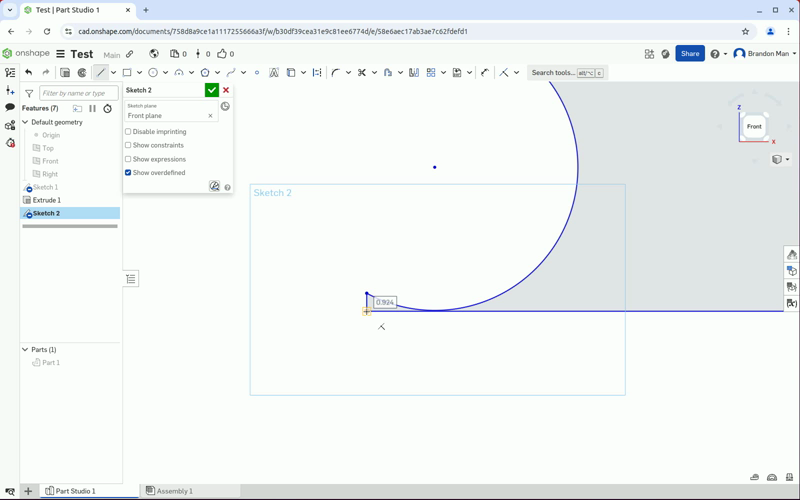
scroll(-6)
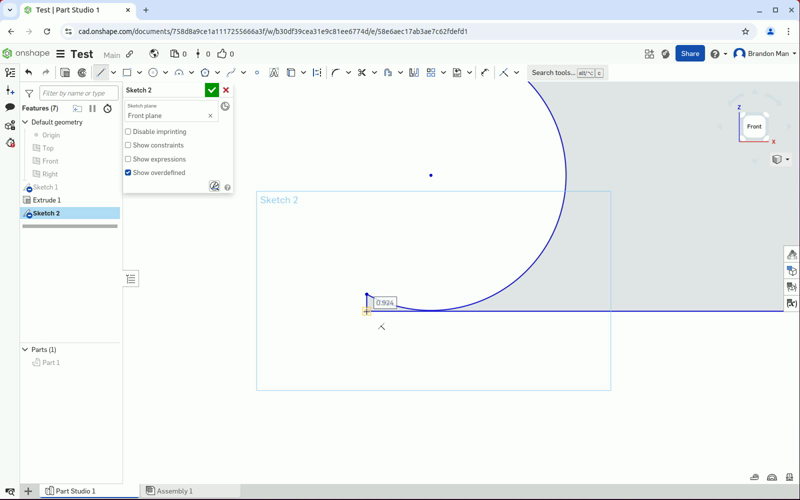
scroll(-6)
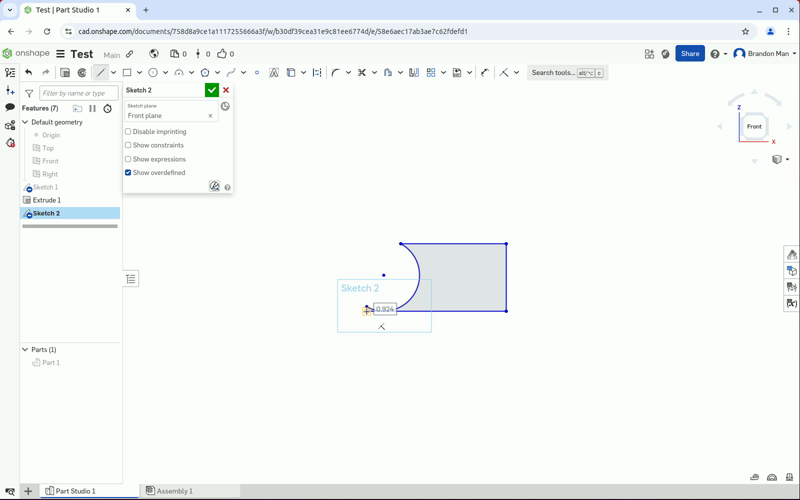
key(esc)
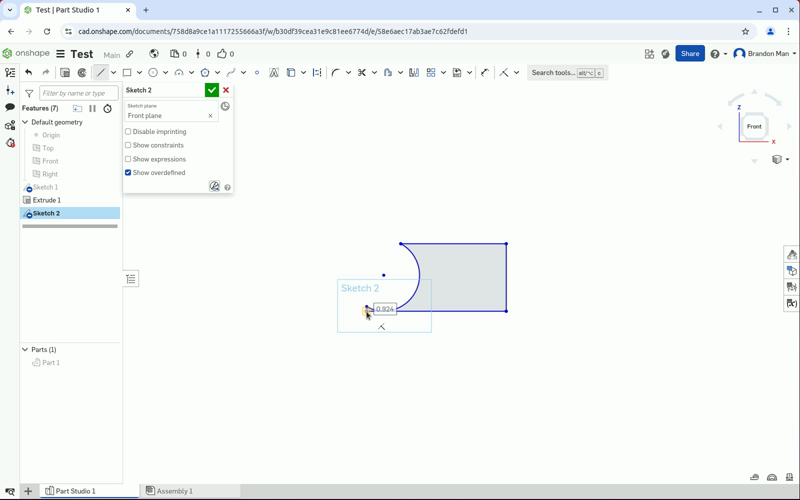
mouse_move(462, 267)
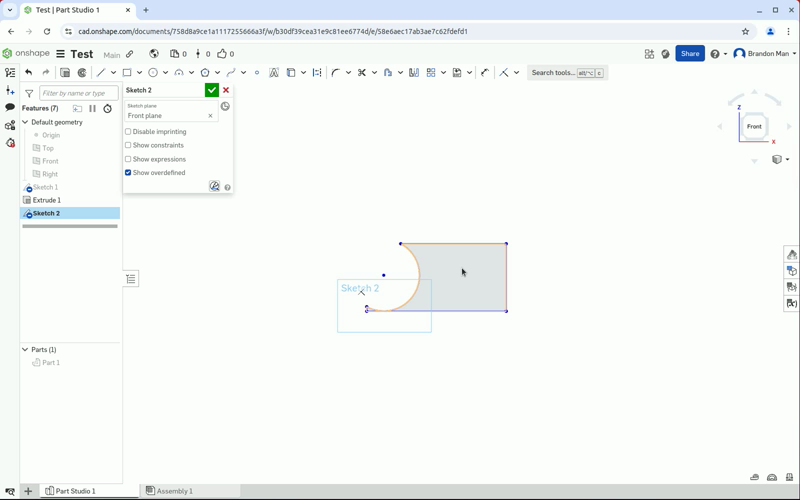
click(462, 267)
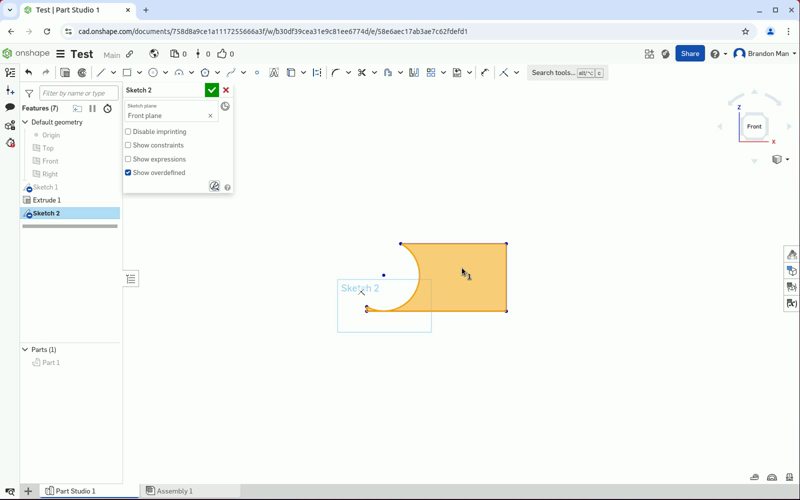
mouse_move(73, 352)
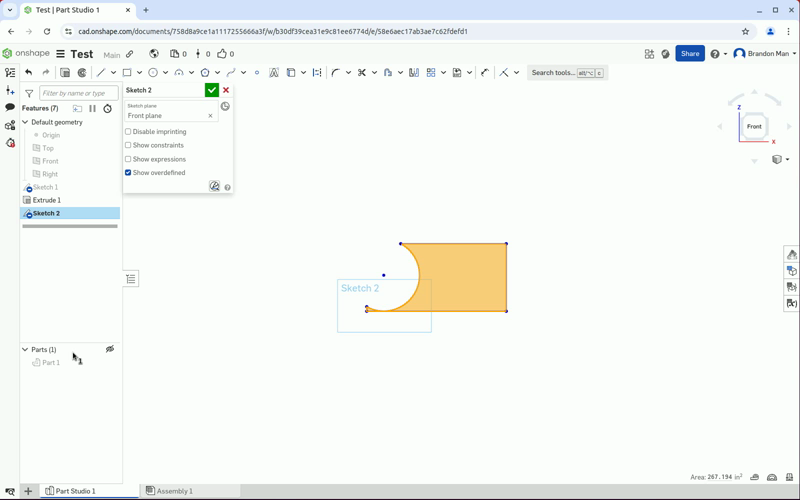
key(shift+y)
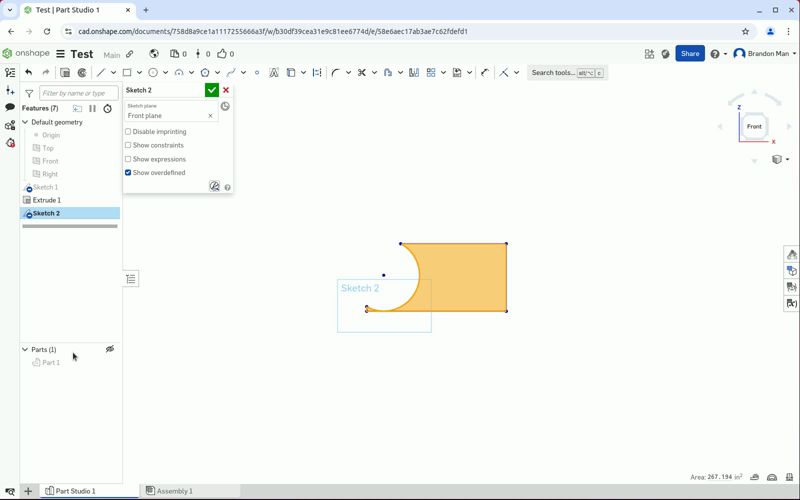
key(shift+e)
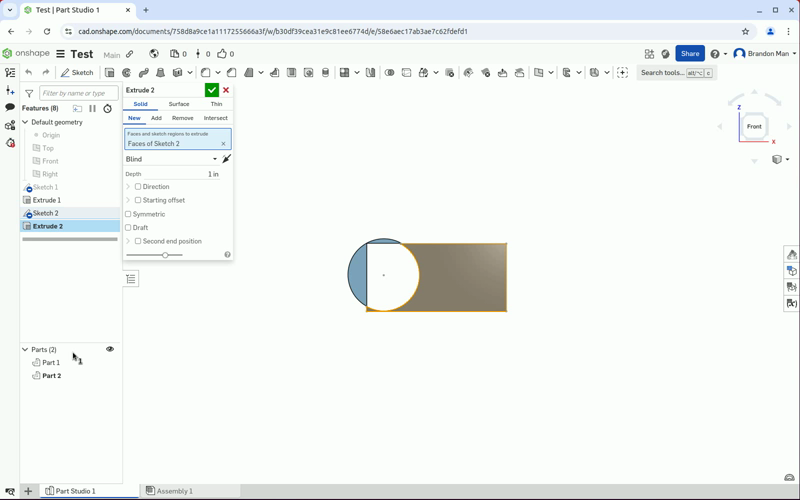
mouse_move(143, 106)
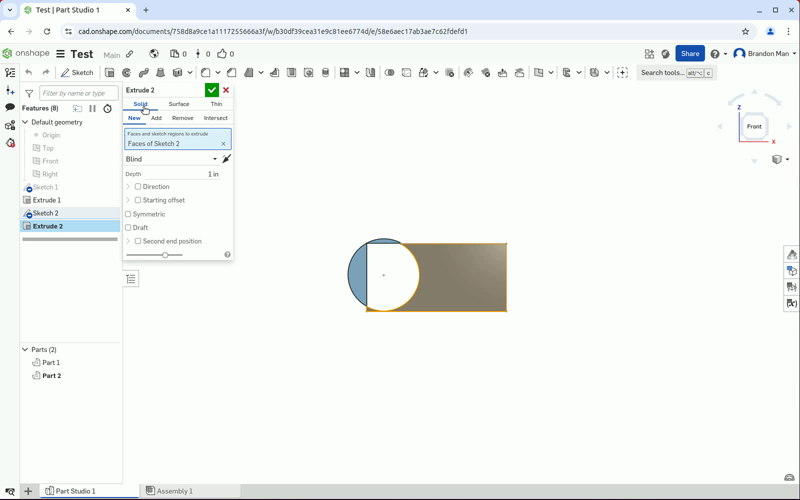
click(143, 106)
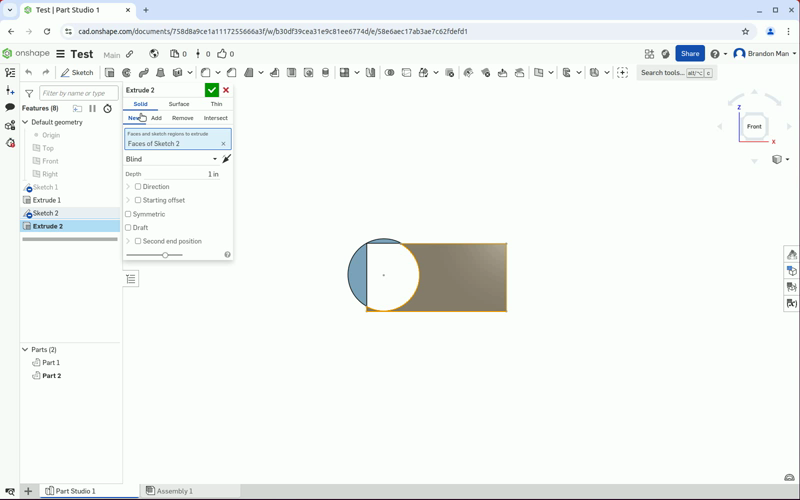
mouse_move(137, 120)
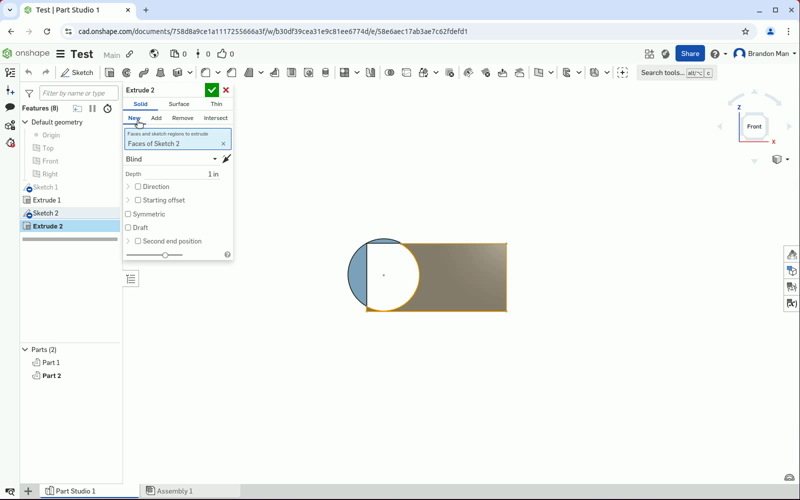
click(137, 120)
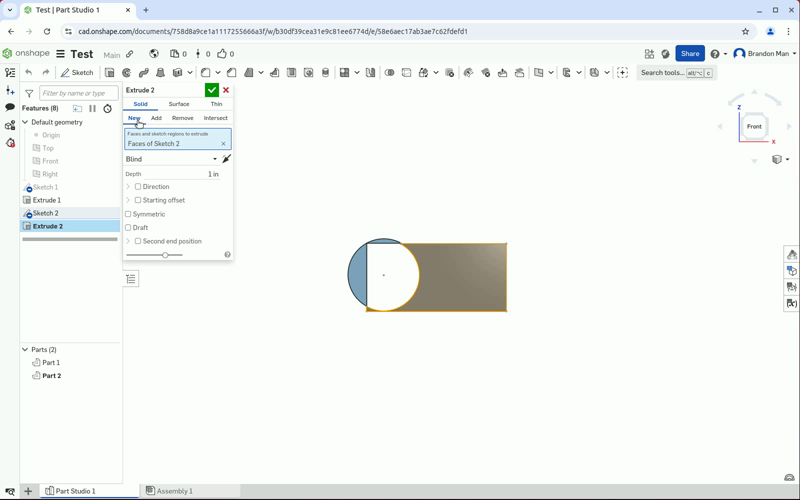
key(tab, 4)
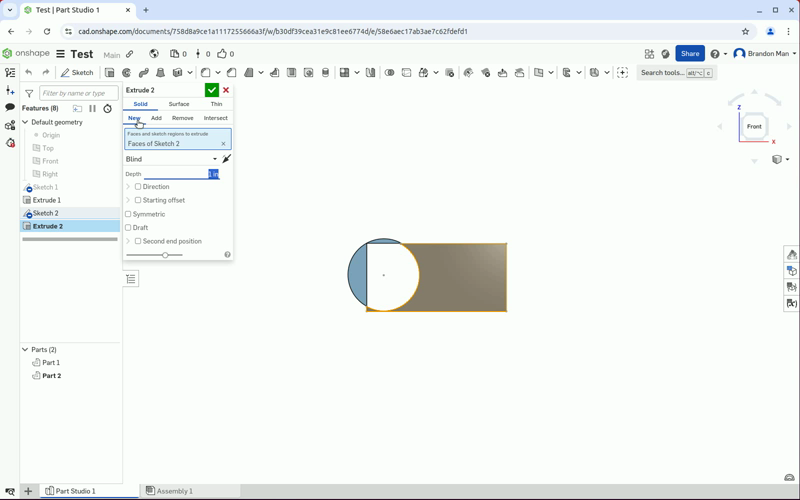
text(4.092)
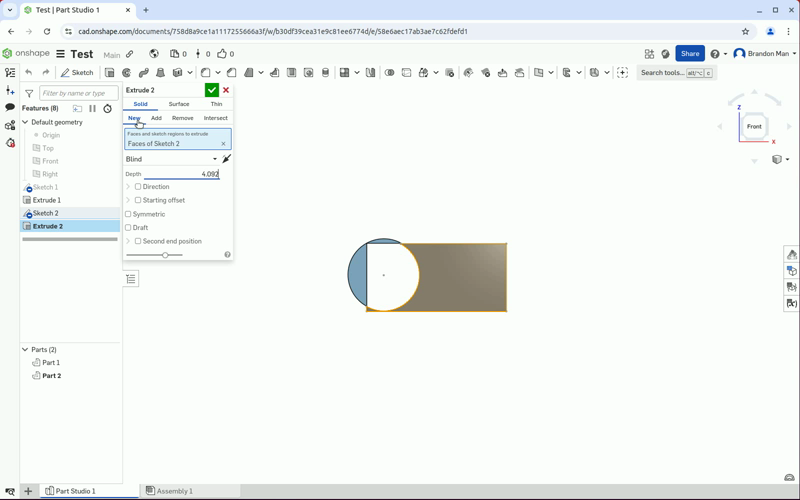
key(enter)
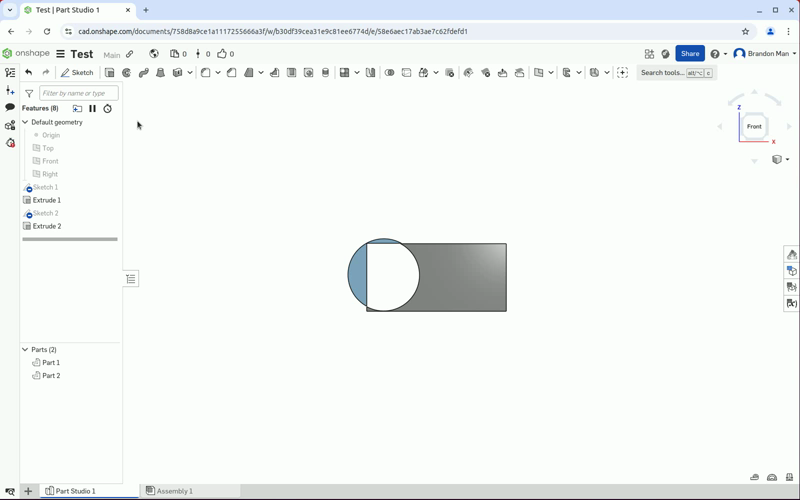
key(shift+h)
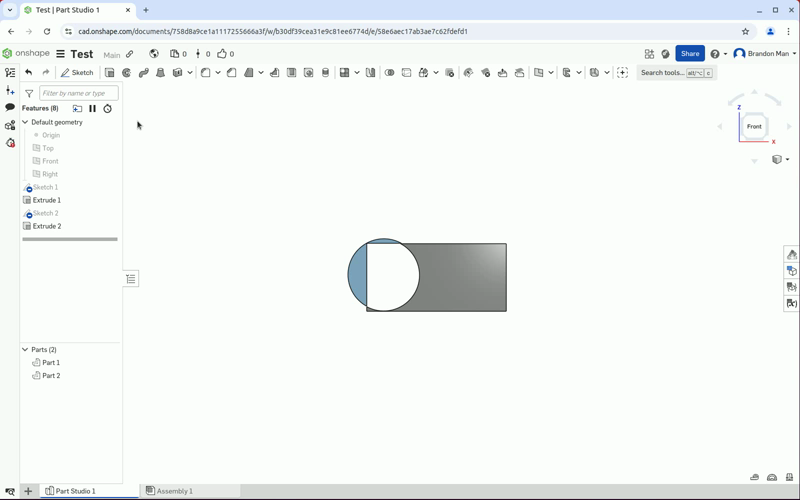
key(shift+h)
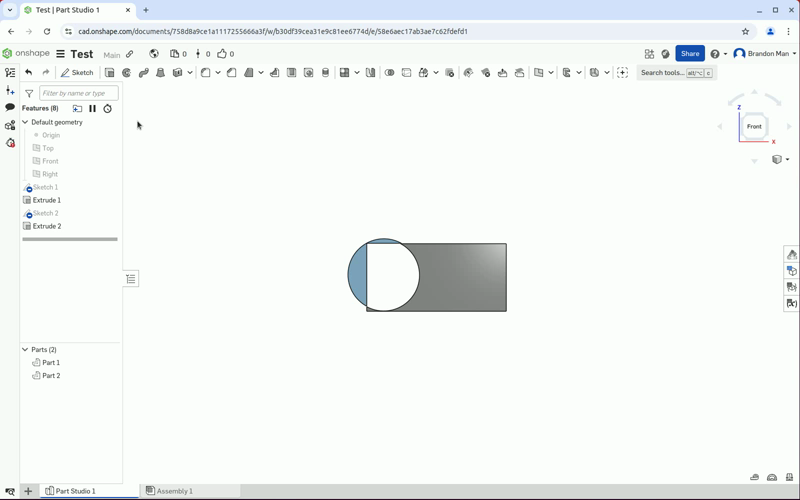
mouse_move(73, 189)
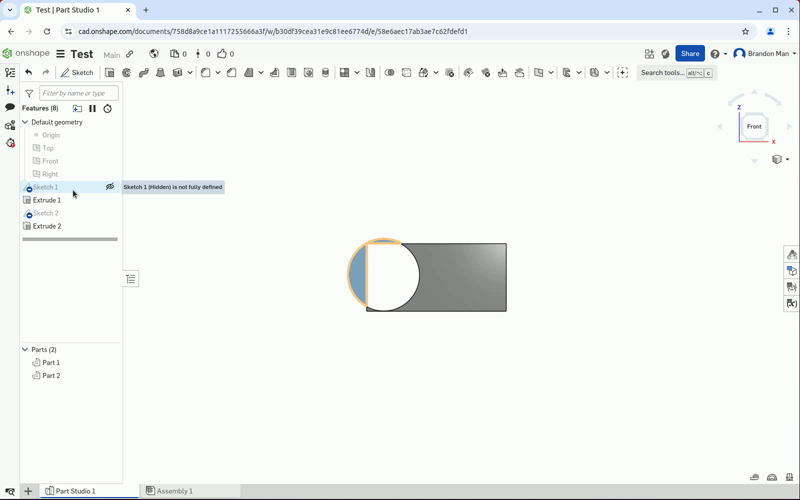
click(73, 189)
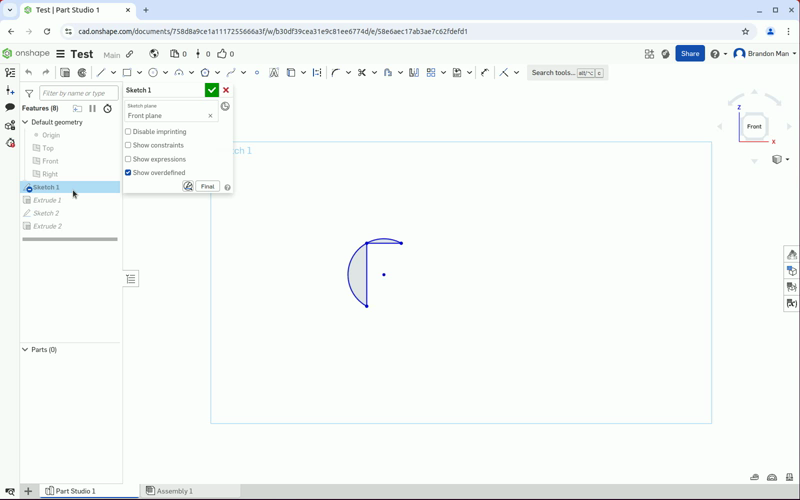
mouse_move(229, 92)
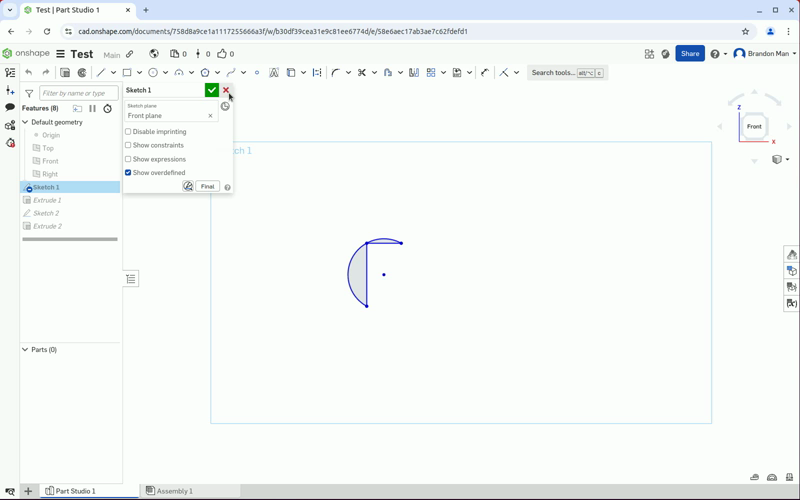
click(229, 92)
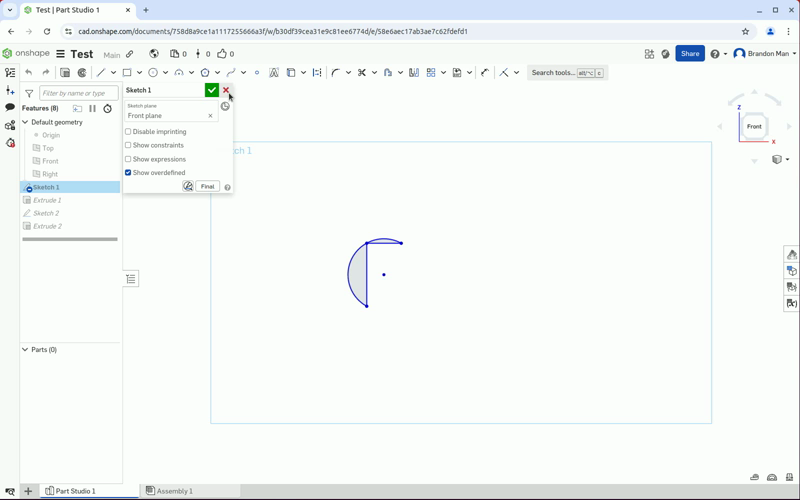
key(shift+s)
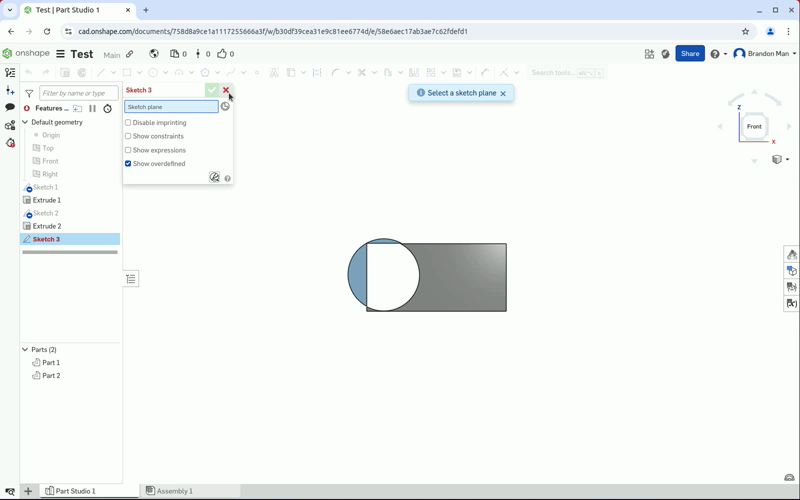
mouse_move(73, 163)
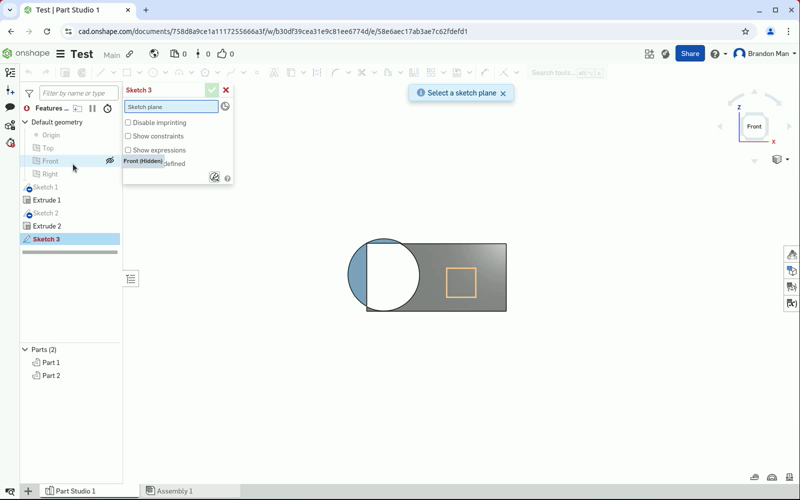
click(73, 163)
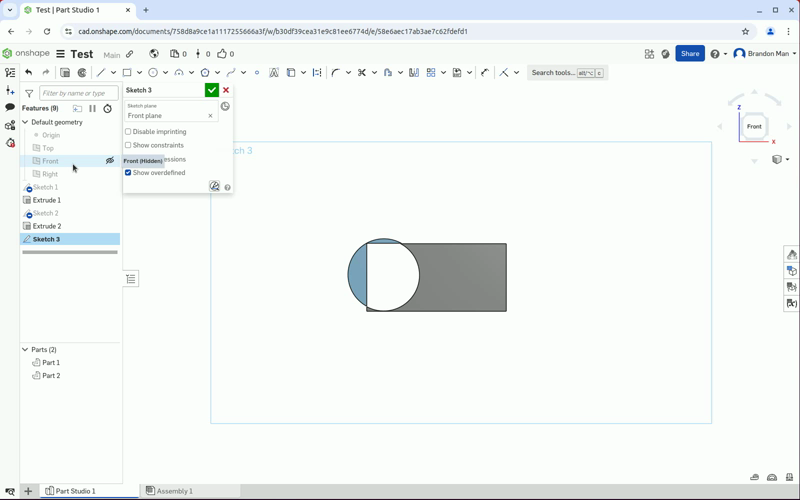
mouse_move(73, 352)
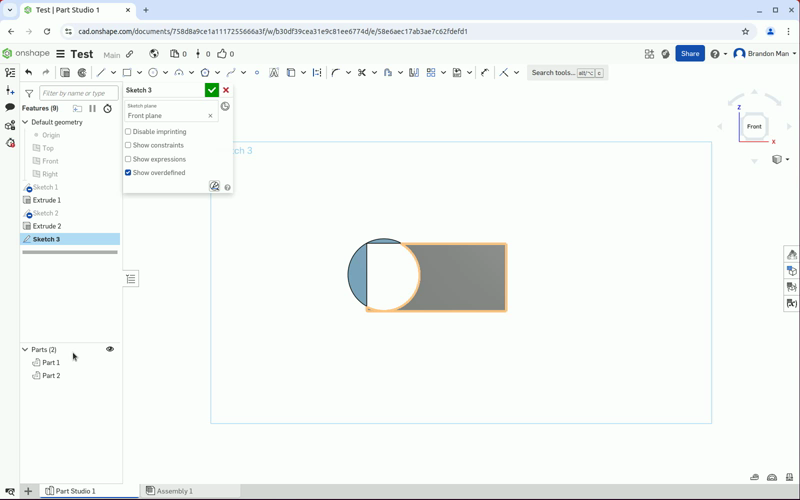
key(y)
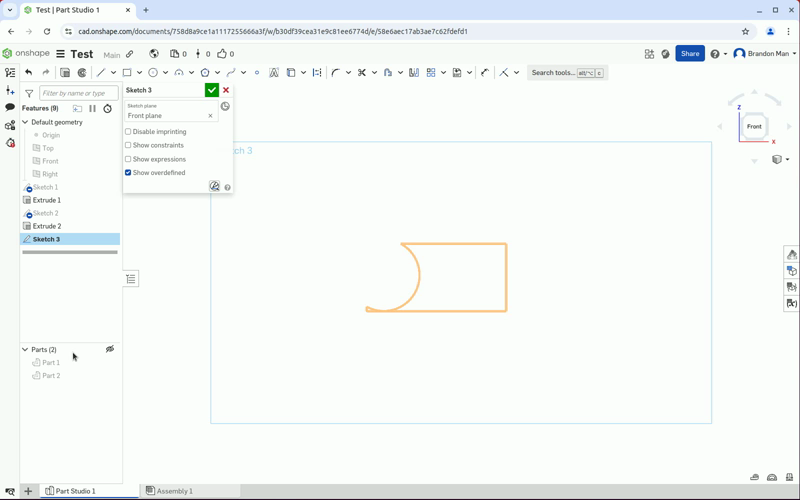
key(a)
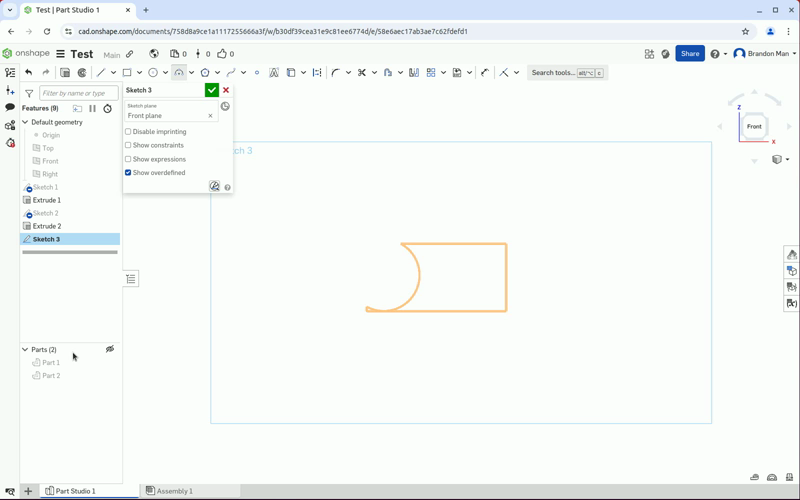
key_down(shift)
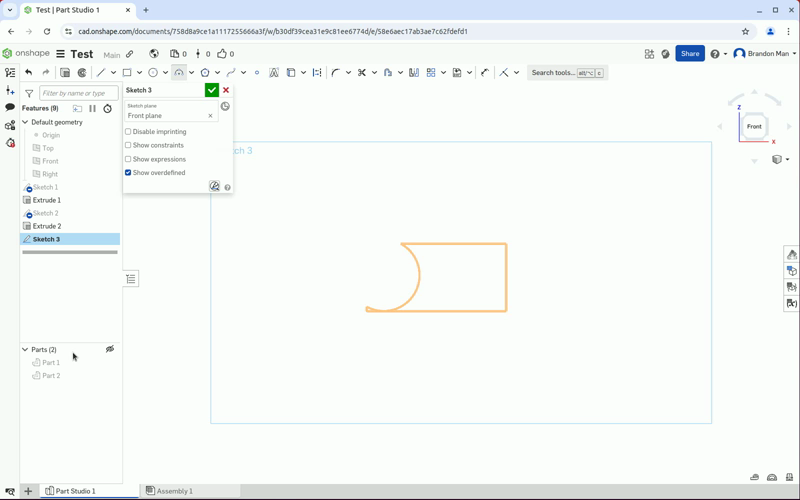
mouse_move(366, 306)
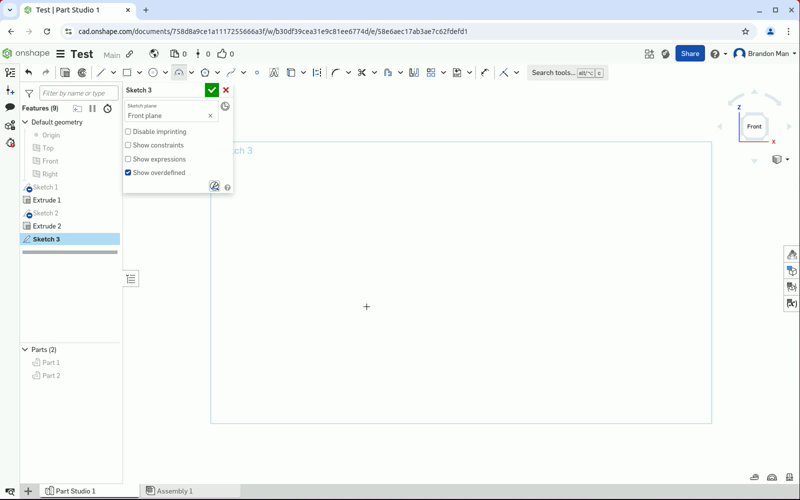
click(366, 306)
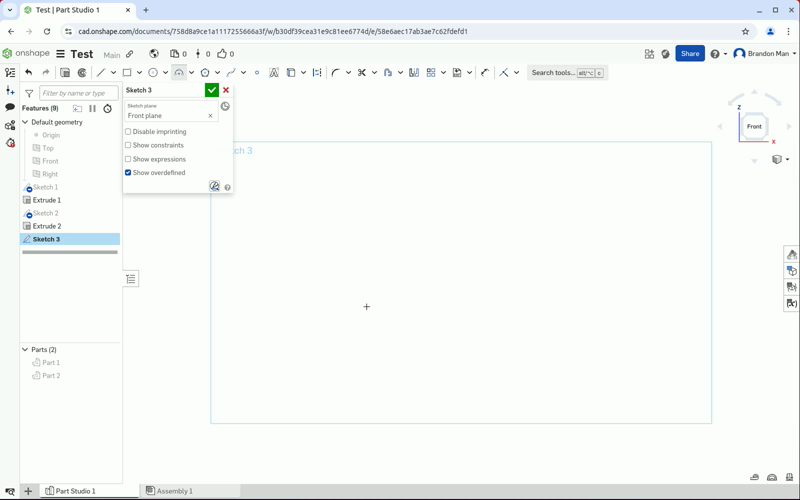
key_up(shift)
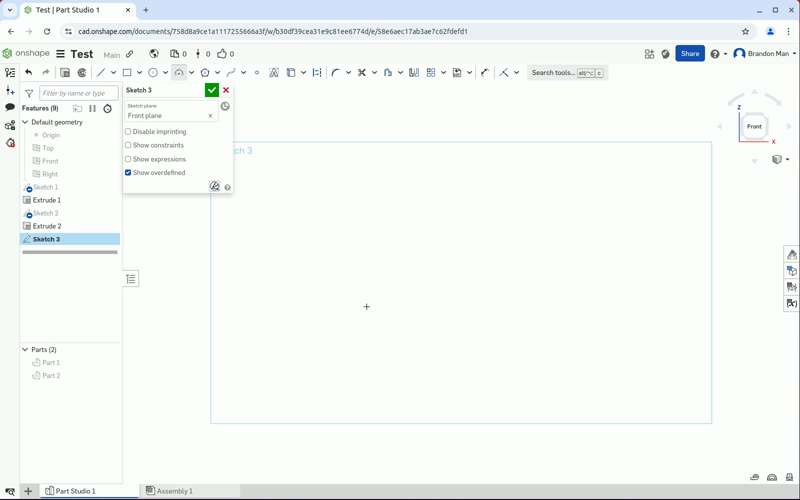
key_down(shift)
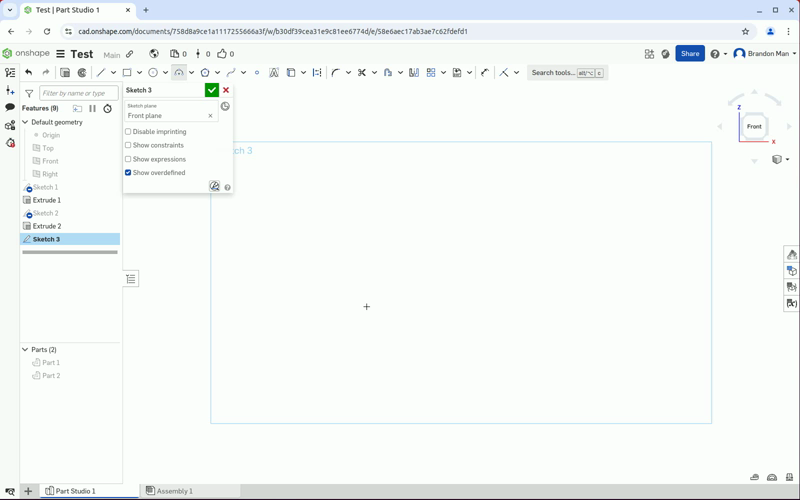
mouse_move(401, 242)
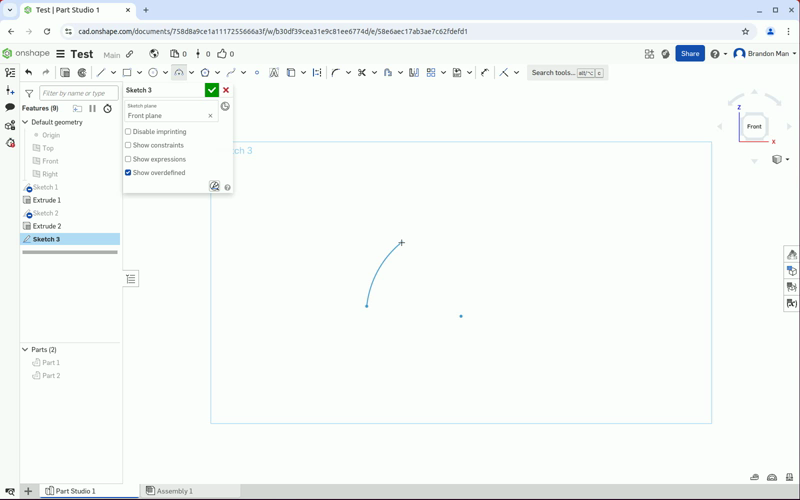
click(401, 242)
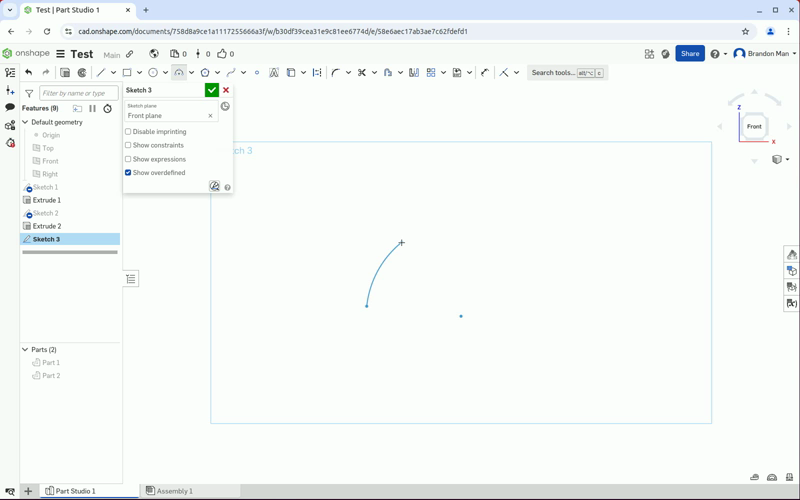
mouse_move(416, 291)
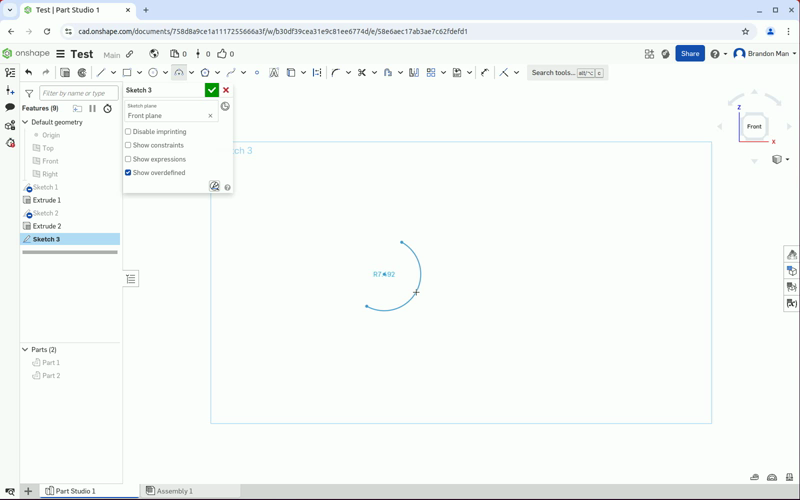
click(416, 291)
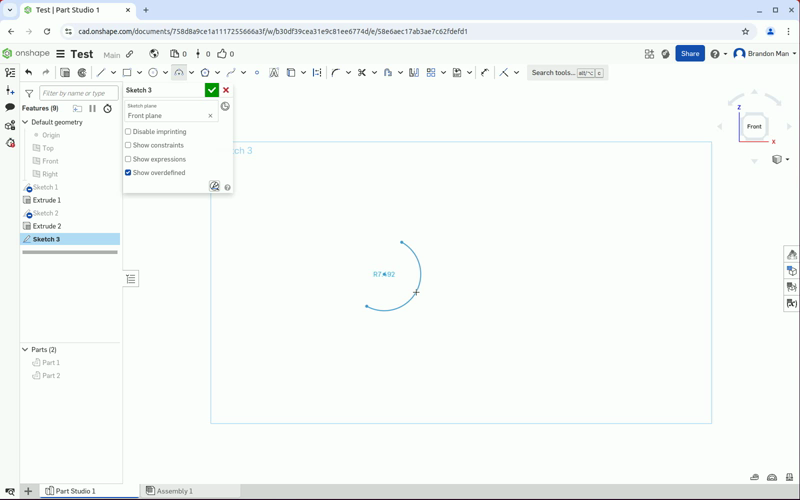
key_up(shift)
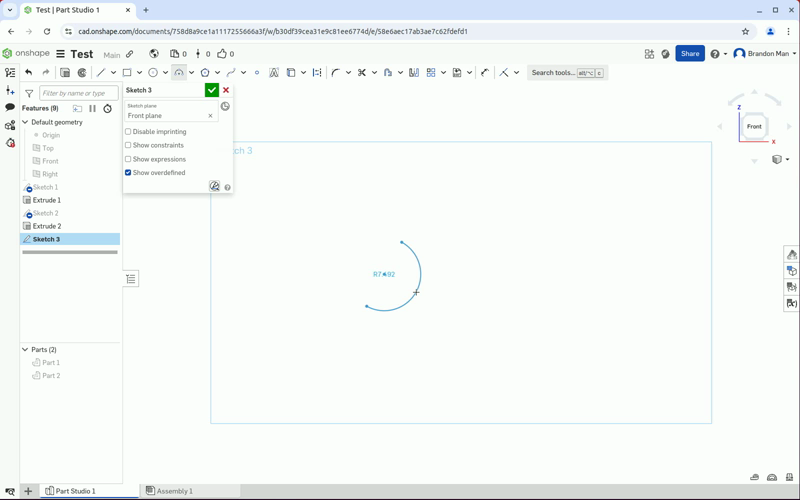
key(esc)
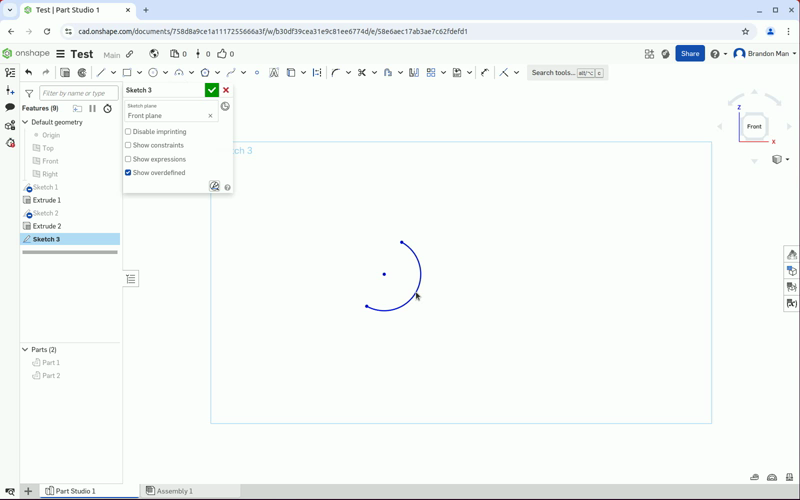
key(l)
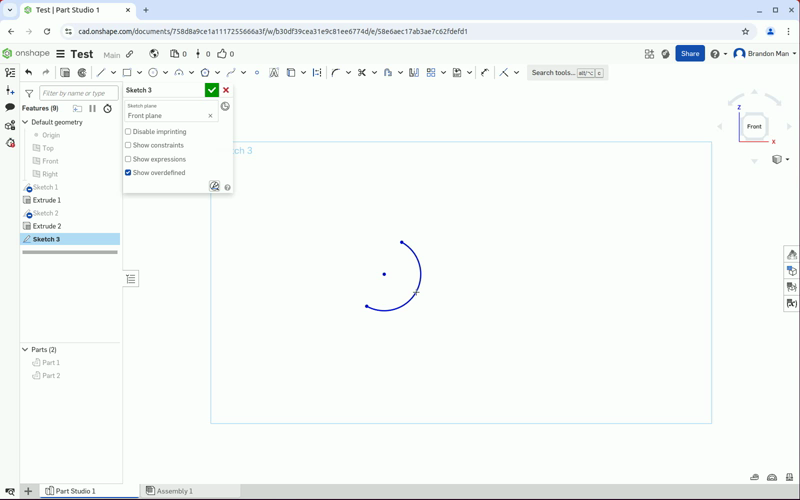
mouse_move(401, 242)
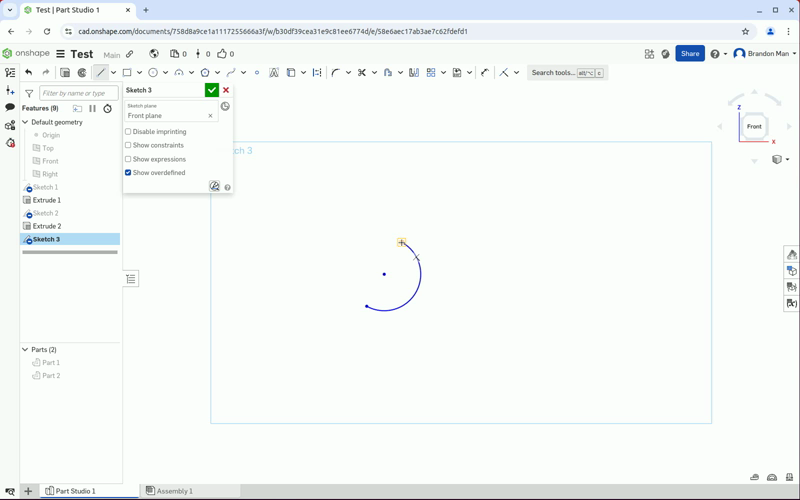
click(401, 242)
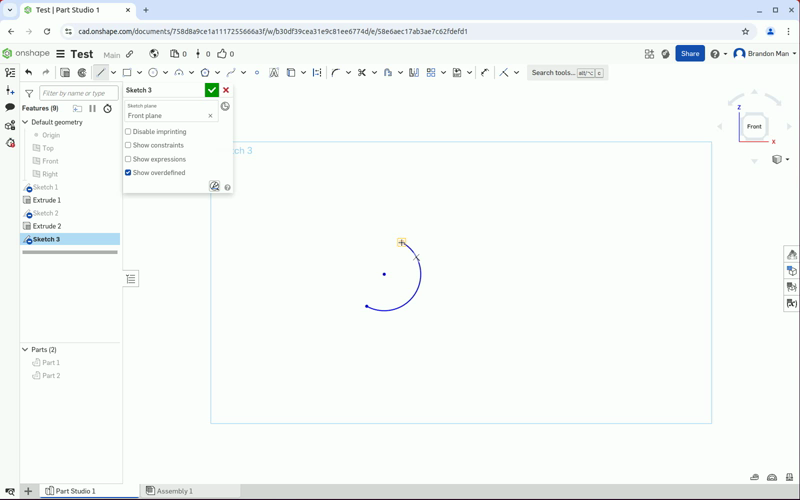
key_down(shift)
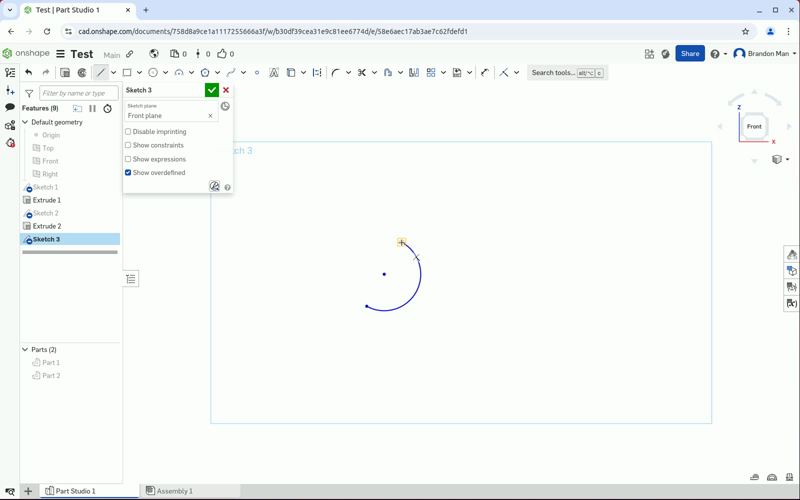
mouse_move(431, 242)
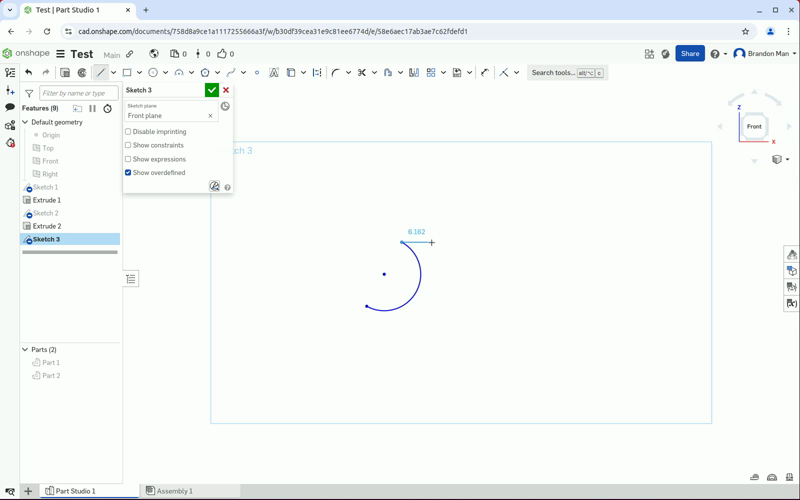
mouse_move(366, 242)
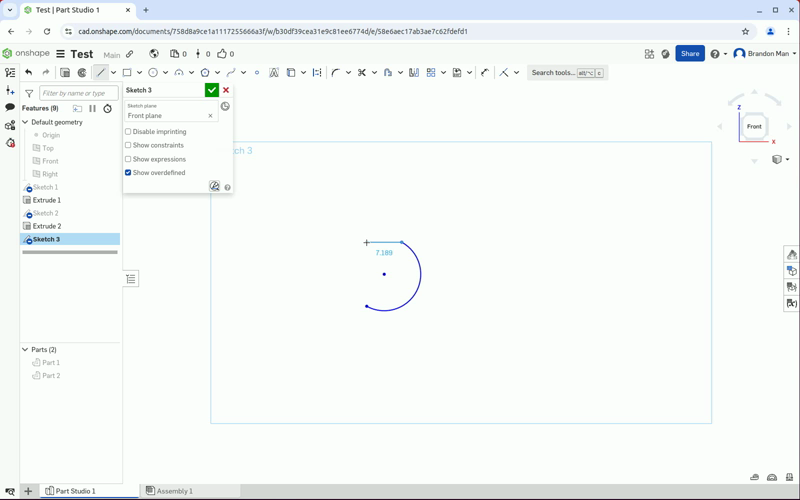
click(366, 242)
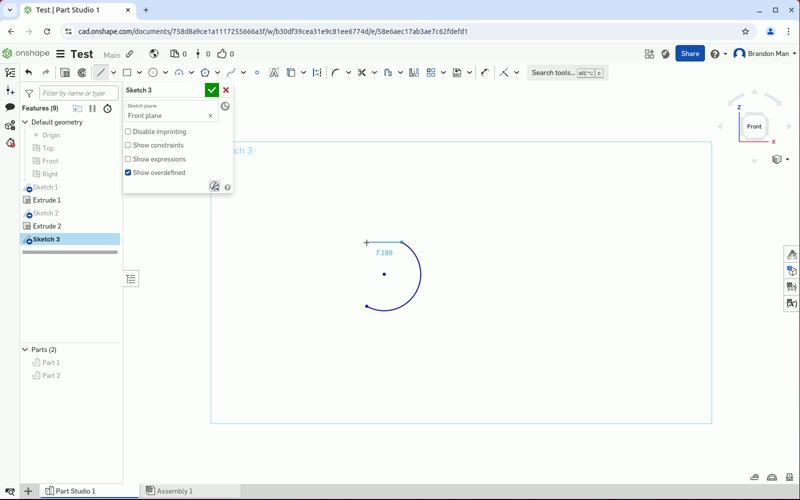
key_up(shift)
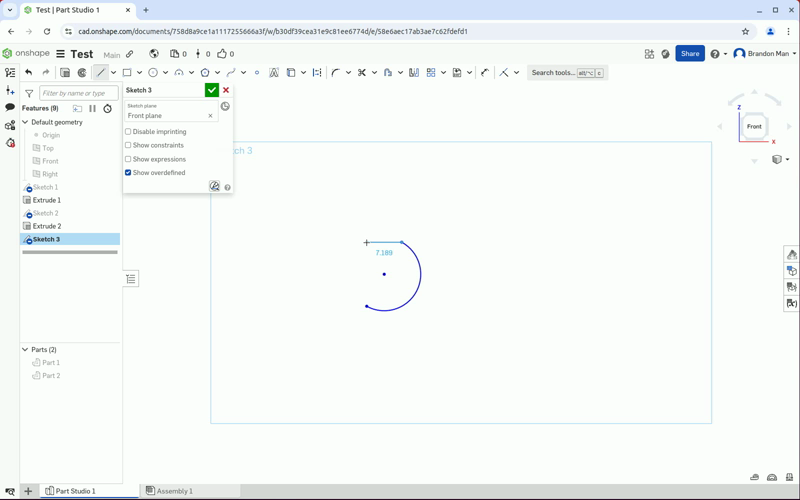
key_down(shift)
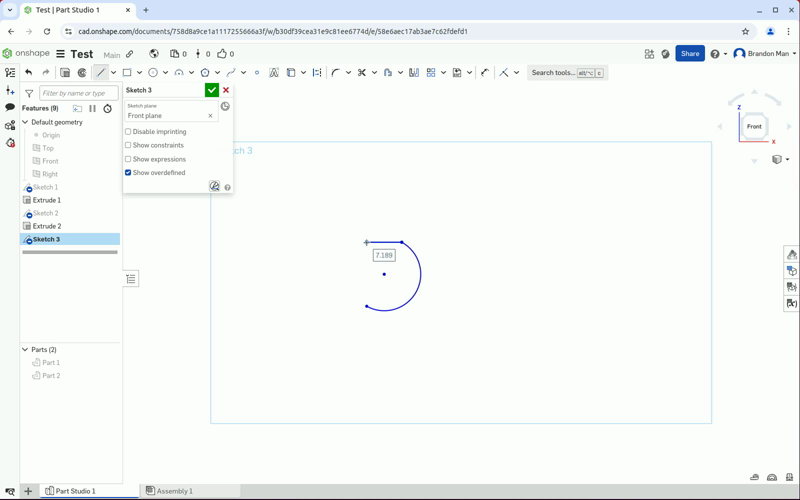
mouse_move(366, 306)
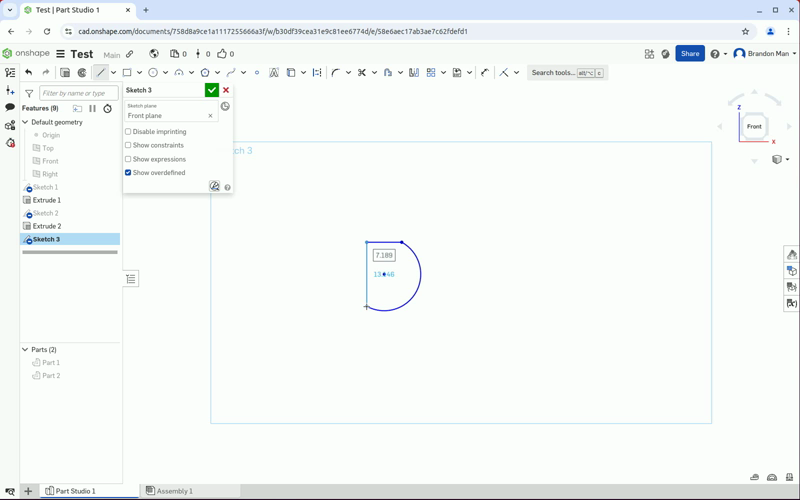
key_up(shift)
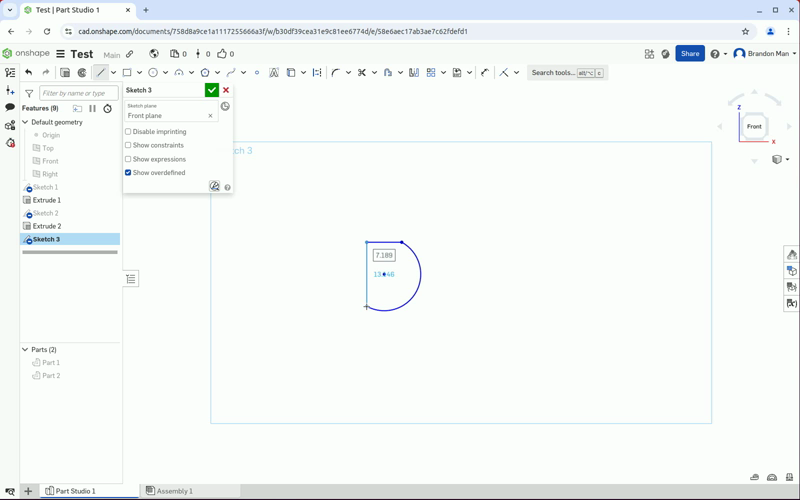
click(366, 306)
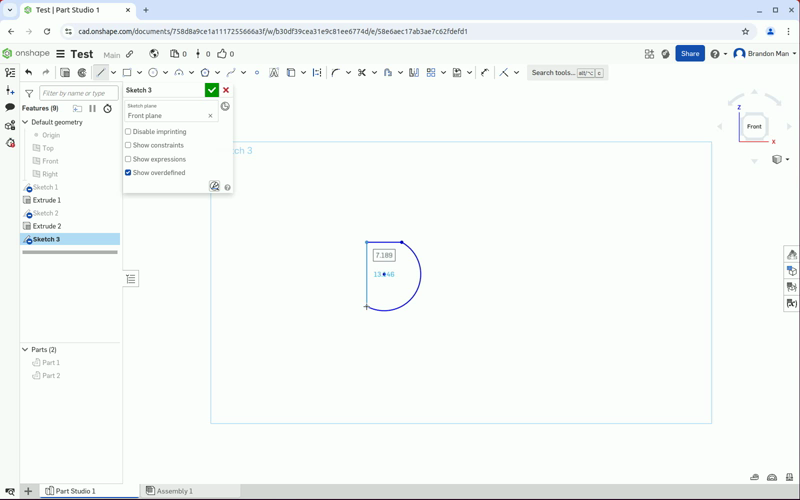
key(esc)
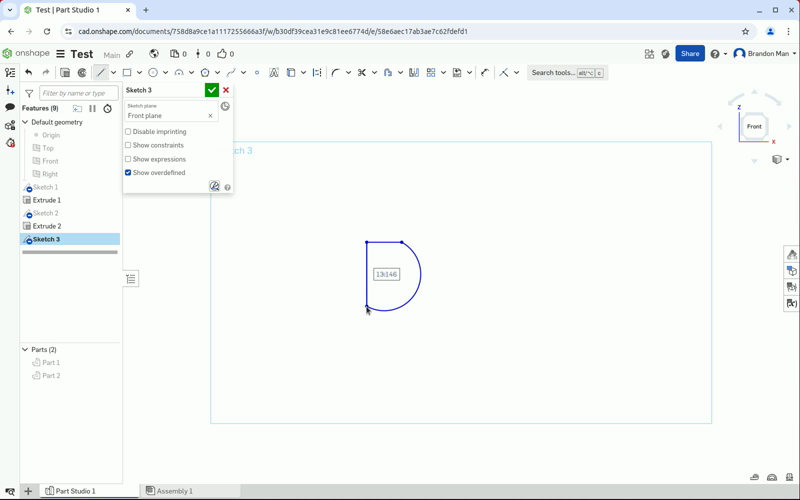
key(c)
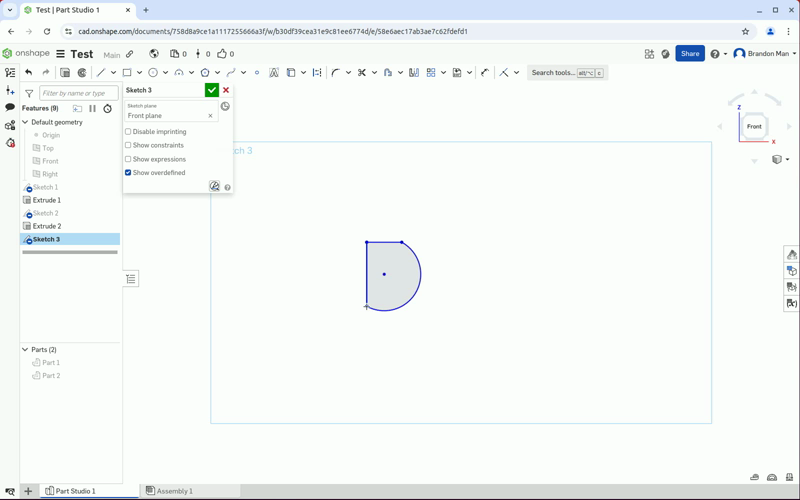
key_down(shift)
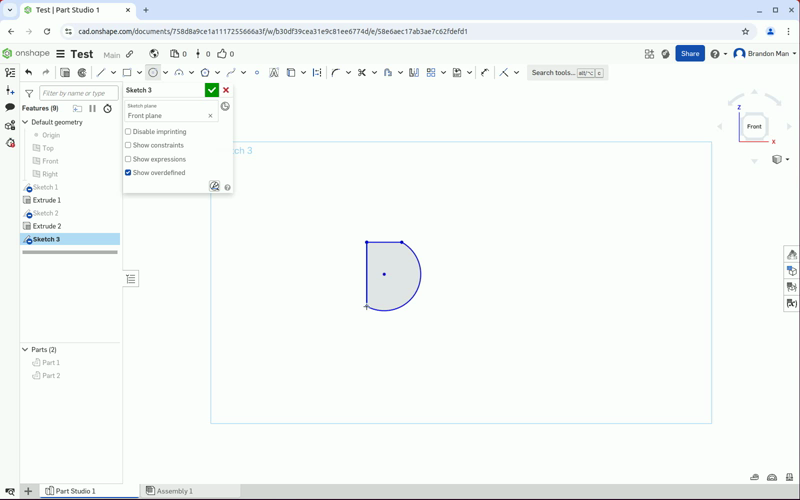
mouse_move(380, 277)
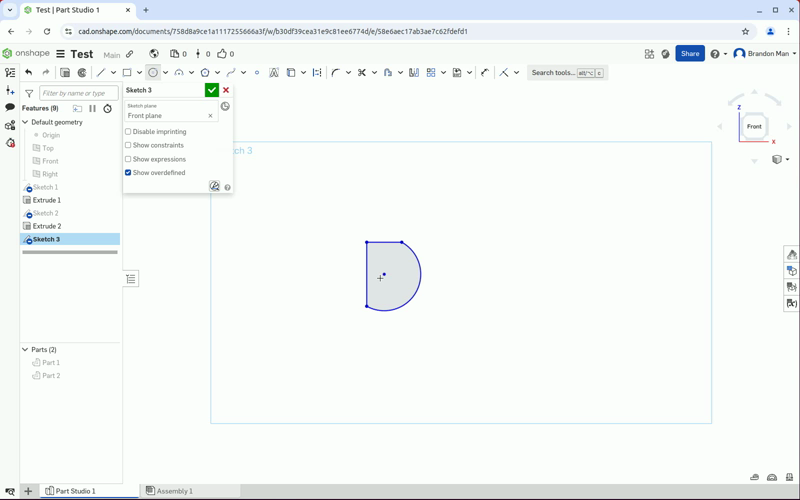
click(380, 277)
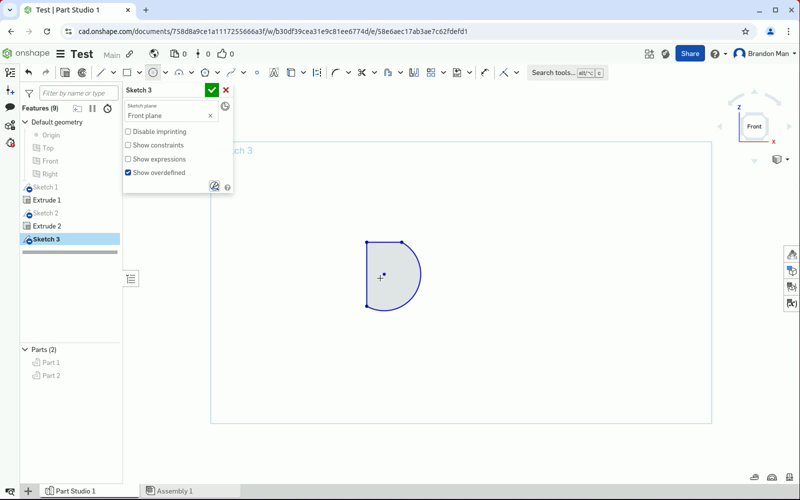
key_up(shift)
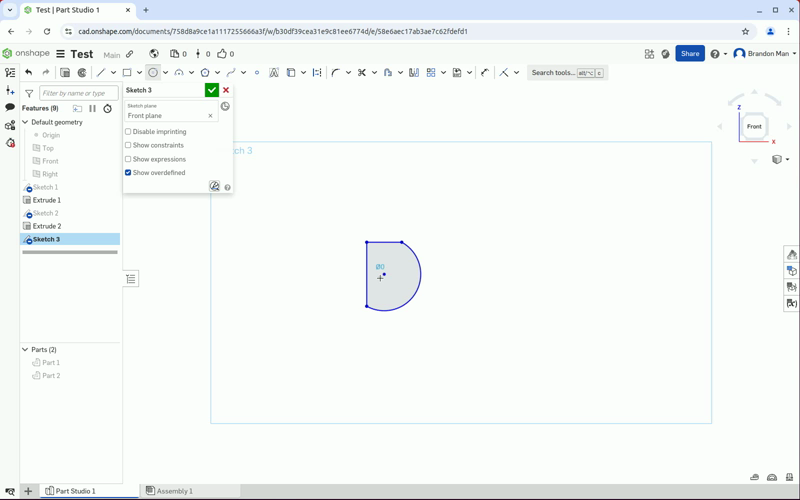
mouse_move(391, 277)
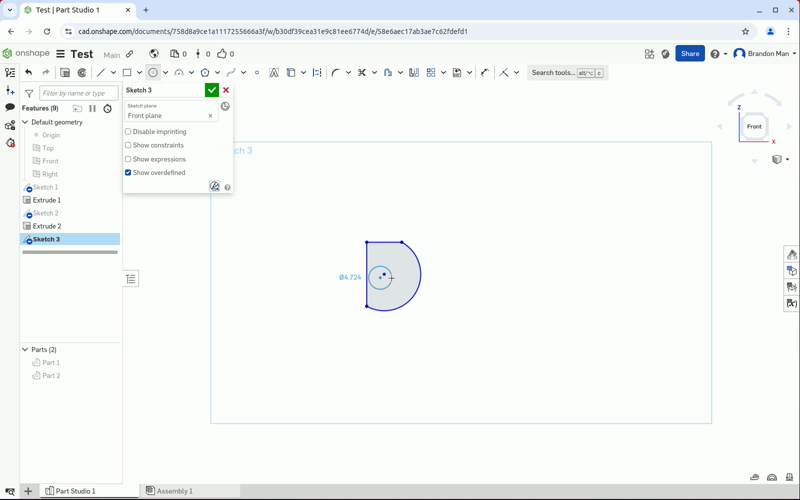
click(391, 277)
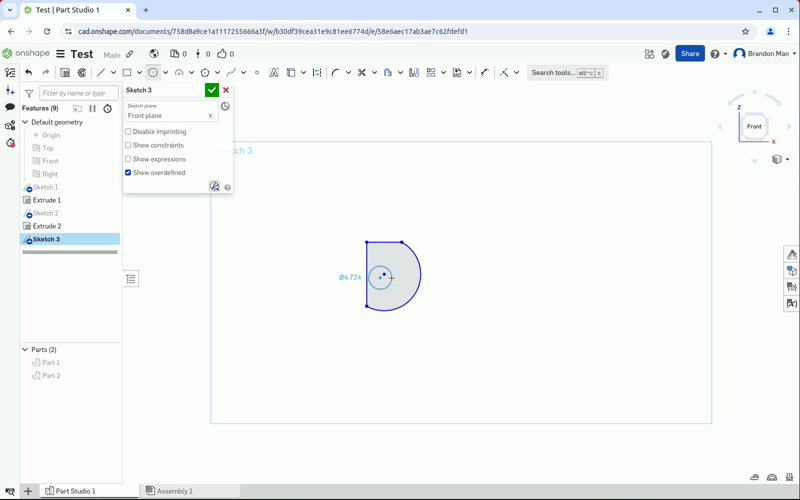
key(esc)
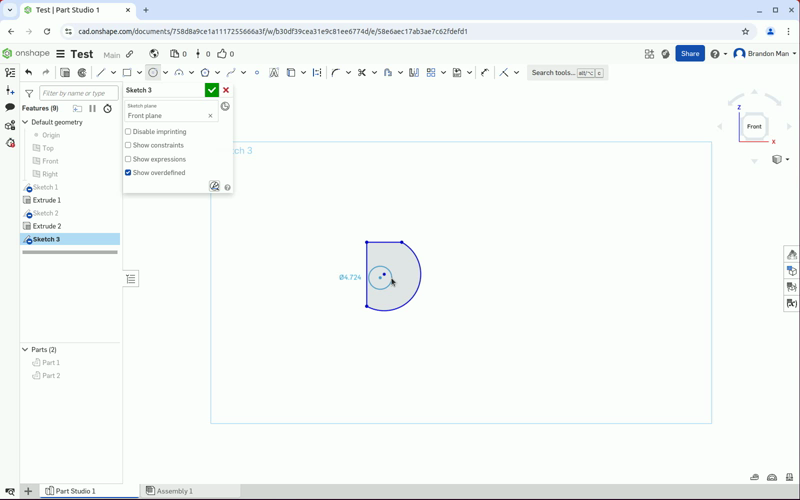
mouse_move(379, 247)
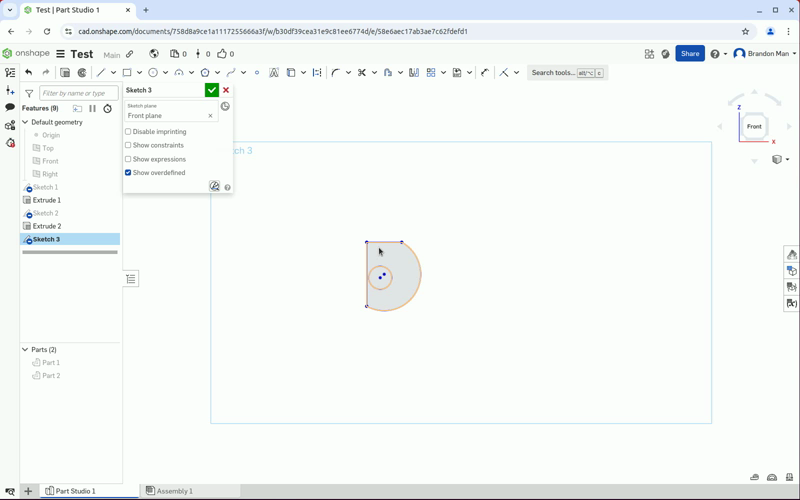
click(379, 247)
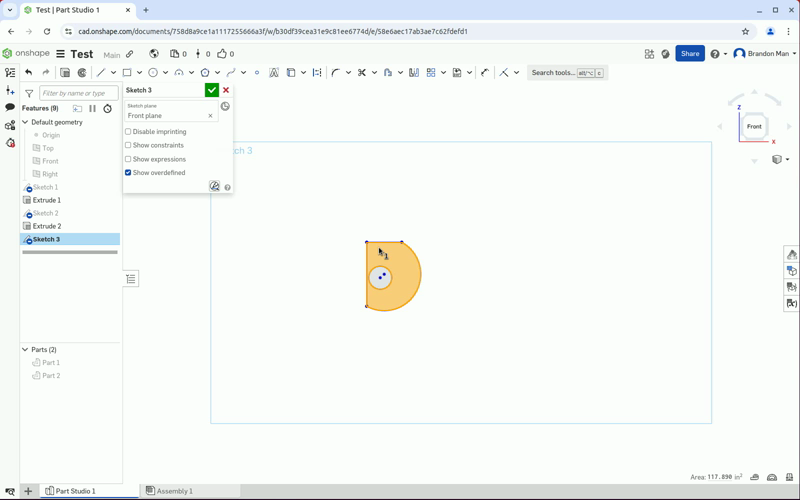
mouse_move(73, 352)
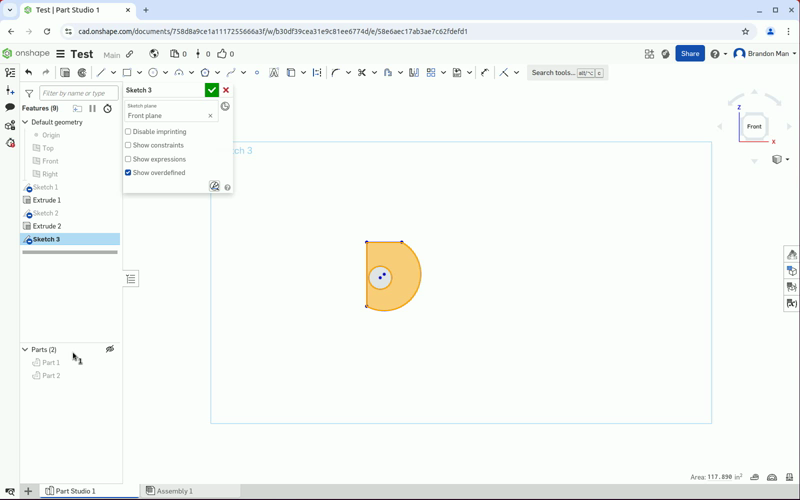
key(shift+y)
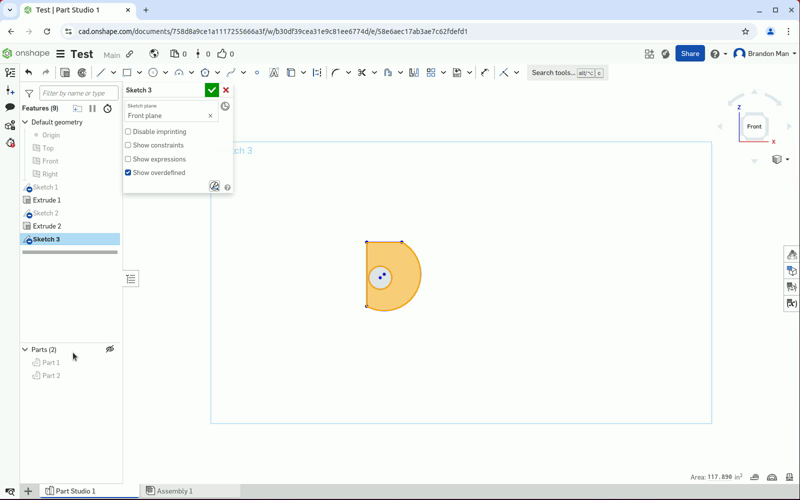
key(shift+e)
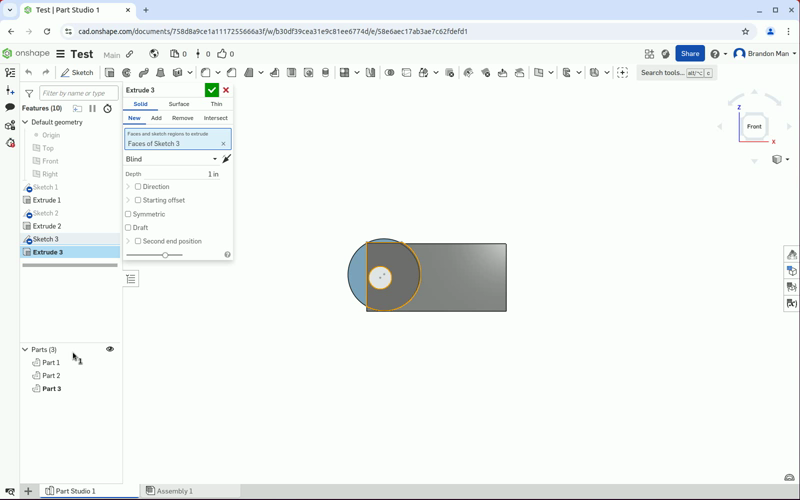
mouse_move(143, 106)
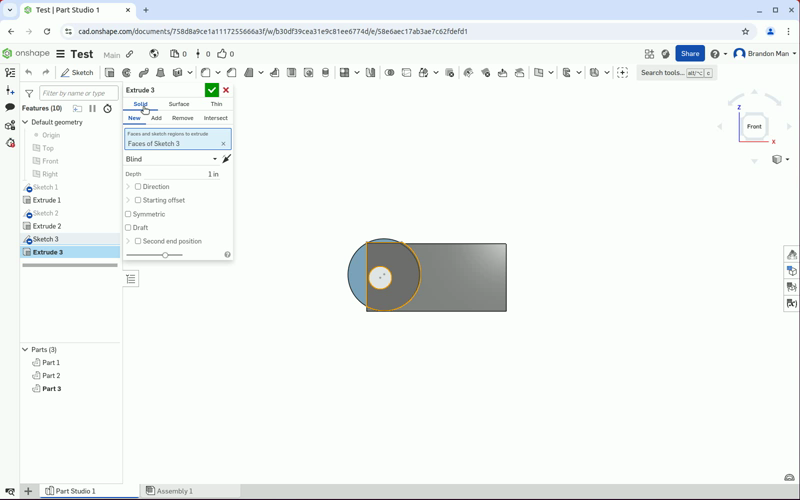
click(143, 106)
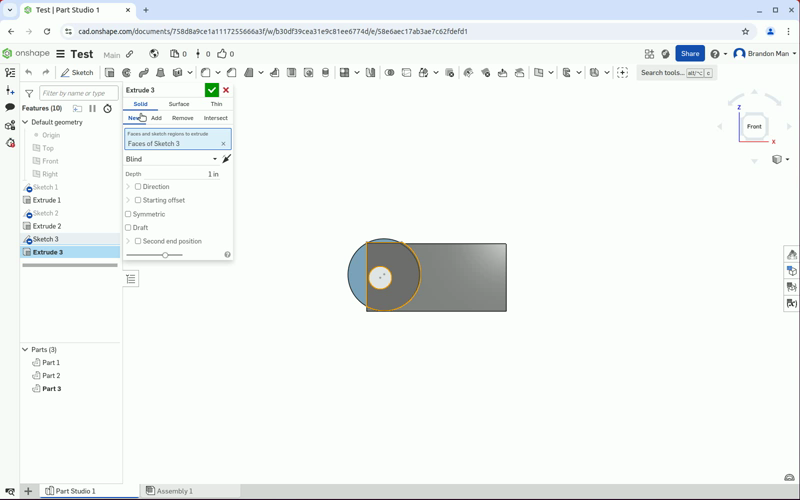
mouse_move(137, 120)
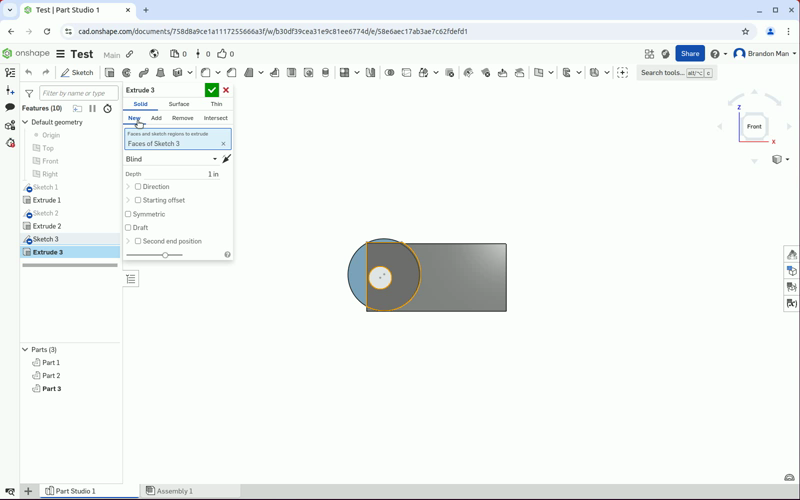
click(137, 120)
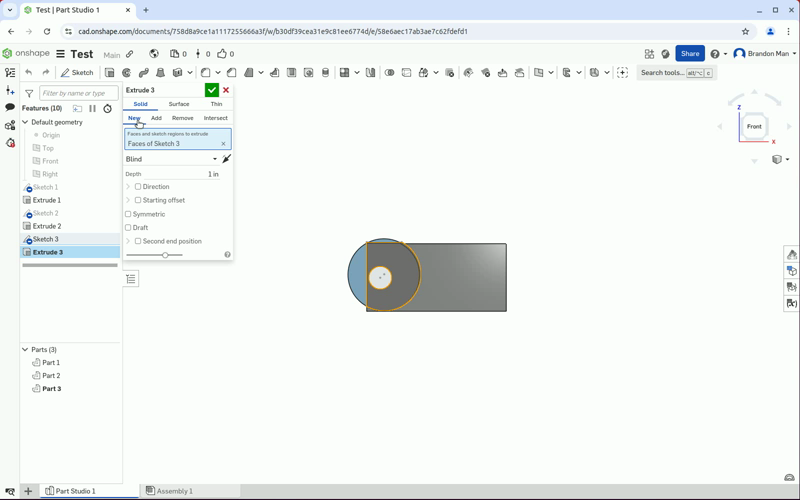
key(tab, 4)
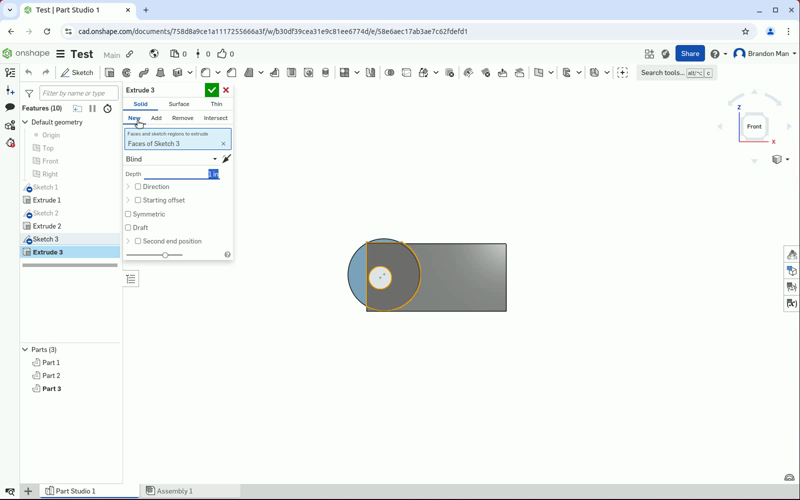
text(4.092)
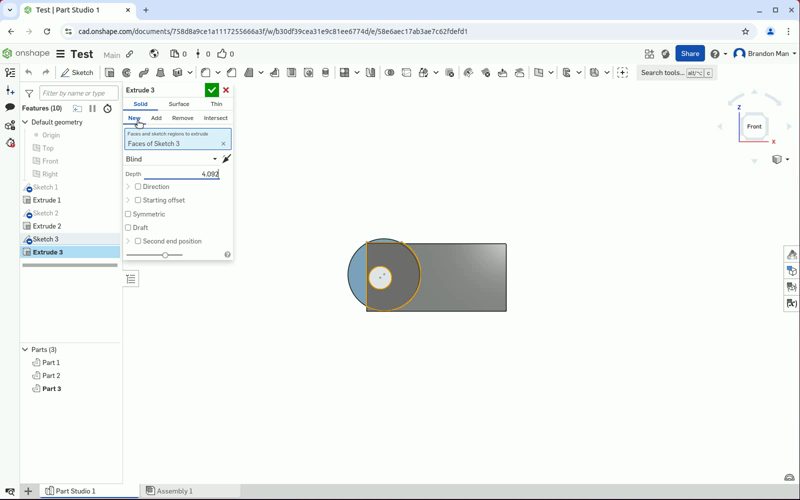
key(enter)
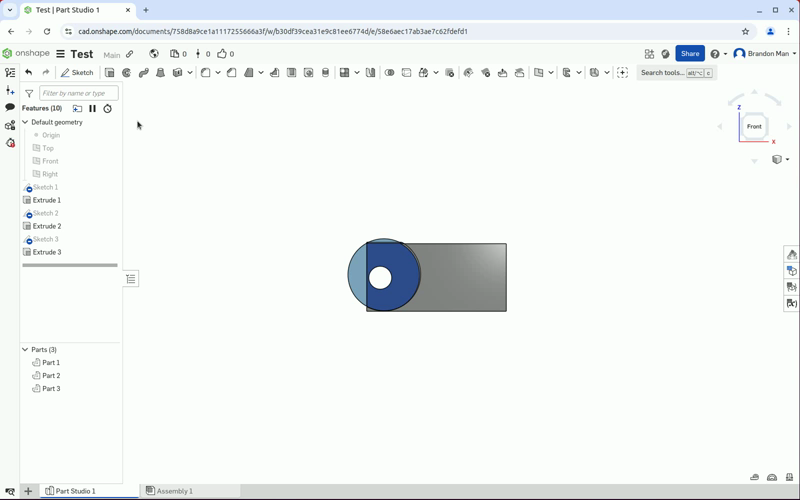
key(shift+h)
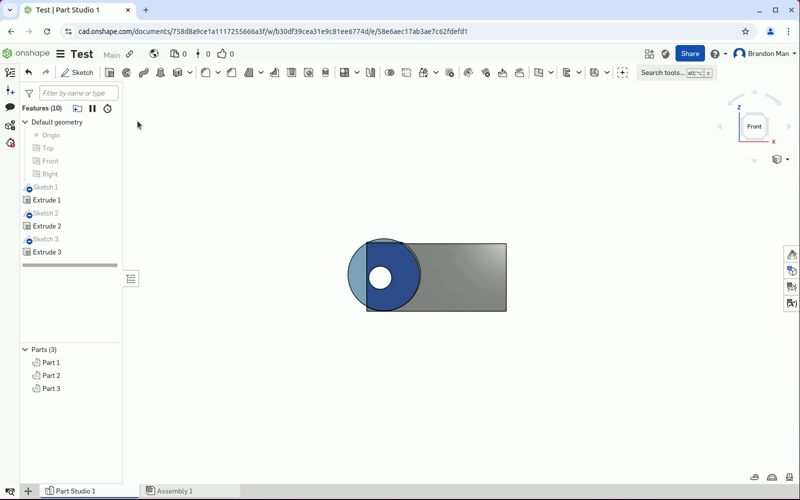
key(shift+h)
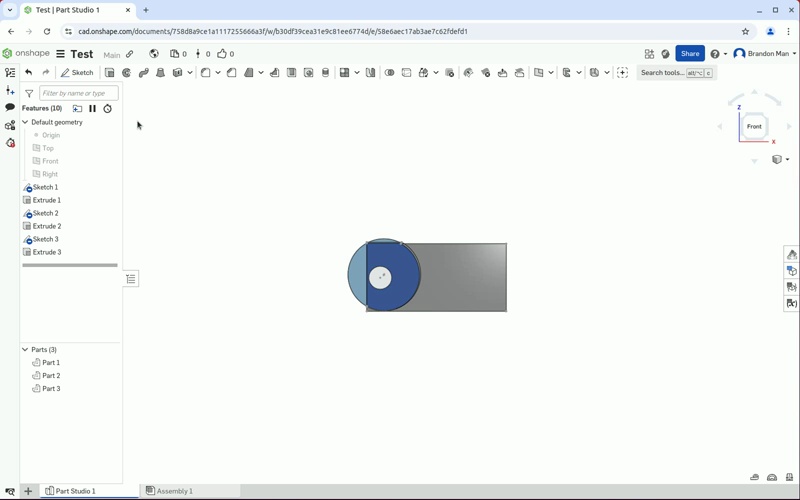
key(shift+7)
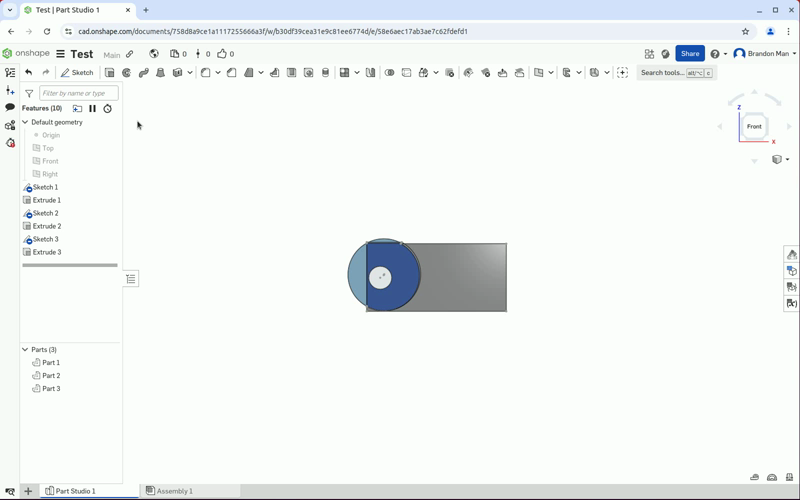
key(left, 2)
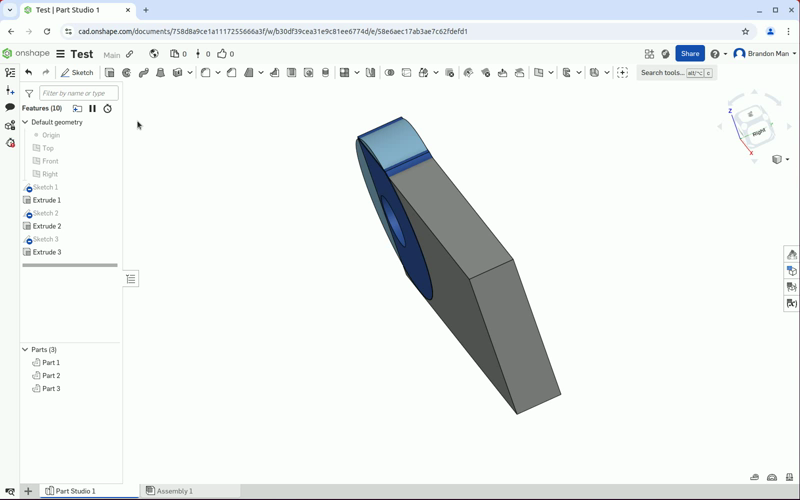
key(down, 2)
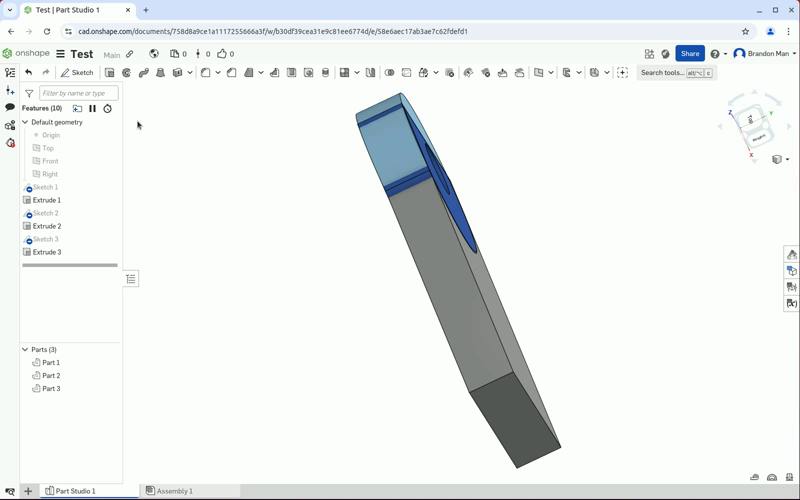
key(up, 2)
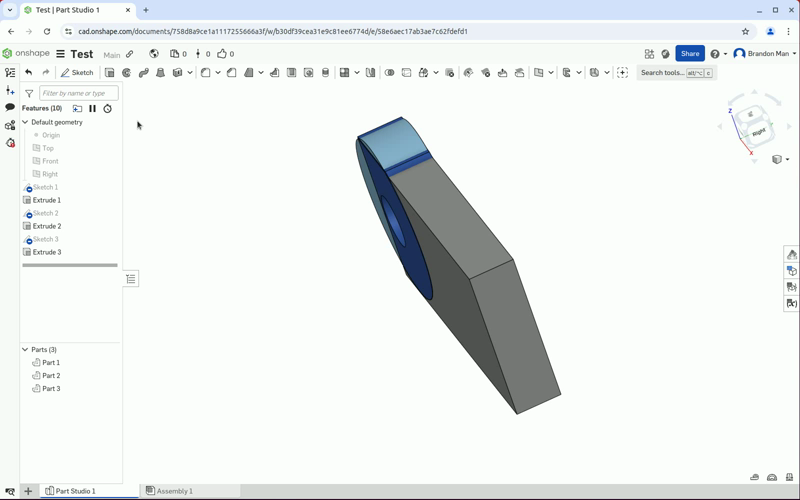
key(right, 2)
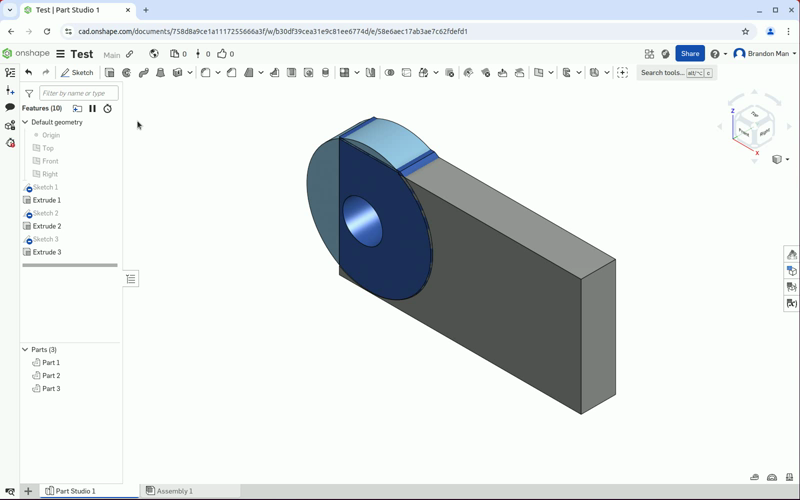
mouse_move(73, 189)
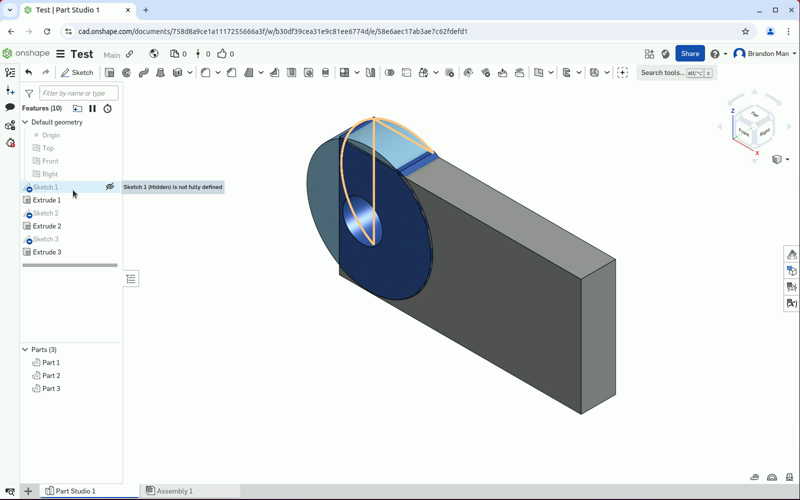
click(73, 189)